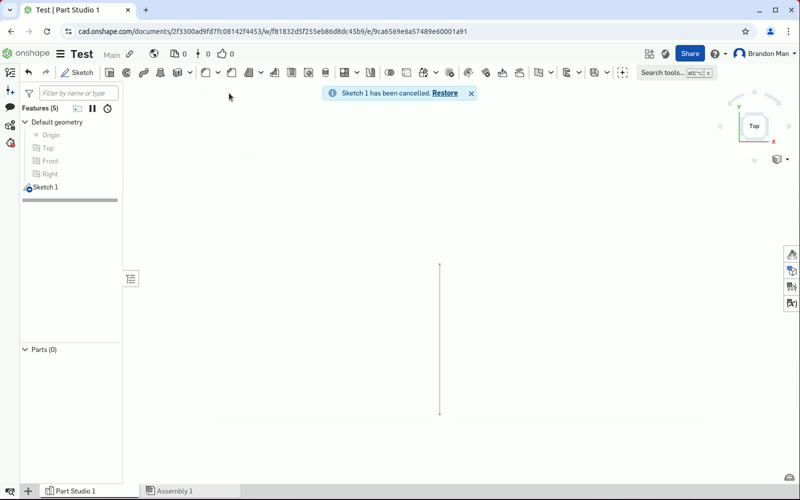
key(shift+h)
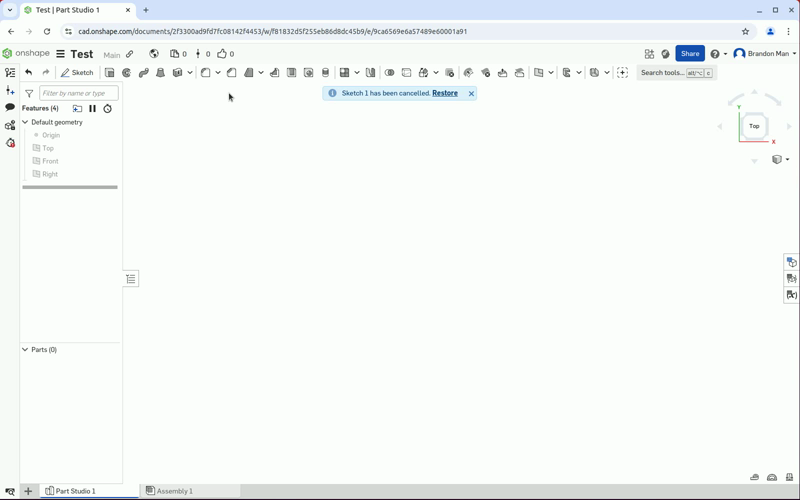
mouse_move(73, 352)
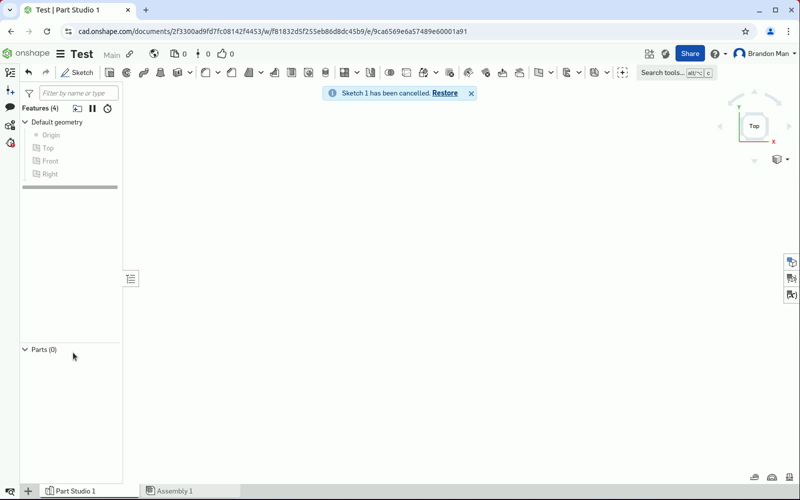
key(y)
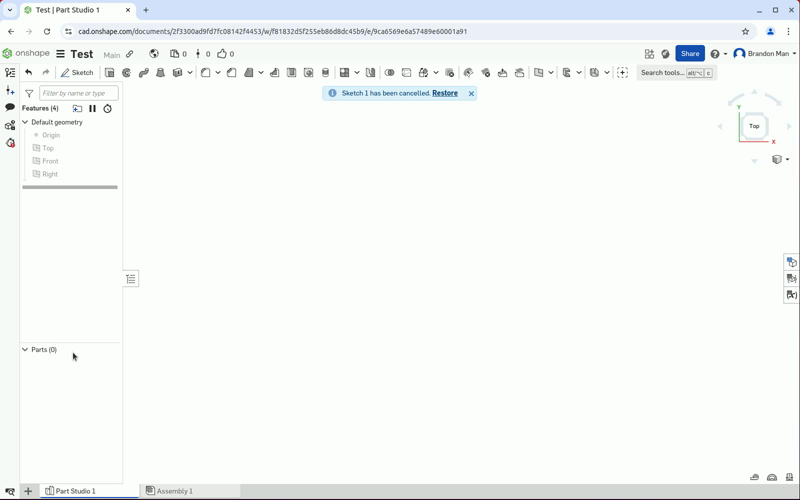
key(shift+p)
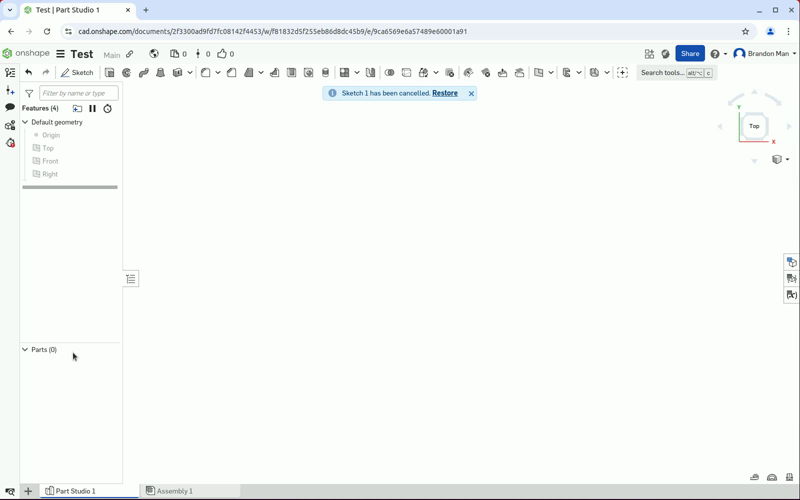
key(space)
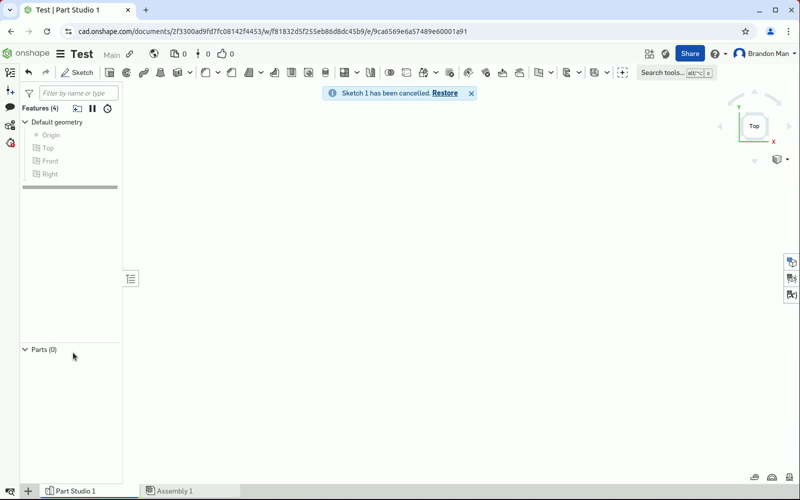
key_down(shift)
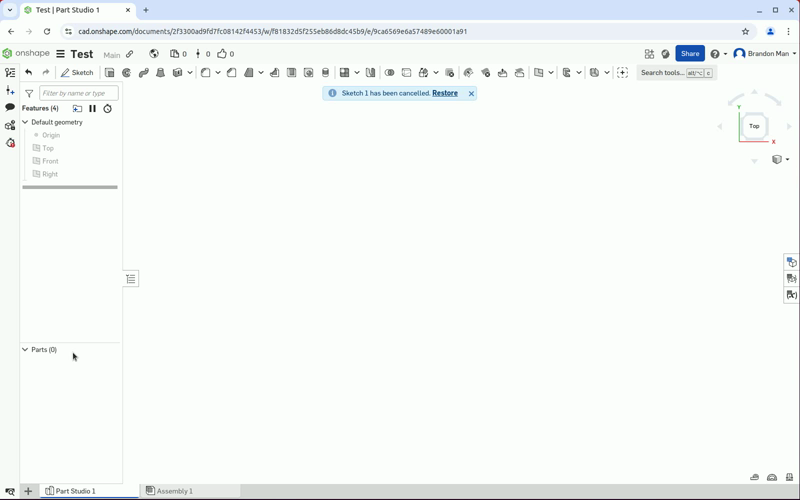
key(up)
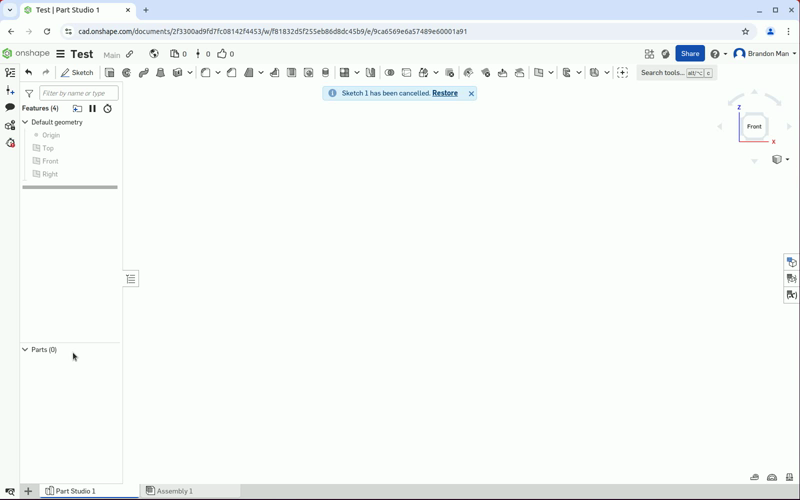
key_up(shift)
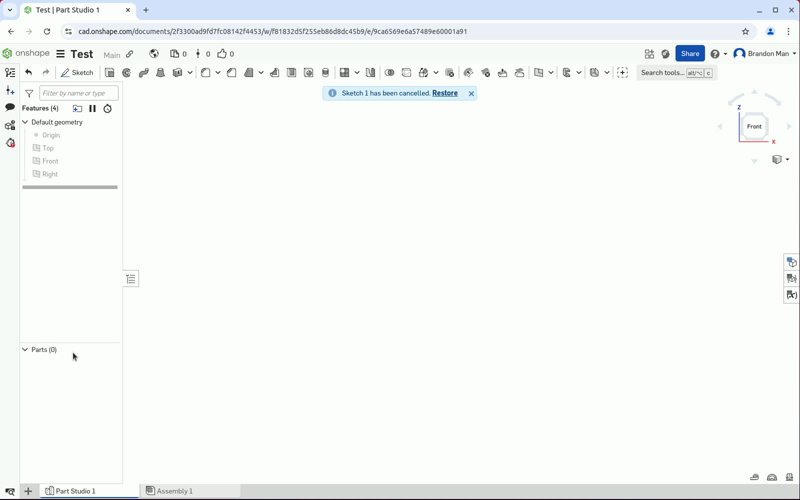
mouse_move(73, 352)
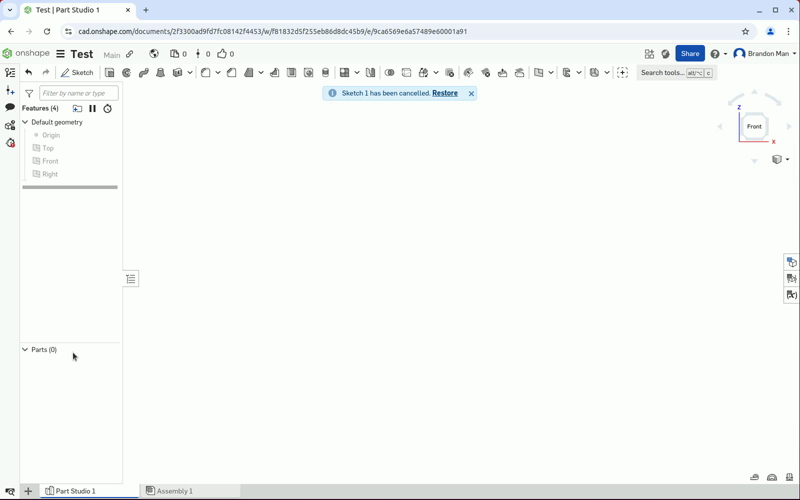
key(shift+y)
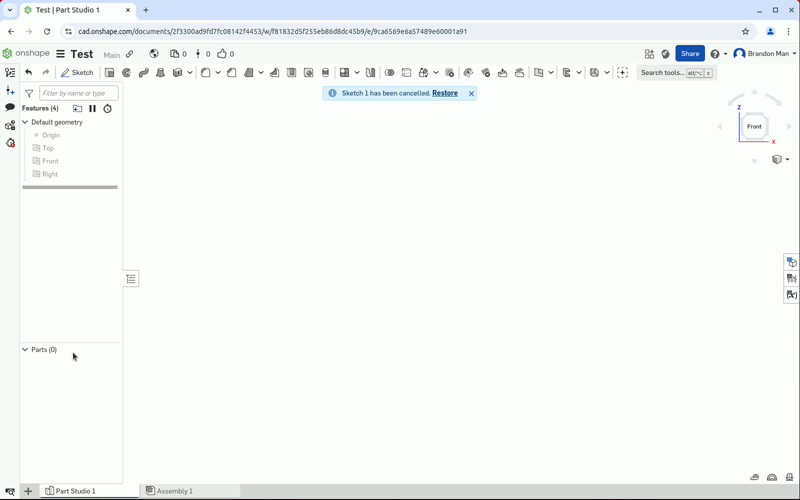
key(shift+s)
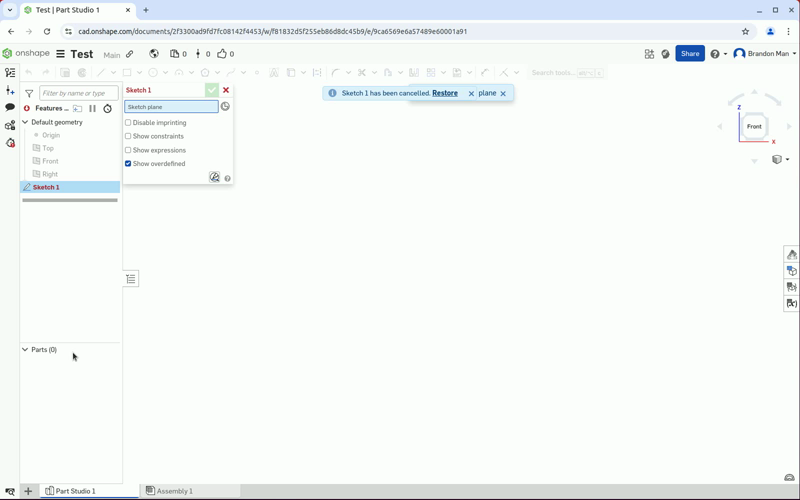
mouse_move(73, 163)
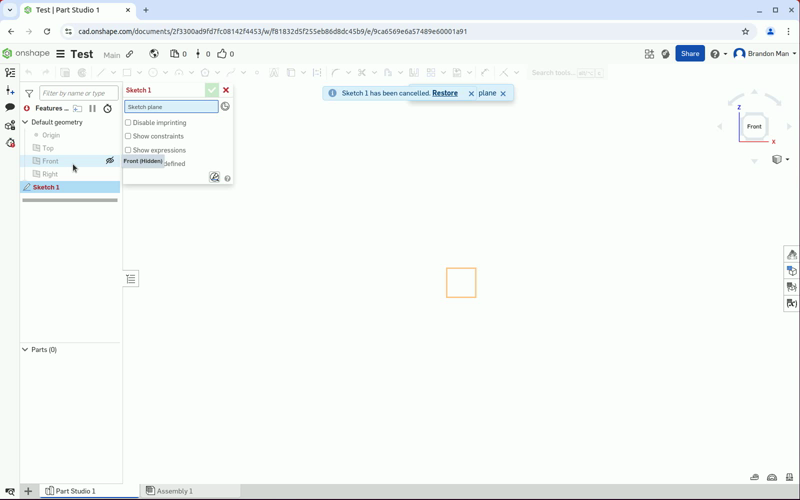
click(73, 163)
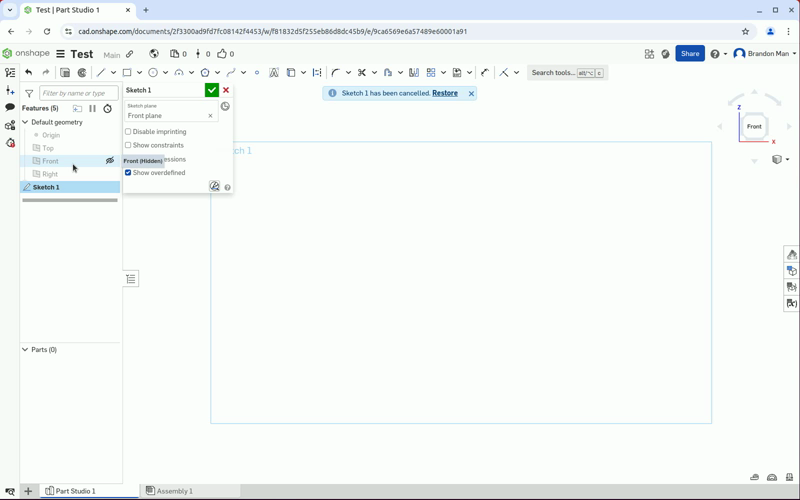
mouse_move(73, 352)
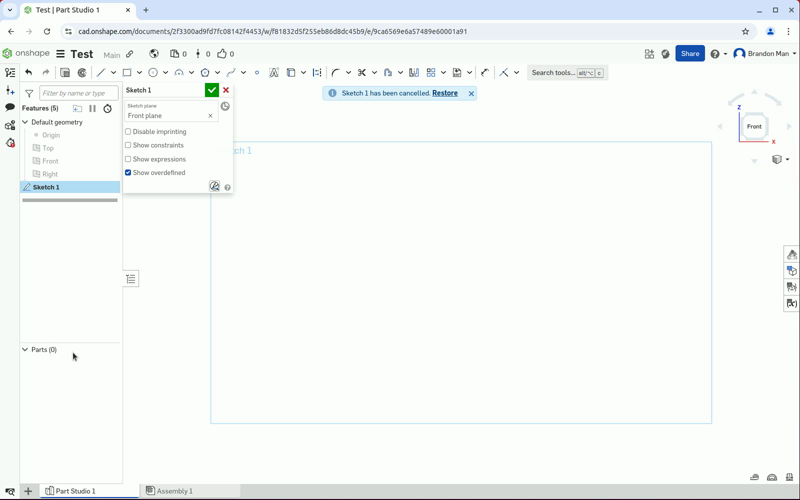
key(y)
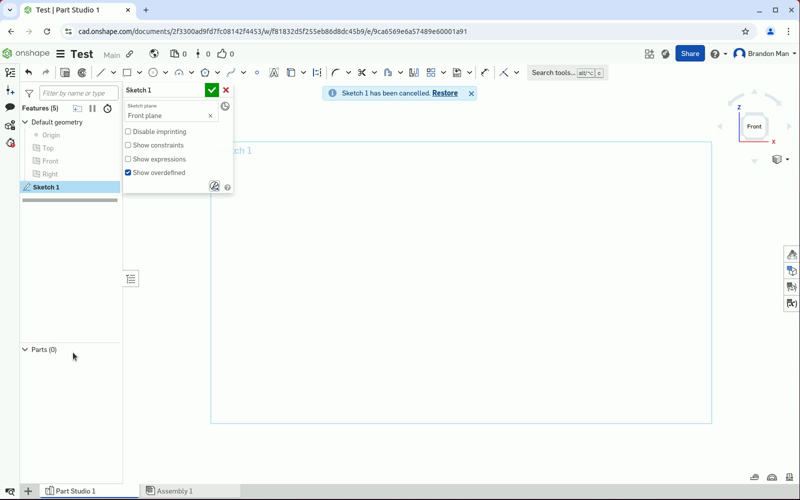
key(l)
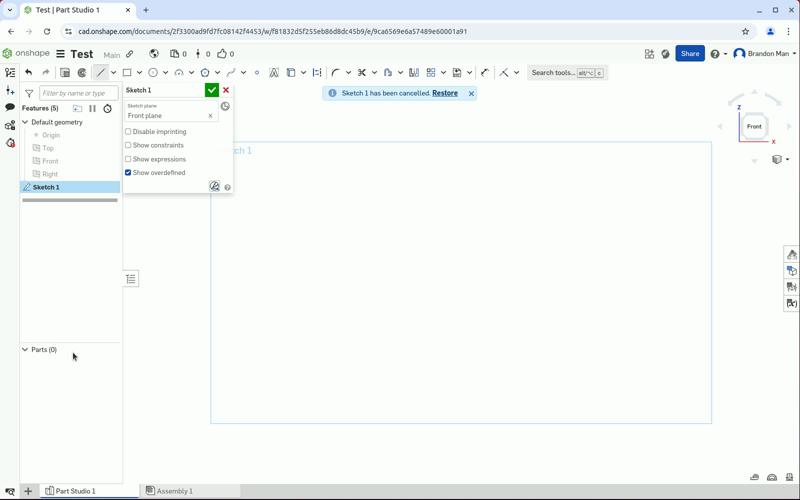
key_down(shift)
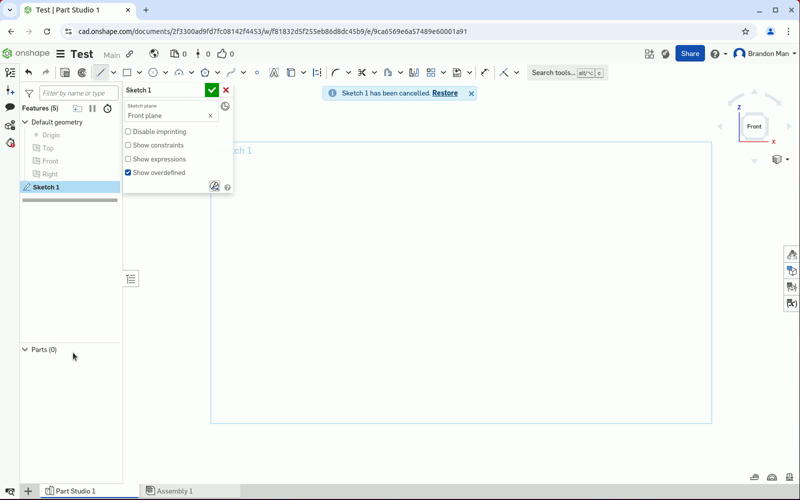
mouse_move(392, 395)
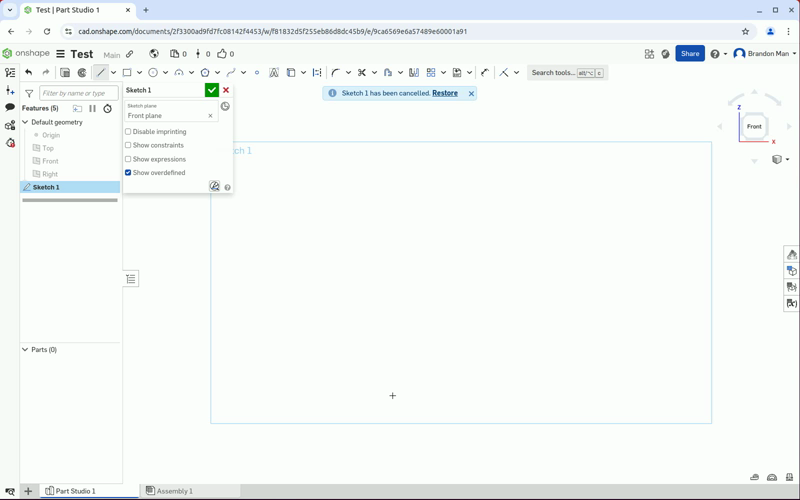
click(392, 395)
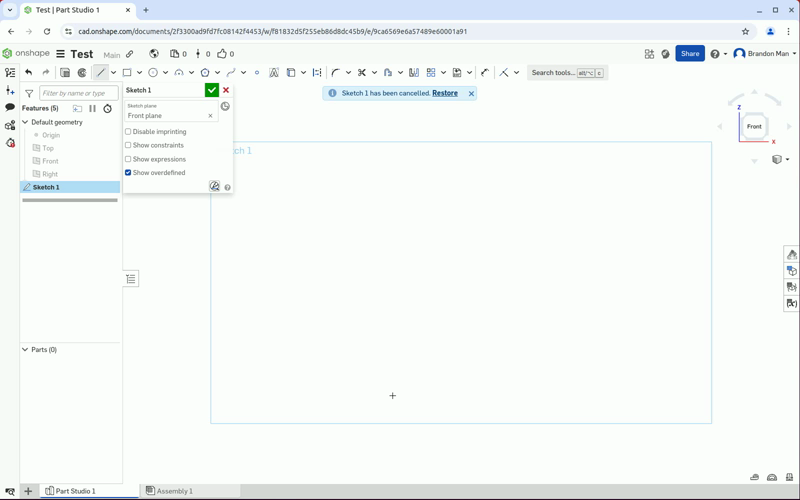
key_up(shift)
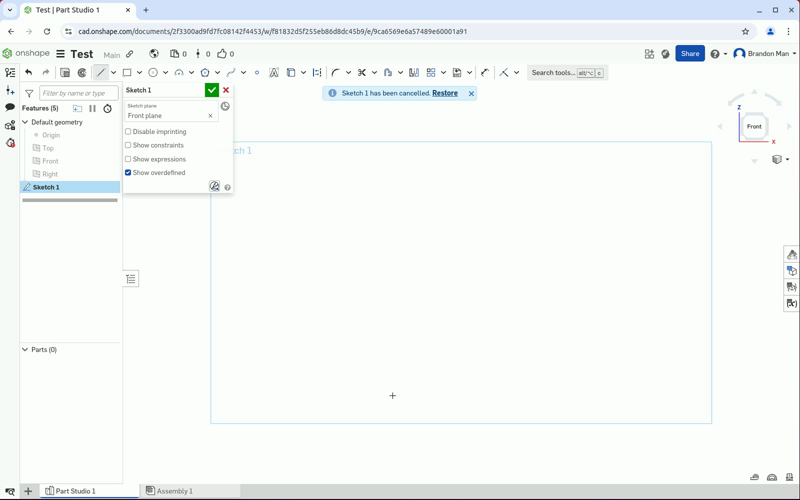
key_down(shift)
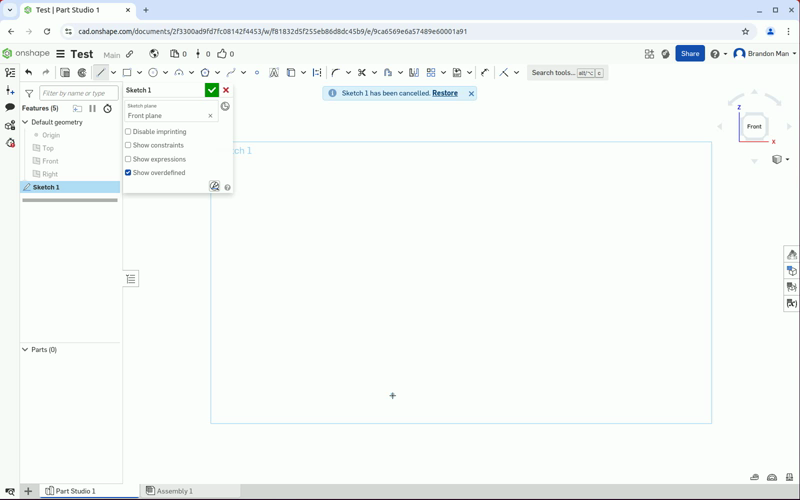
mouse_move(572, 395)
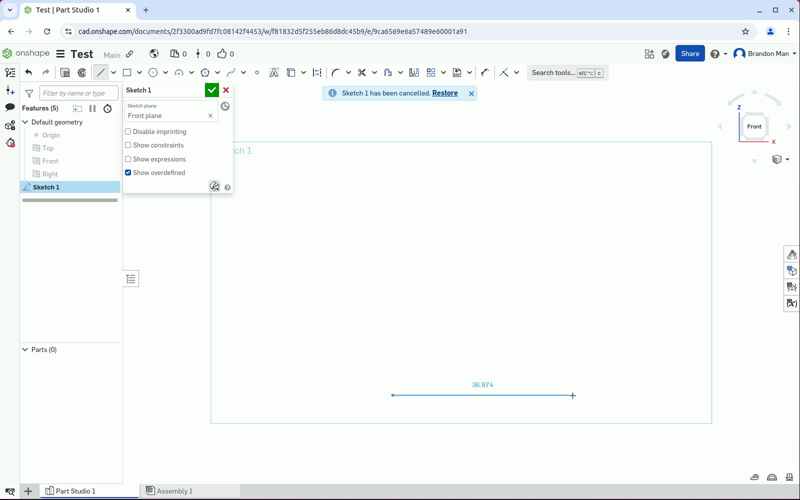
click(572, 395)
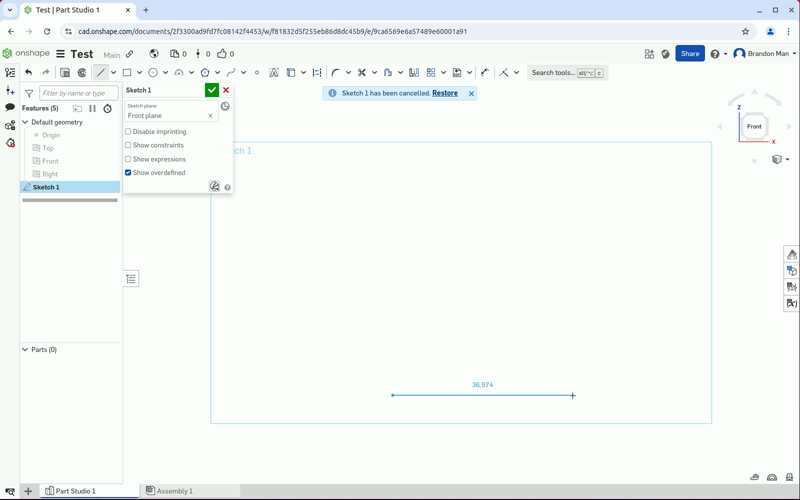
key_up(shift)
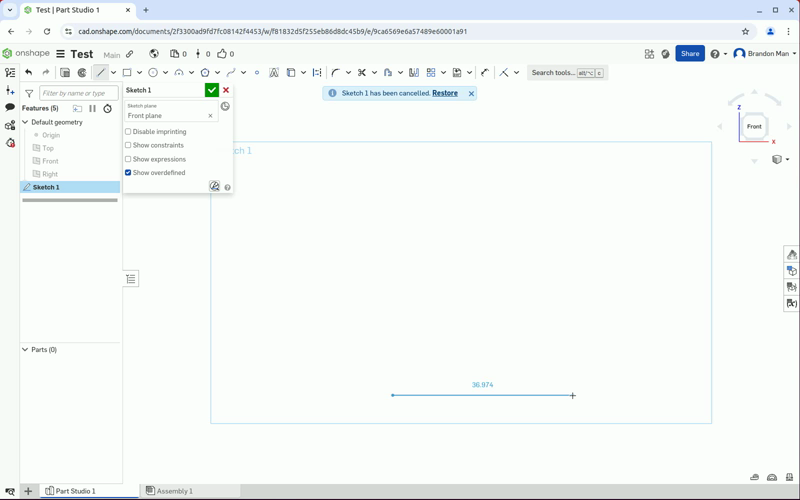
key_down(shift)
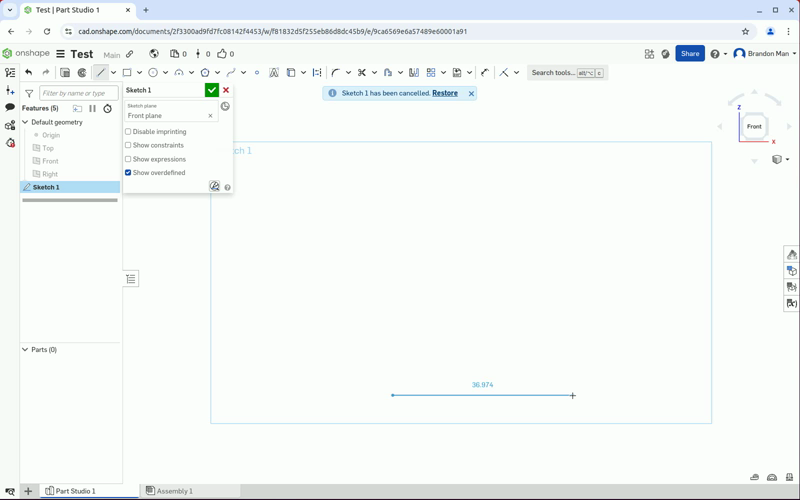
mouse_move(572, 238)
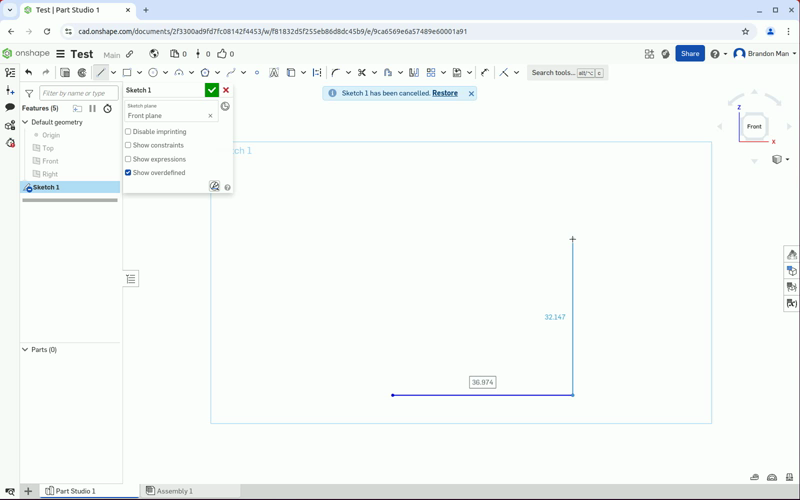
click(572, 238)
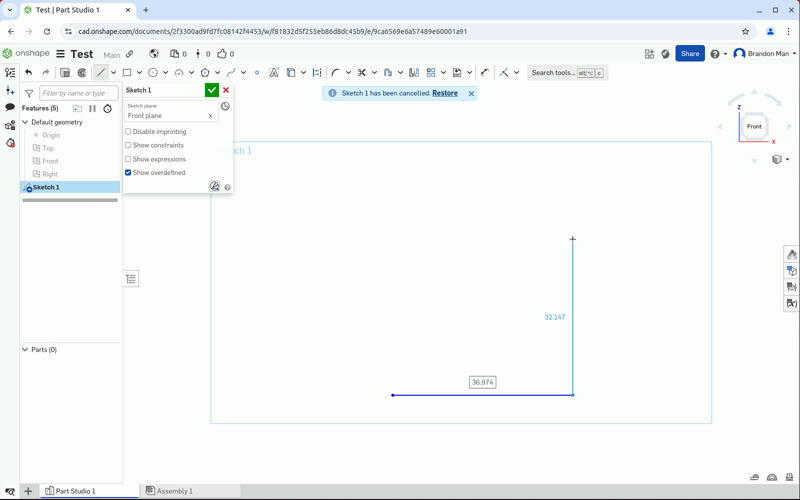
key_up(shift)
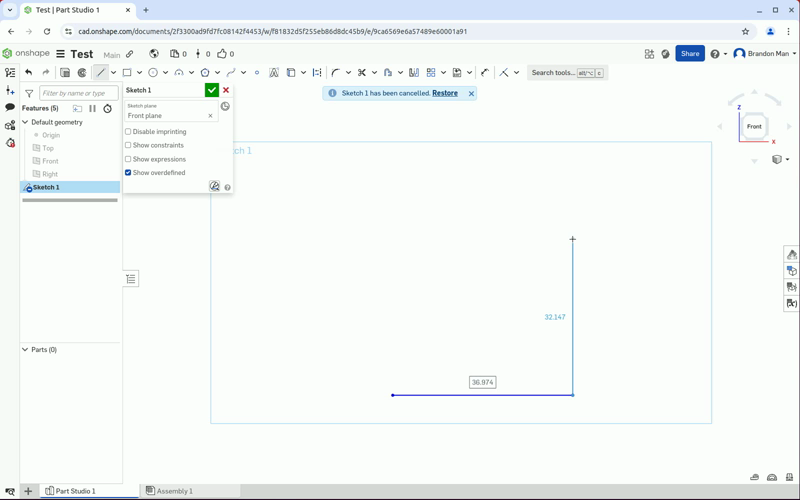
key_down(shift)
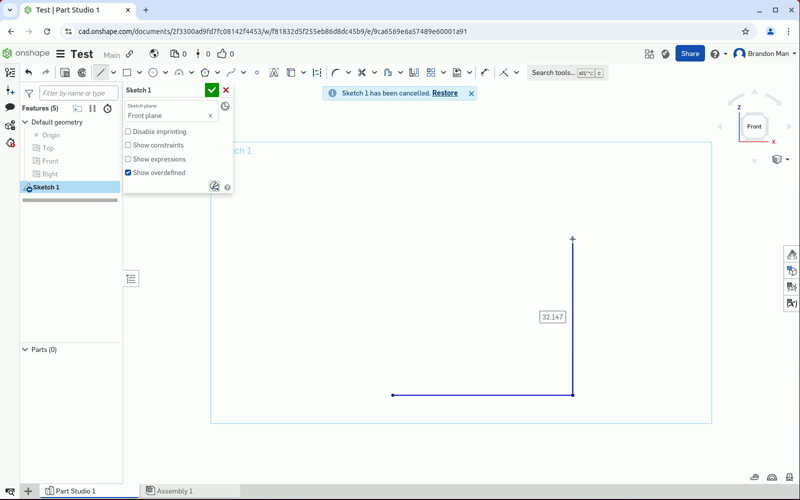
mouse_move(589, 238)
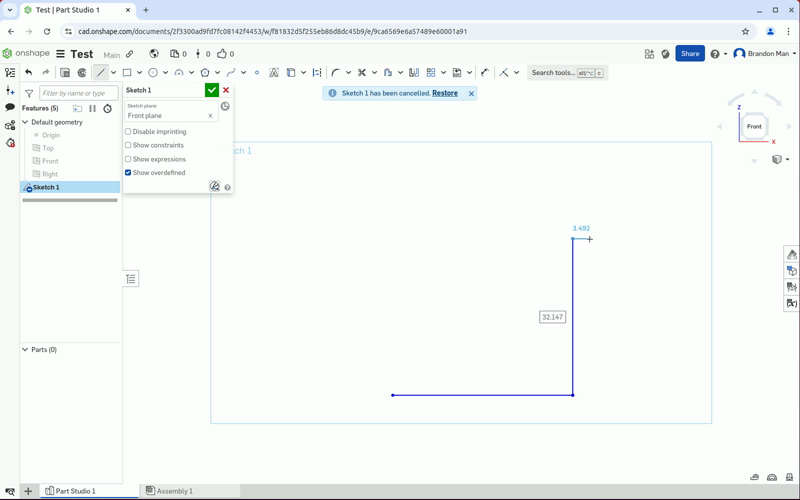
mouse_move(527, 238)
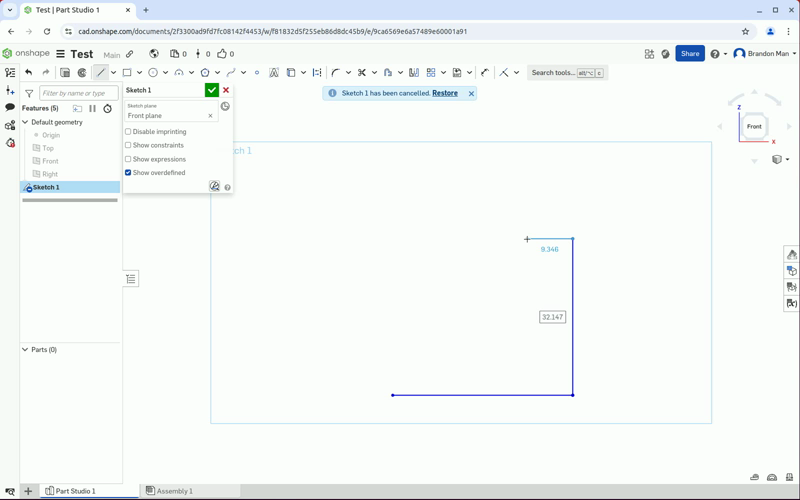
click(527, 238)
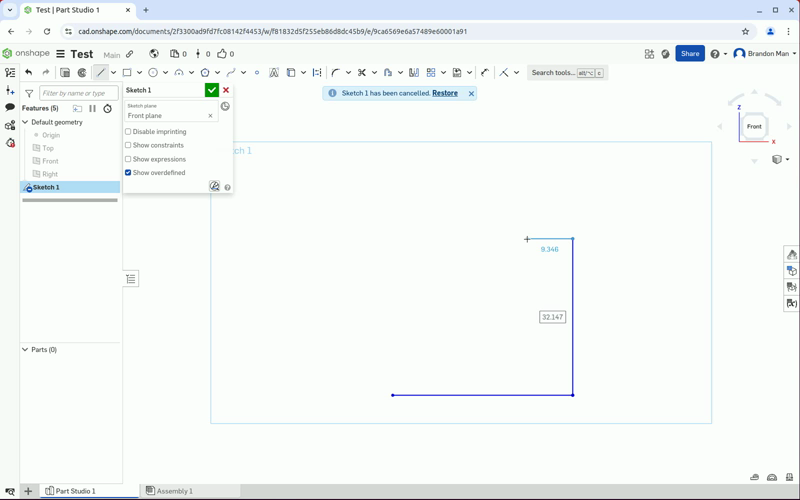
key_up(shift)
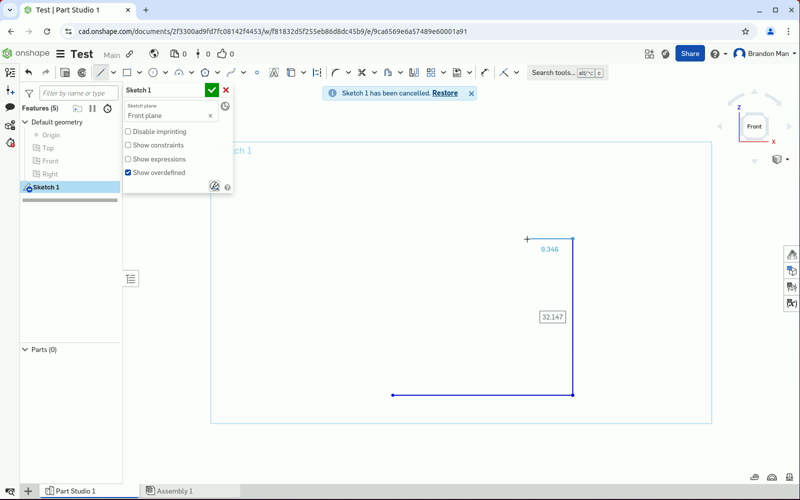
key_down(shift)
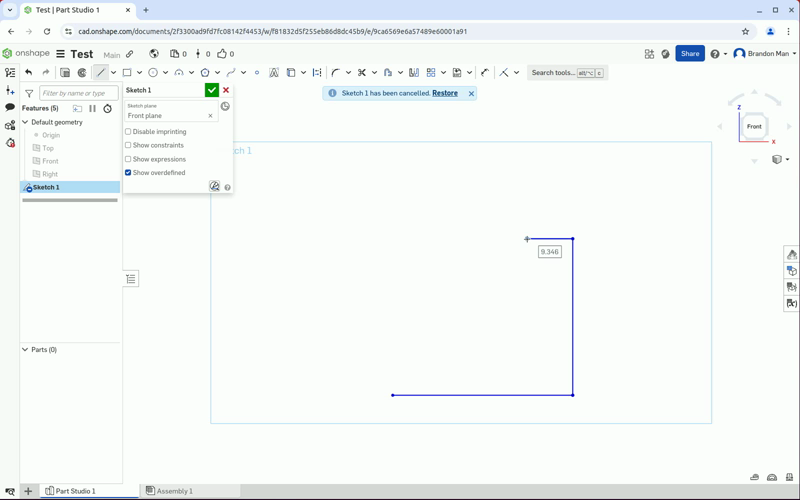
mouse_move(527, 327)
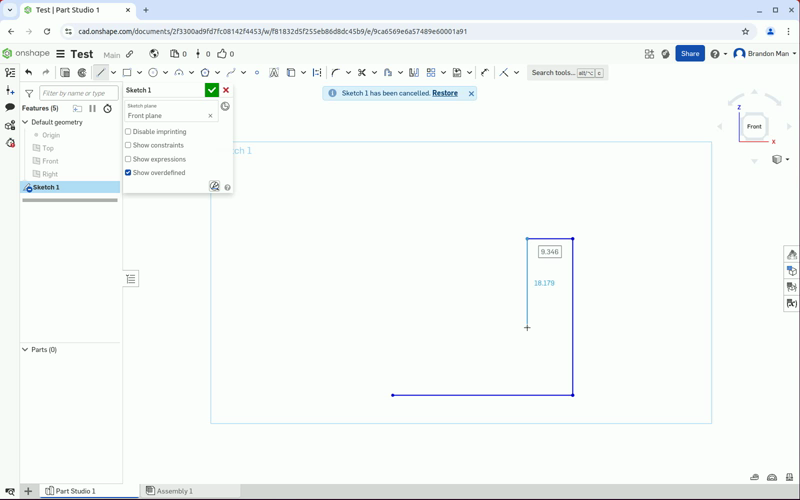
click(527, 327)
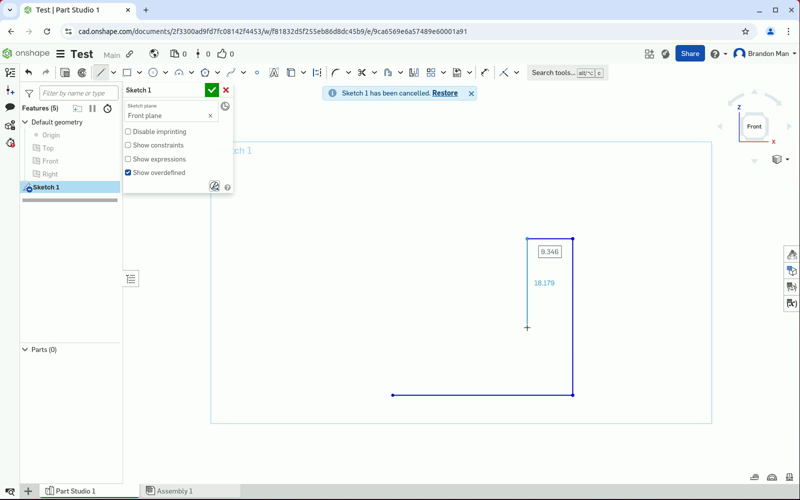
key_up(shift)
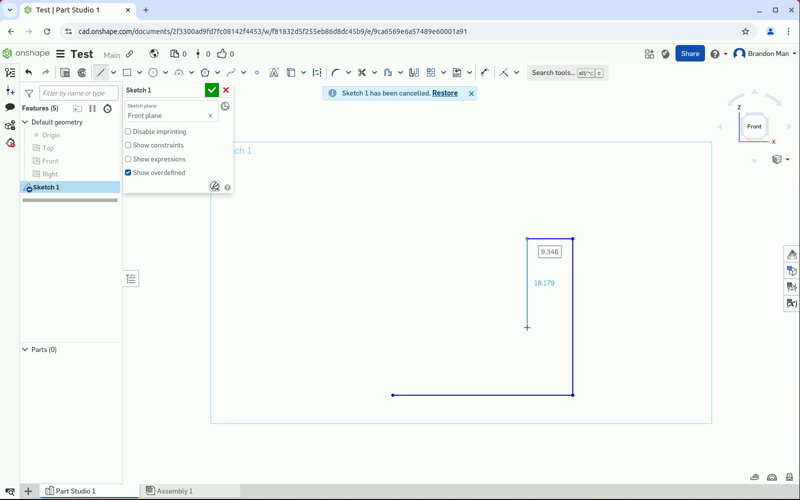
key_down(shift)
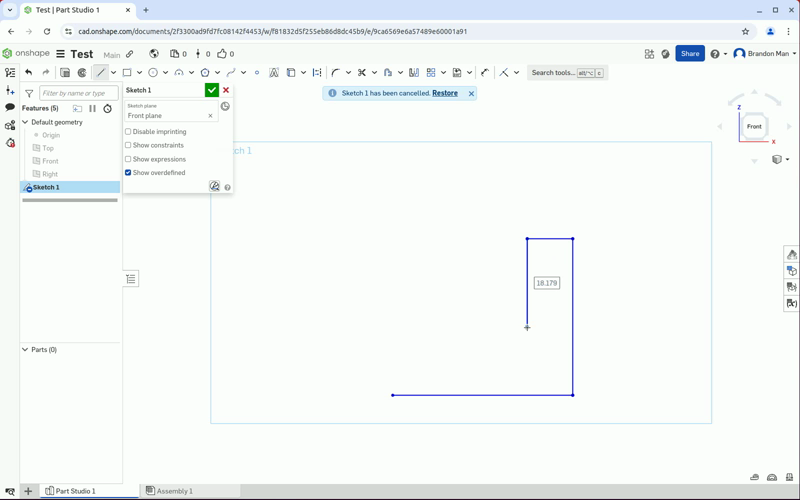
mouse_move(557, 327)
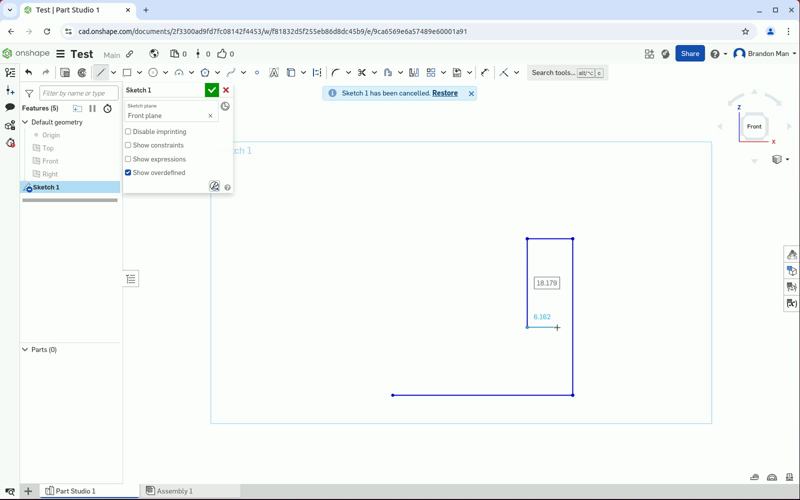
mouse_move(483, 327)
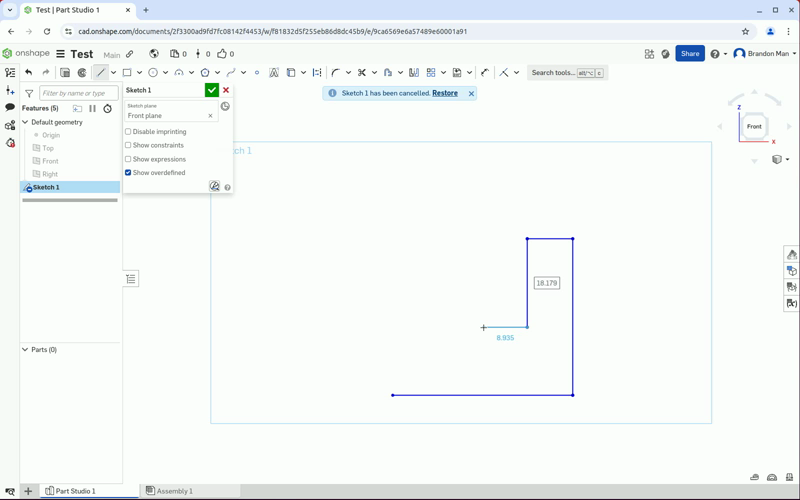
click(483, 327)
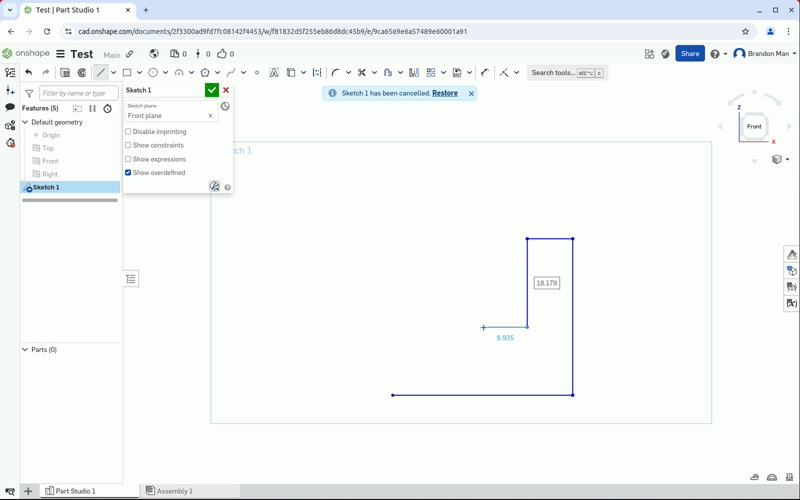
key_up(shift)
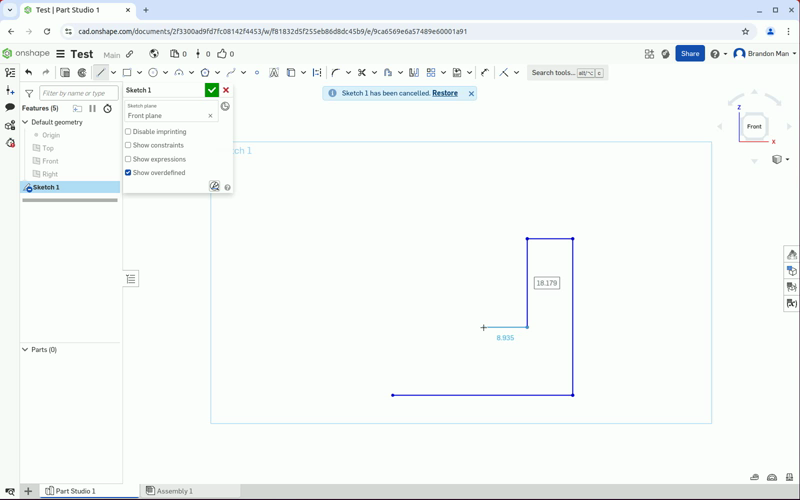
key_down(shift)
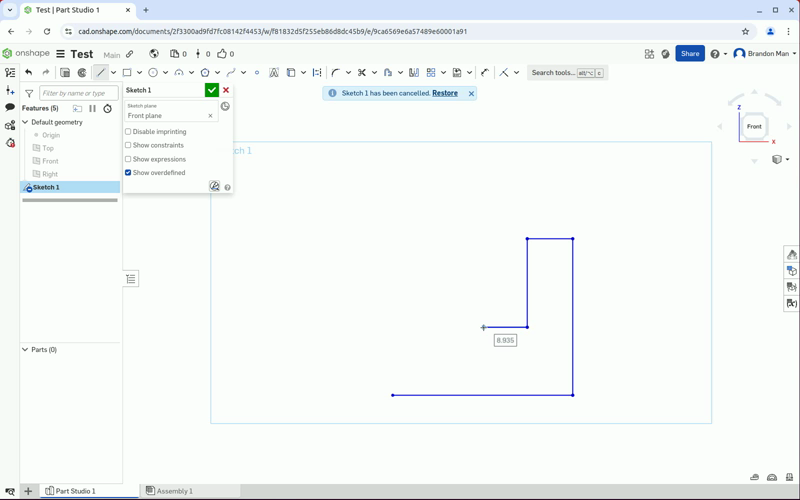
mouse_move(483, 261)
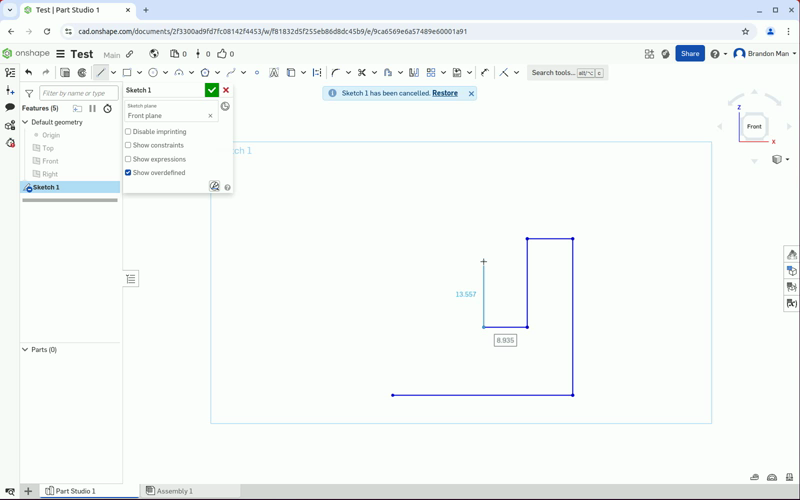
click(483, 261)
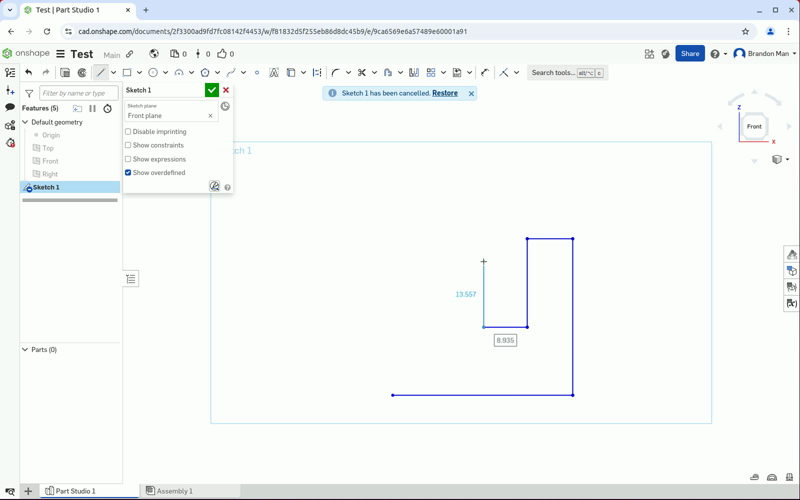
key_up(shift)
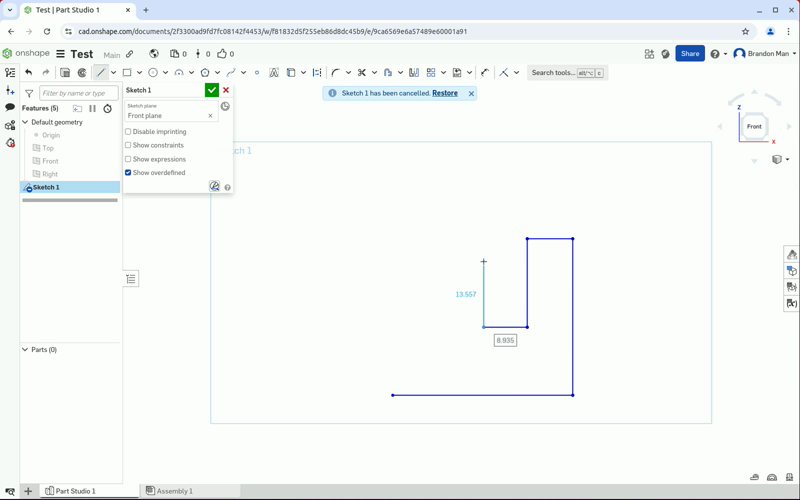
key_down(shift)
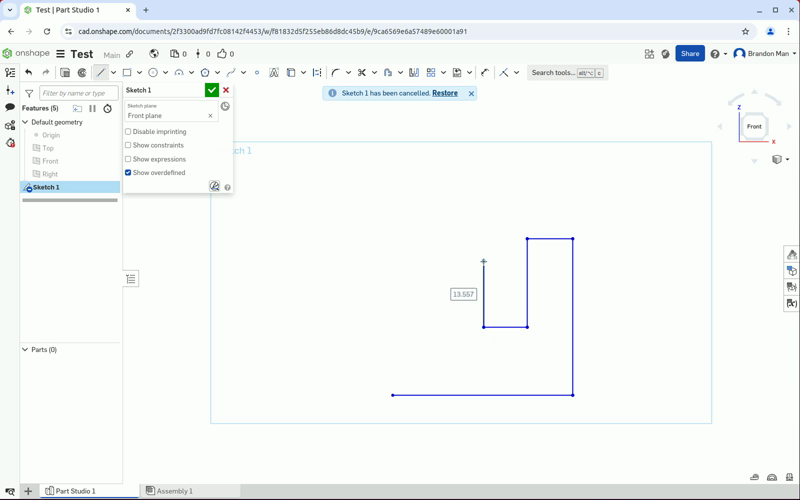
mouse_move(513, 261)
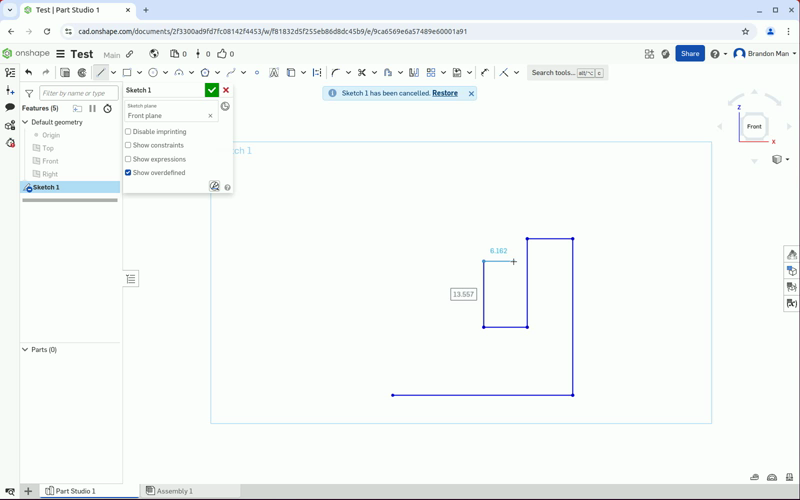
mouse_move(438, 261)
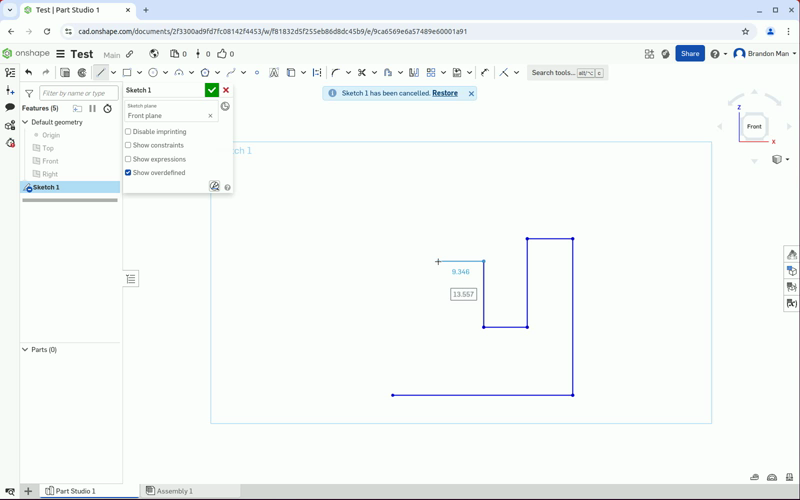
click(438, 261)
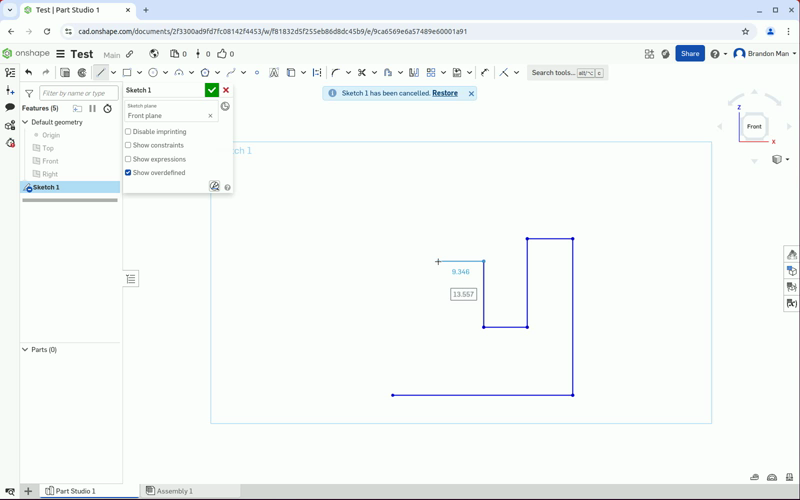
key_up(shift)
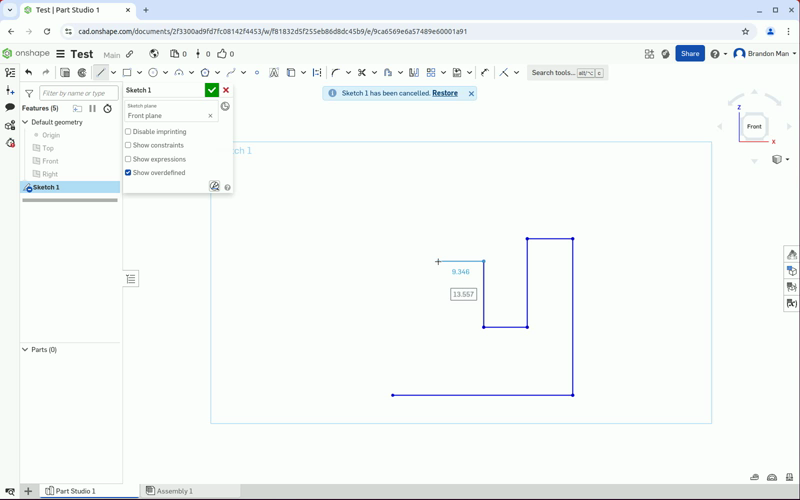
key_down(shift)
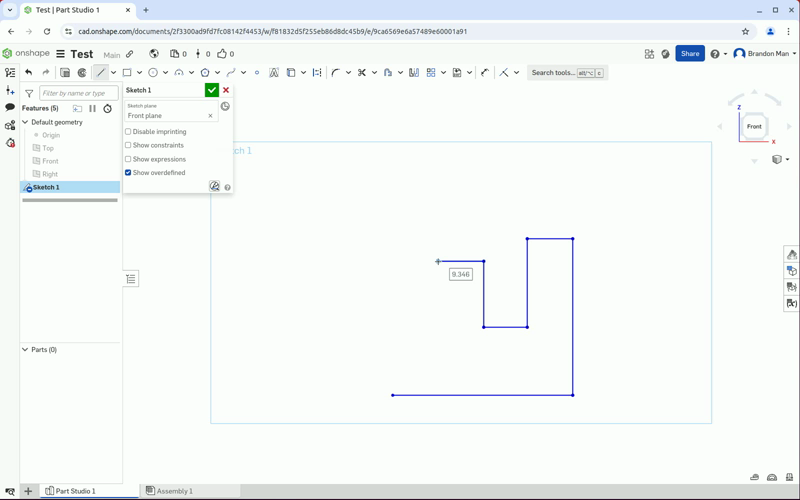
mouse_move(438, 327)
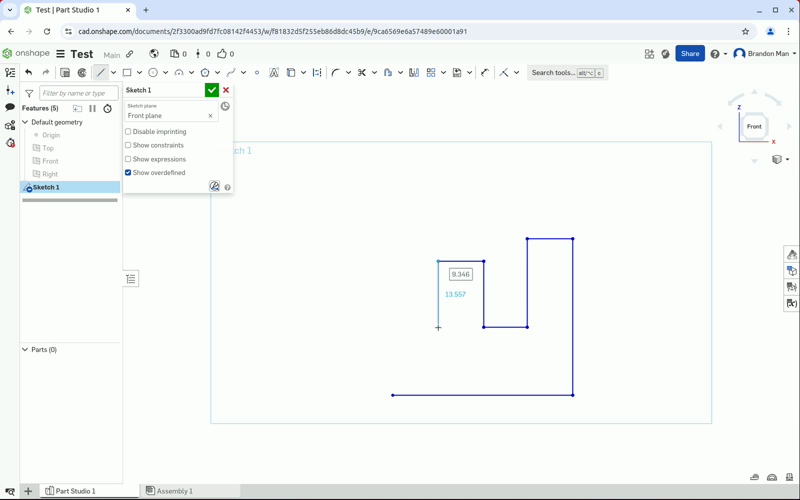
click(438, 327)
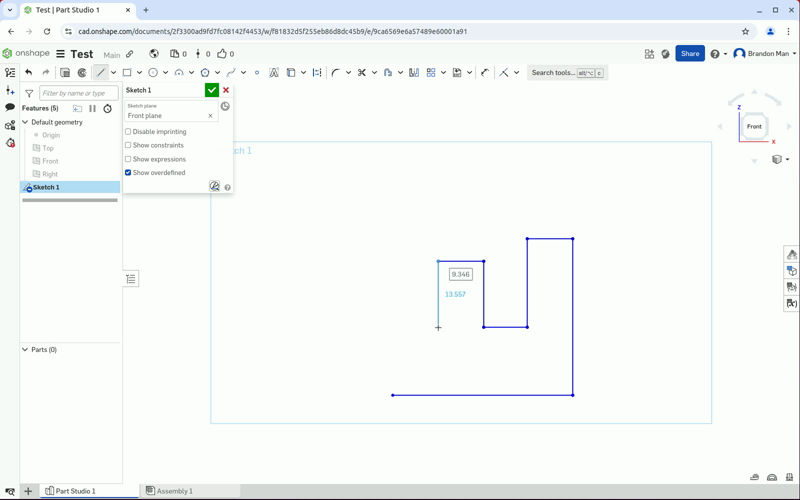
key_up(shift)
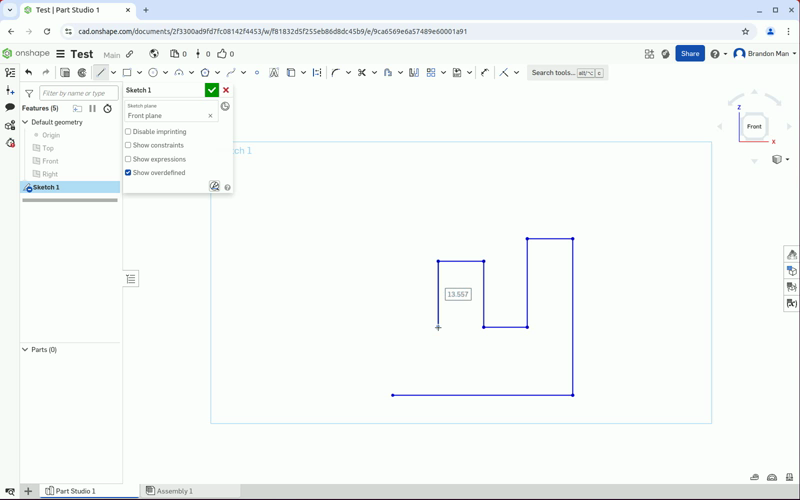
key_down(shift)
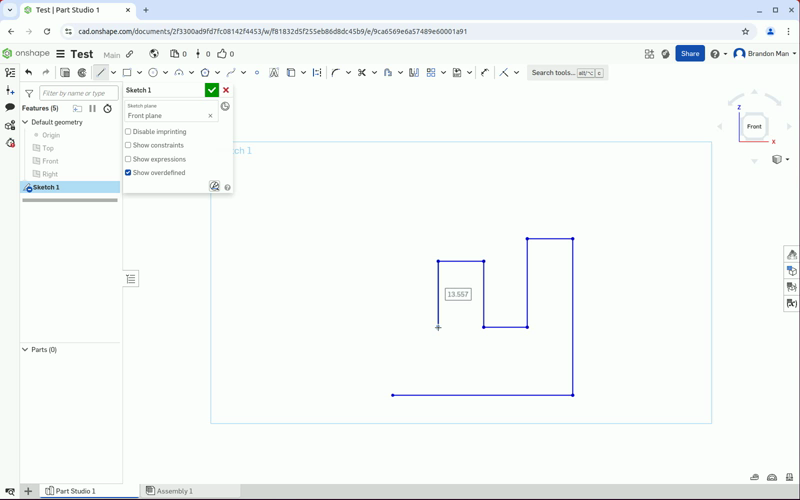
mouse_move(468, 327)
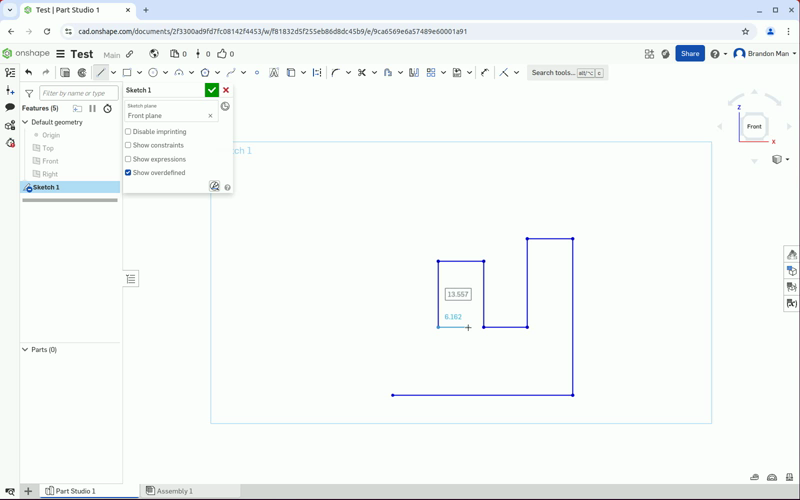
mouse_move(392, 327)
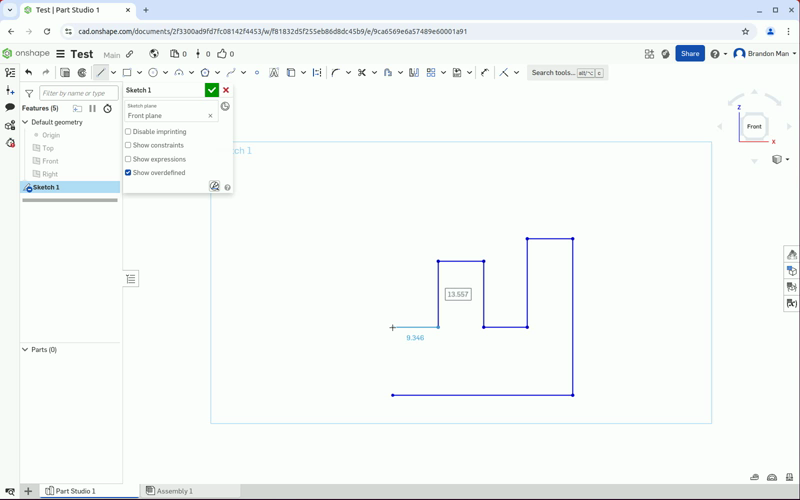
click(392, 327)
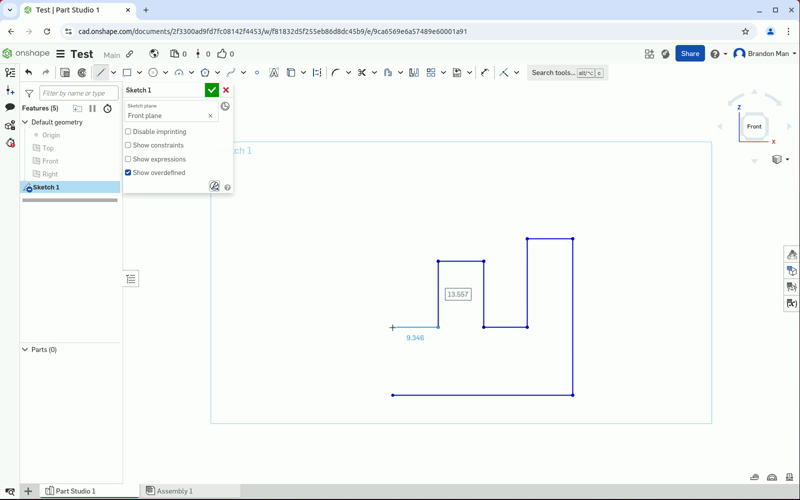
key_up(shift)
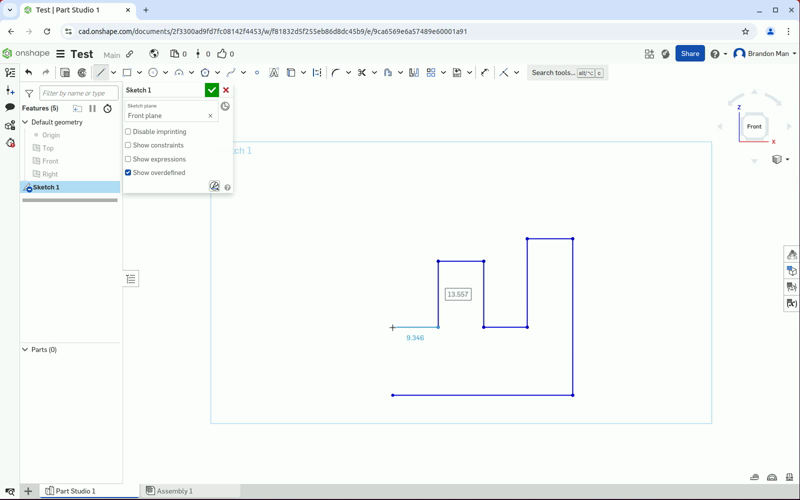
key_down(shift)
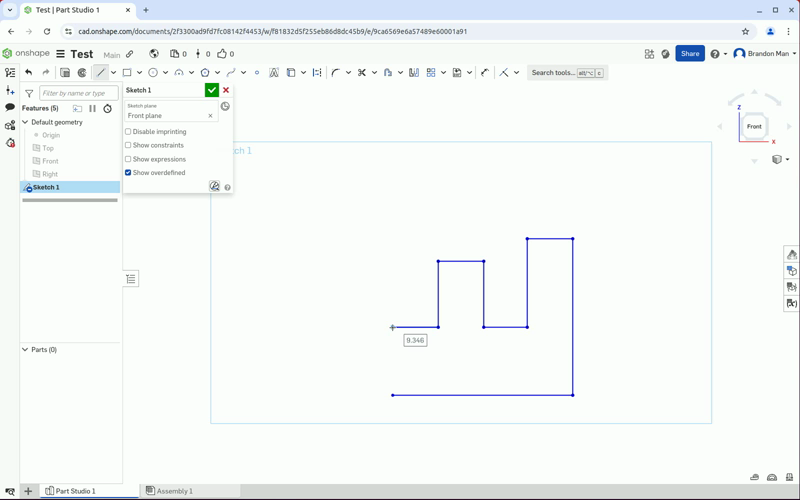
mouse_move(392, 395)
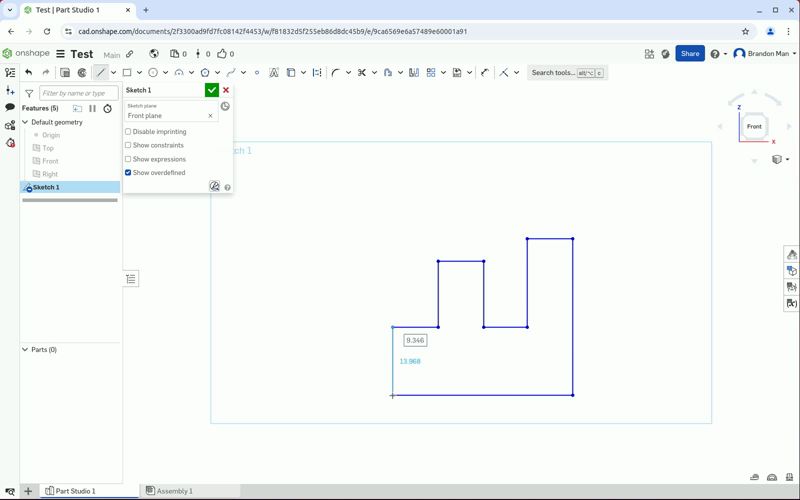
key_up(shift)
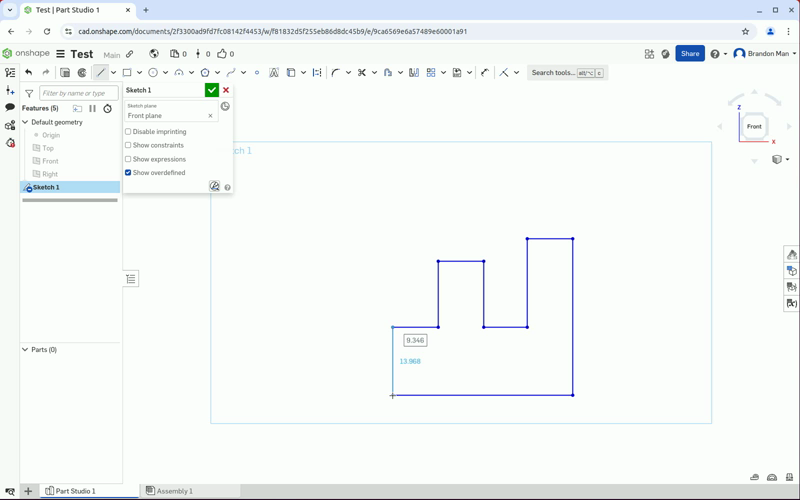
click(392, 395)
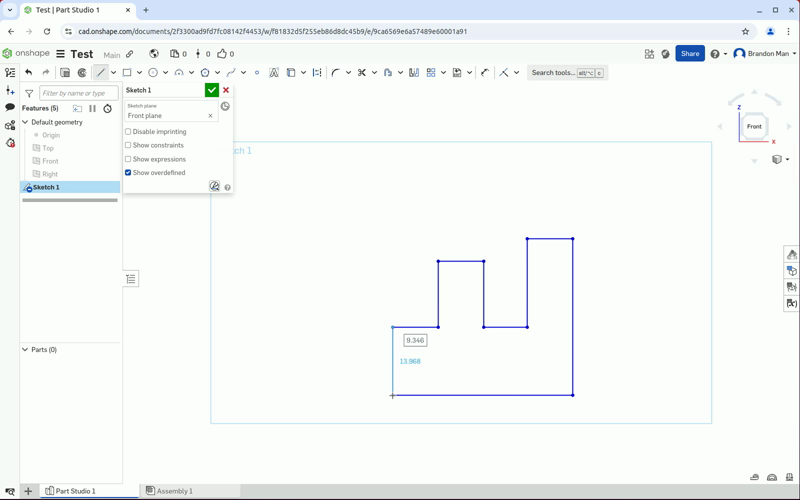
key(esc)
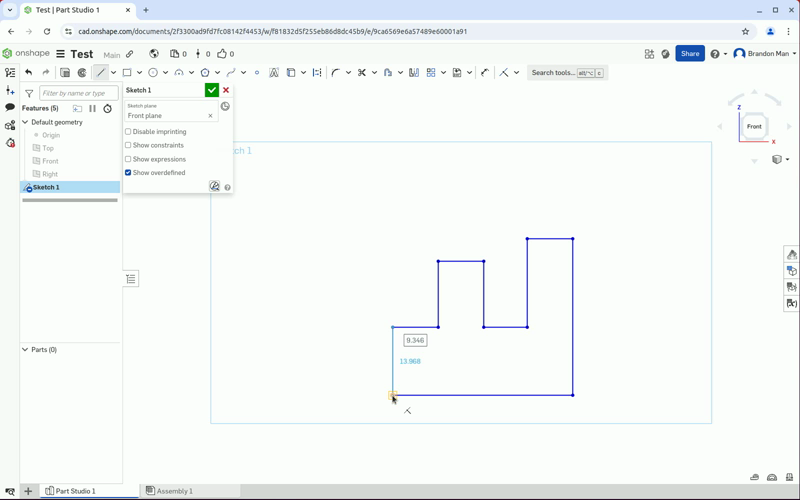
mouse_move(545, 310)
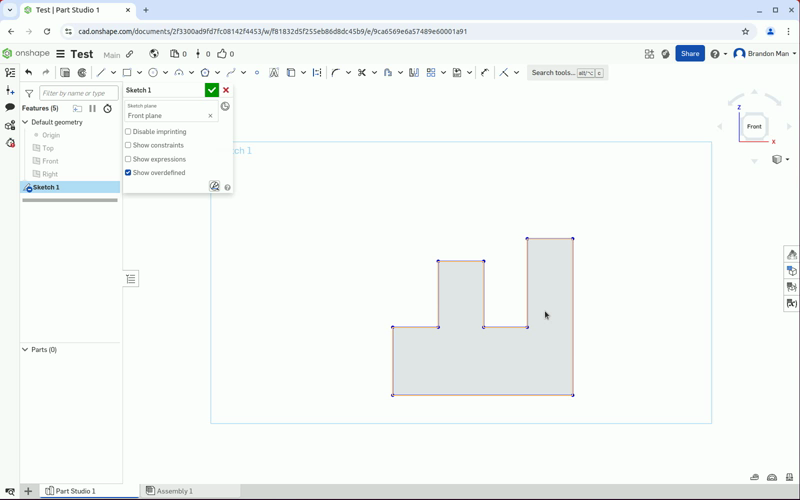
click(545, 310)
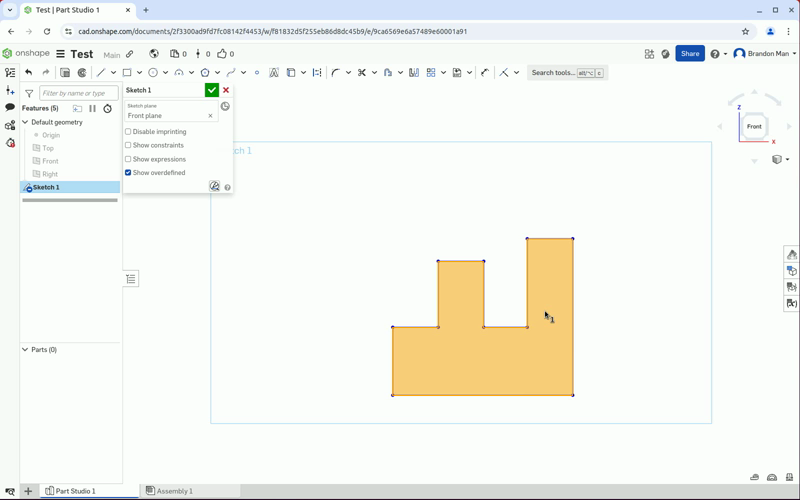
mouse_move(73, 352)
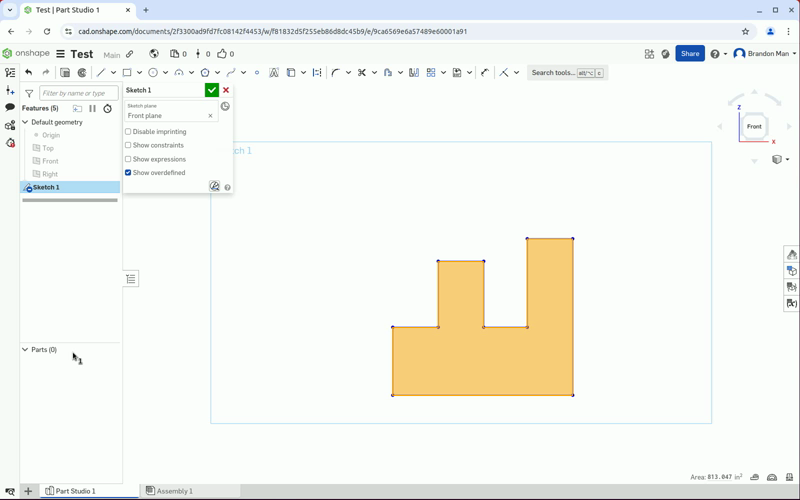
key(shift+y)
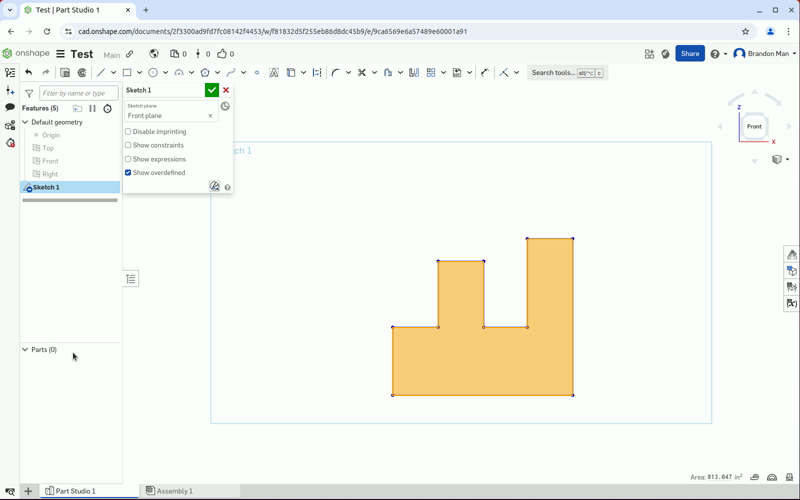
key(shift+e)
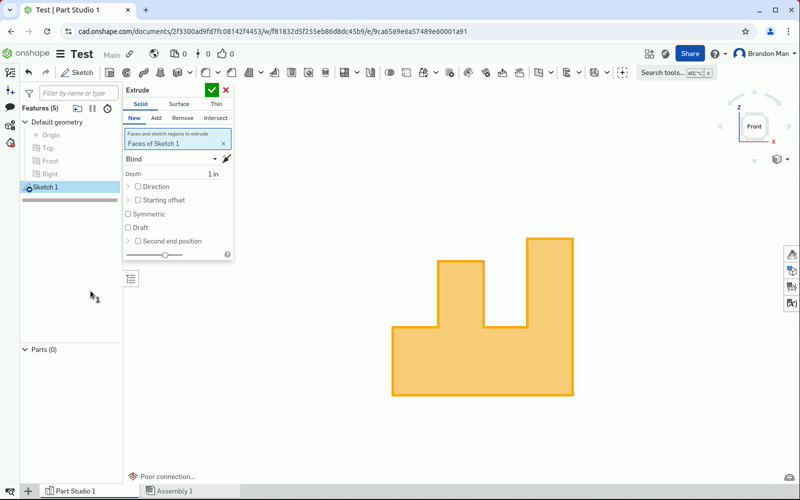
mouse_move(143, 106)
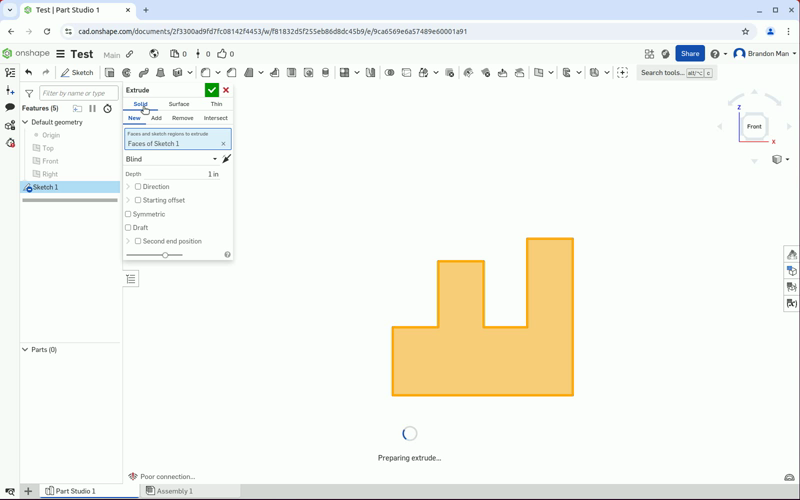
click(143, 106)
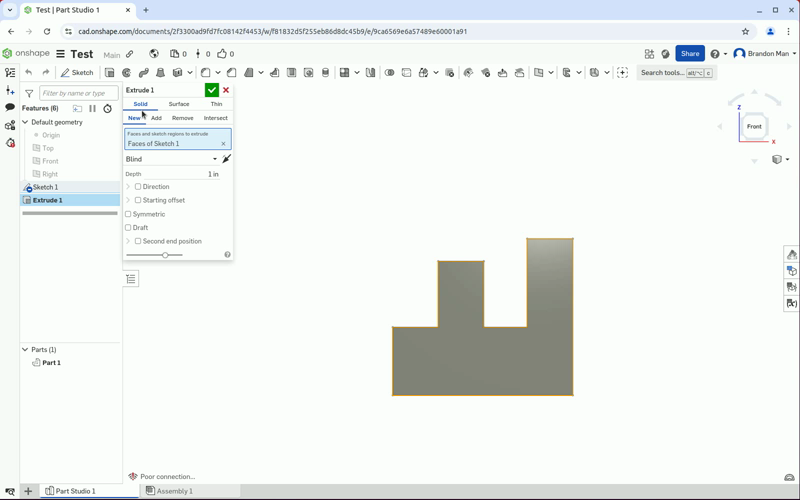
mouse_move(137, 120)
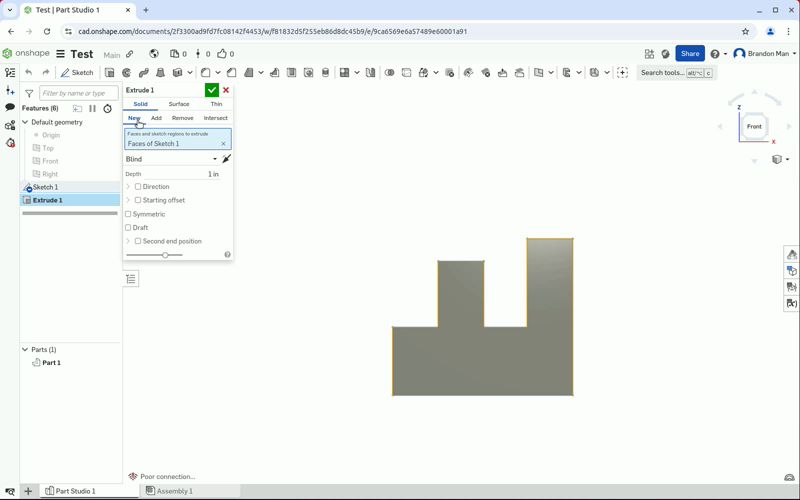
click(137, 120)
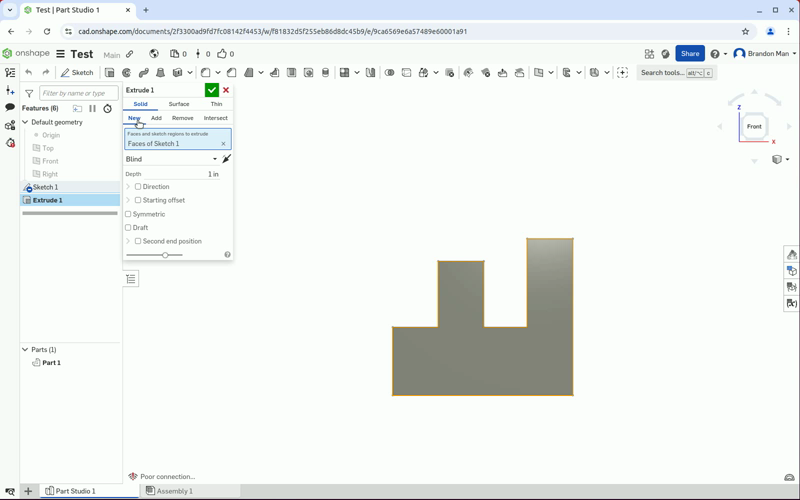
key(tab, 4)
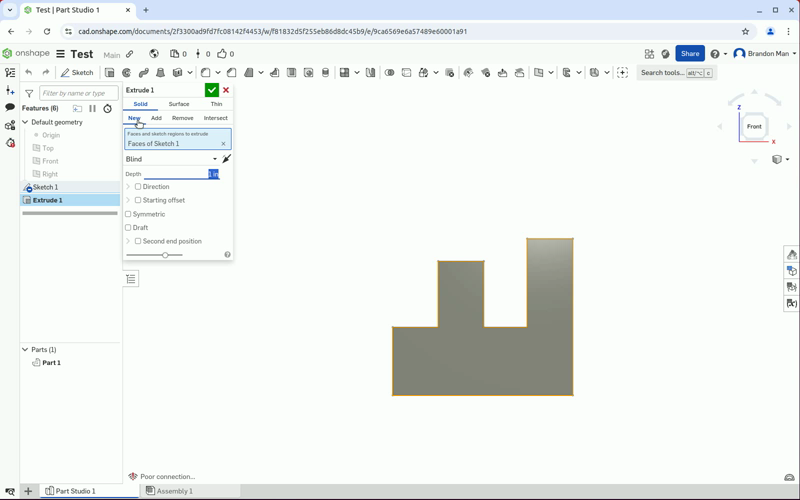
text(-13.961)
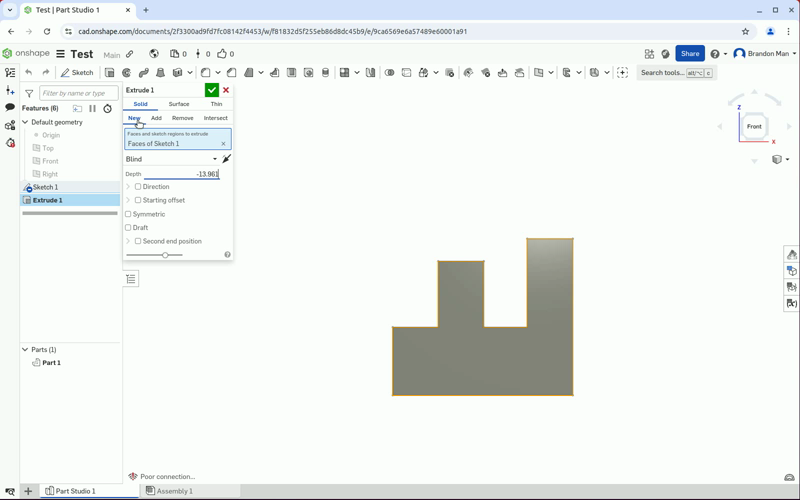
key(enter)
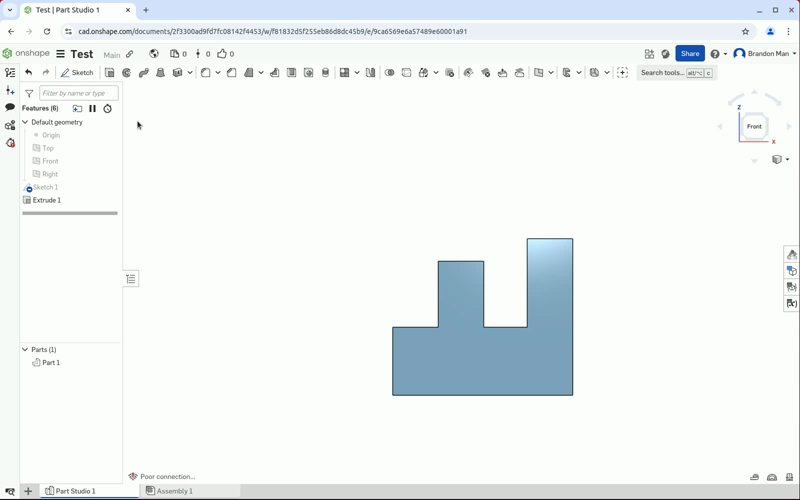
key(shift+h)
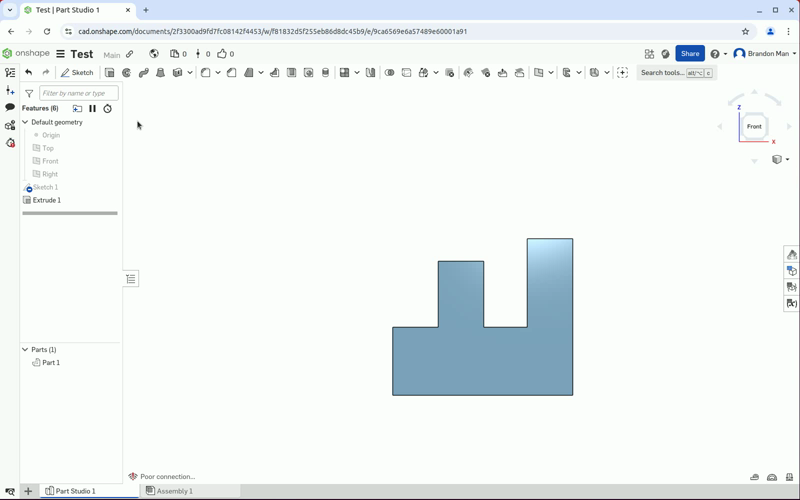
key(shift+h)
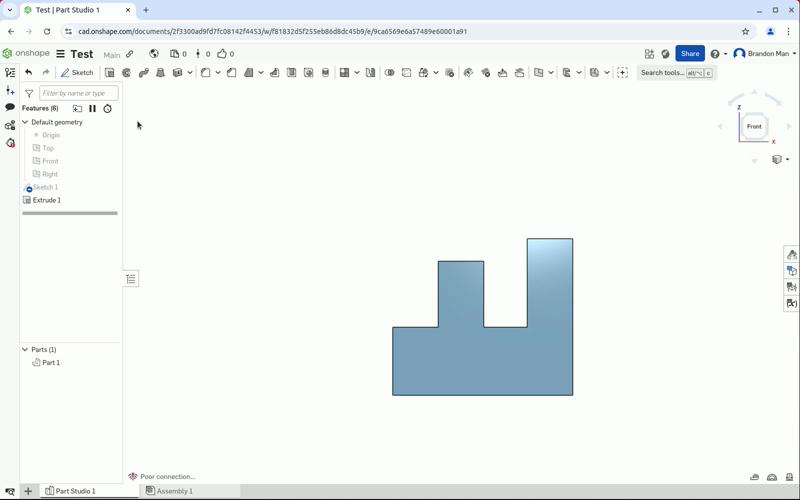
mouse_move(73, 189)
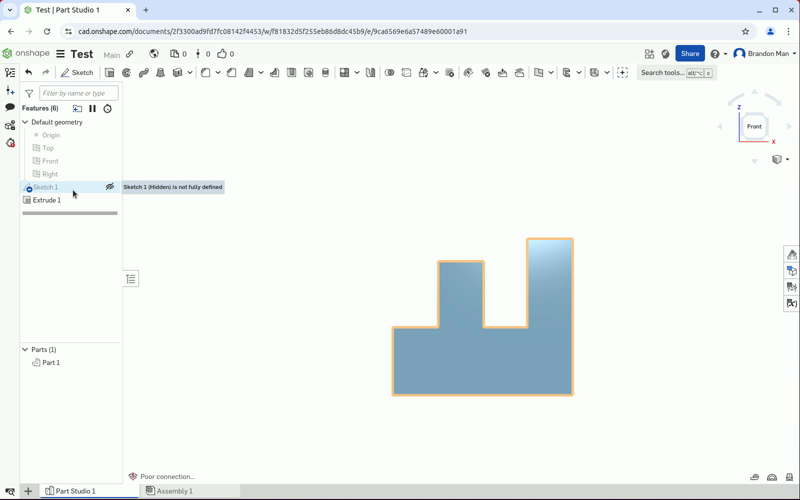
click(73, 189)
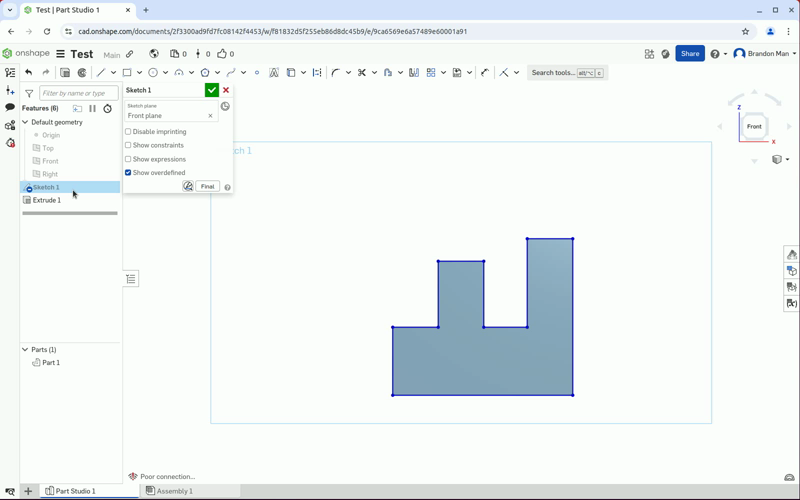
mouse_move(229, 92)
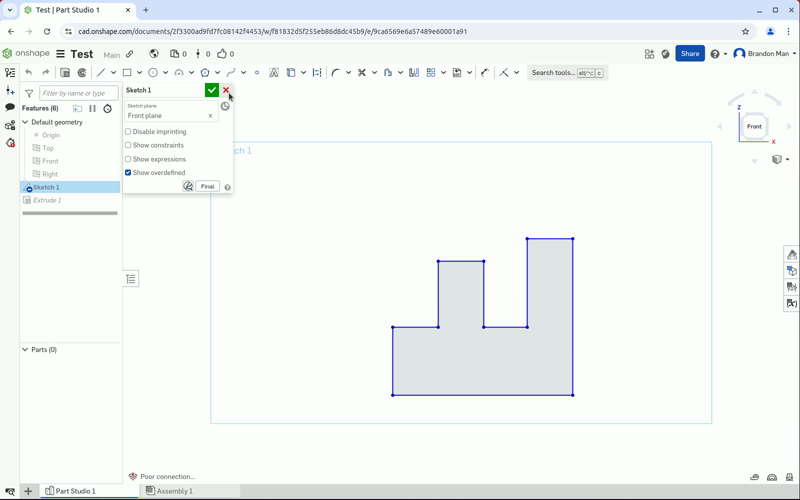
click(229, 92)
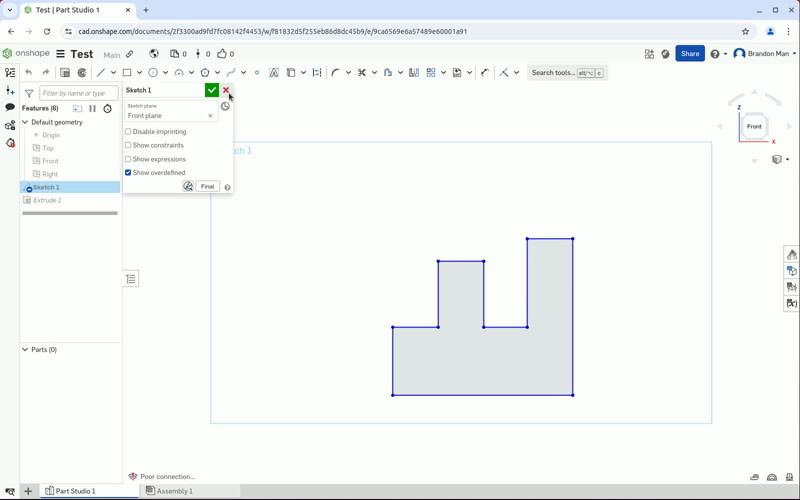
key(shift+s)
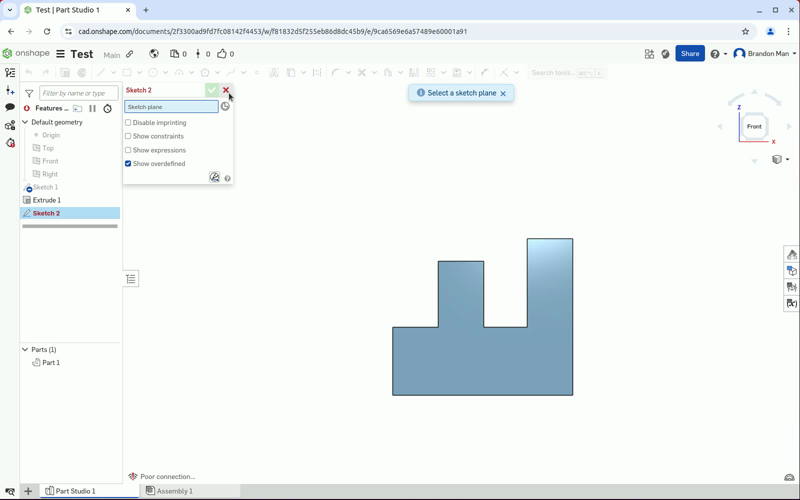
mouse_move(73, 163)
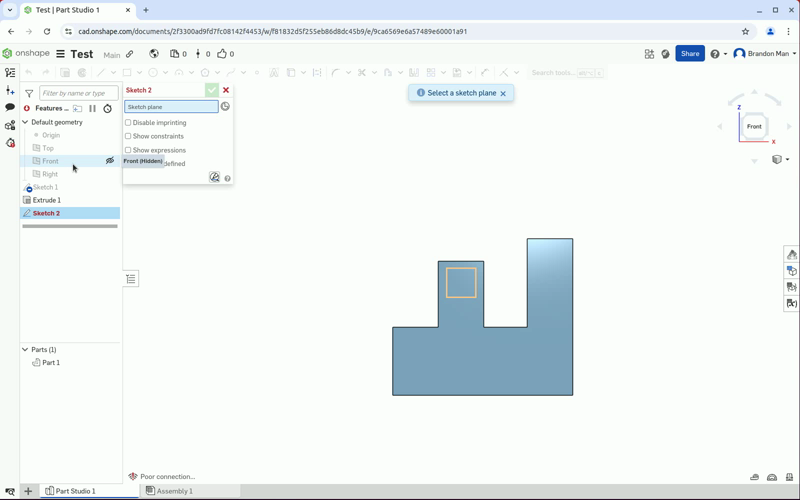
click(73, 163)
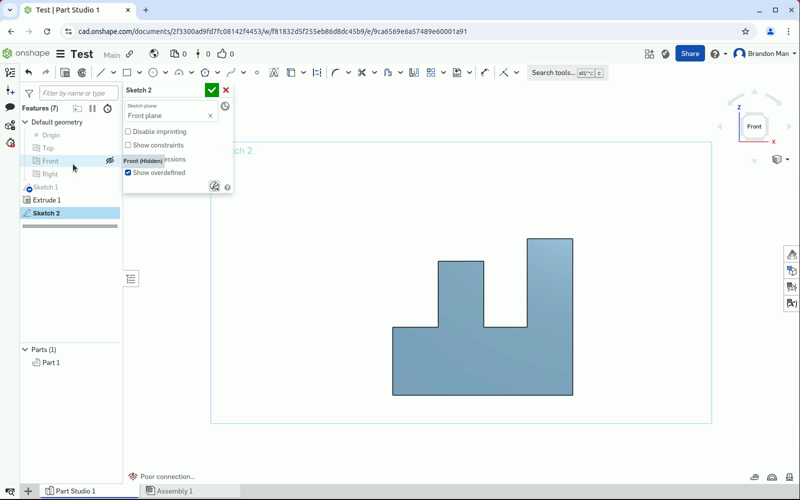
mouse_move(73, 352)
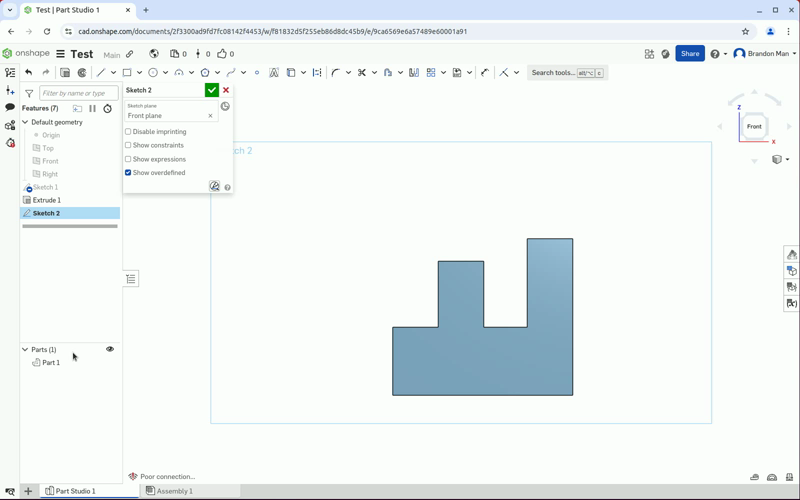
key(y)
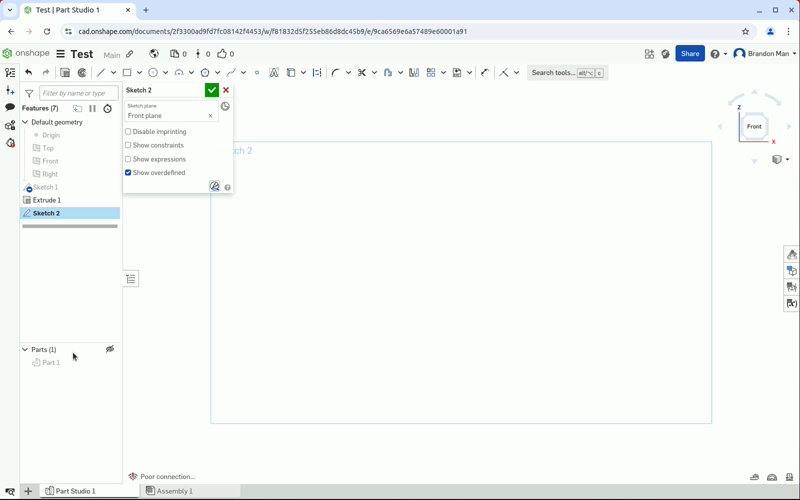
key(l)
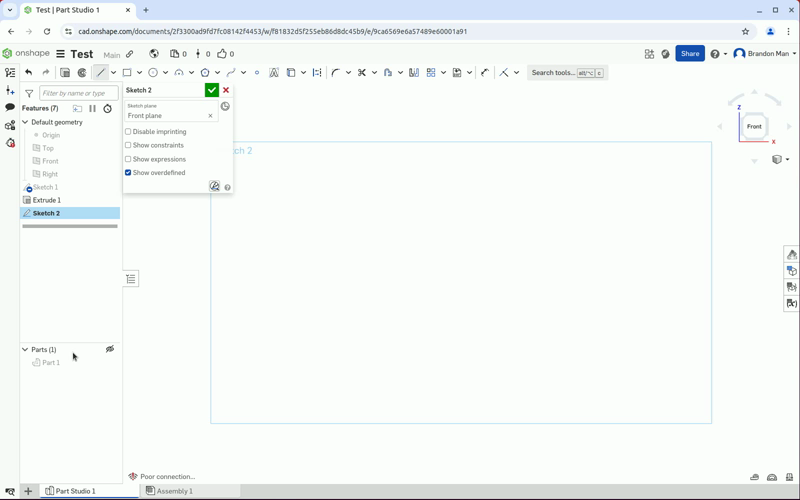
key_down(shift)
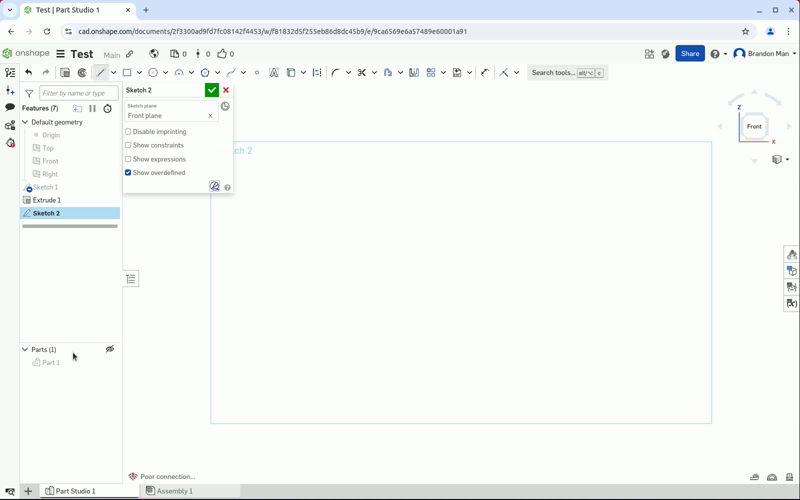
mouse_move(483, 327)
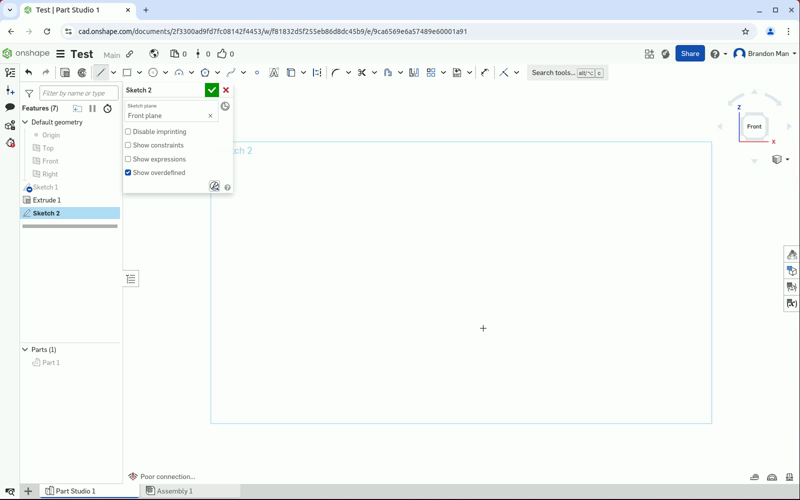
click(483, 327)
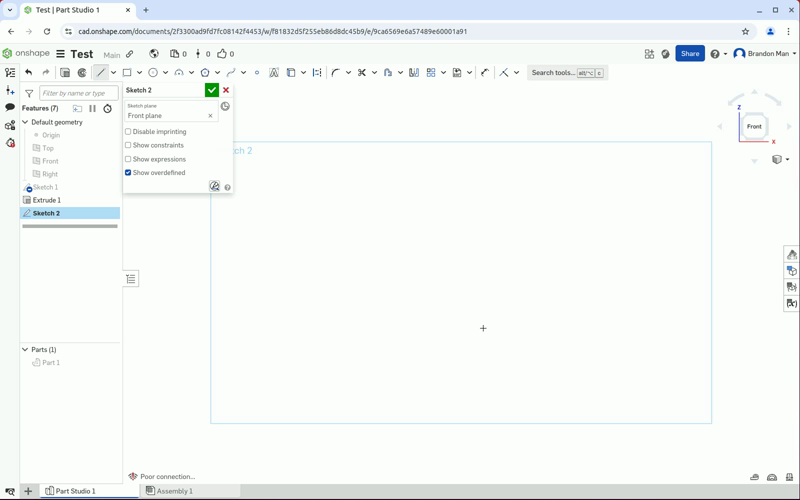
key_up(shift)
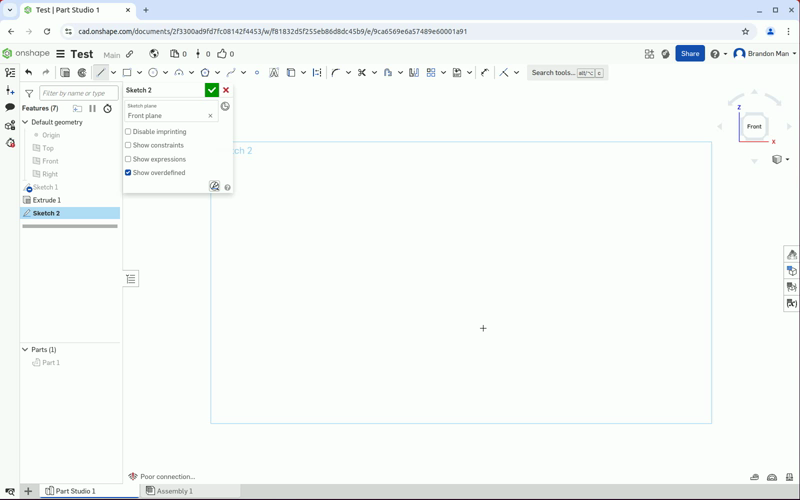
key_down(shift)
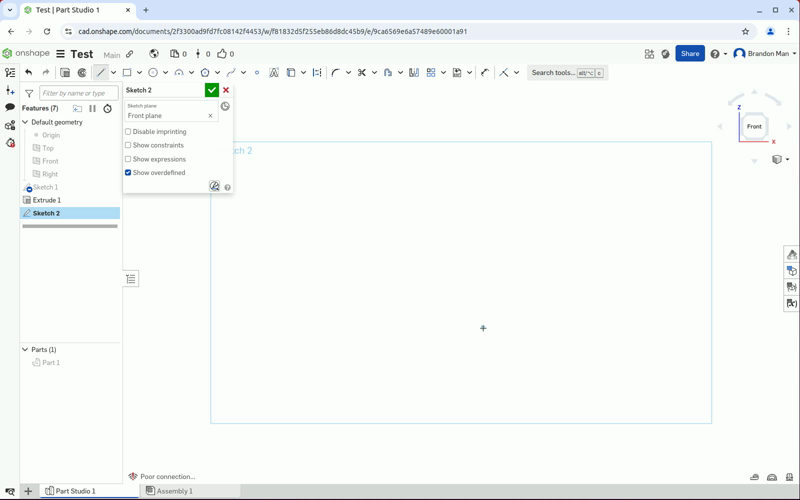
mouse_move(513, 327)
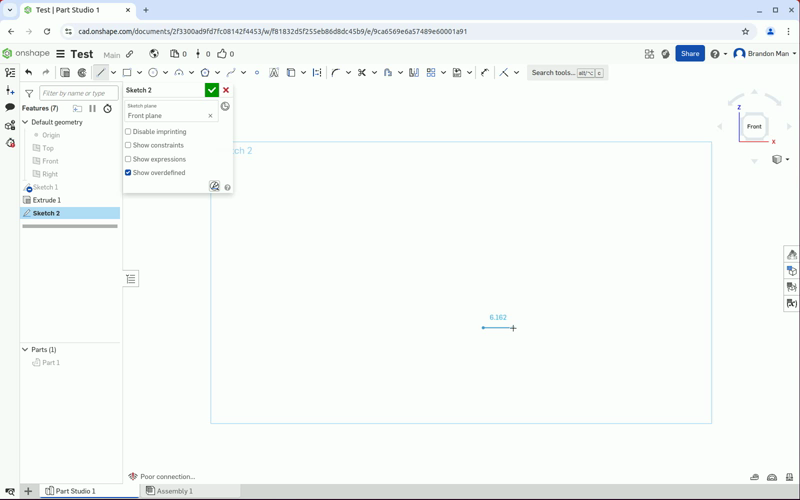
mouse_move(527, 327)
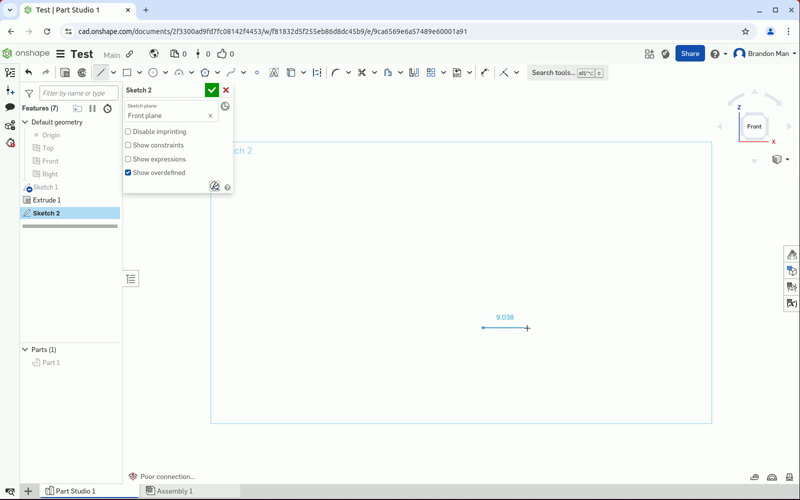
click(527, 327)
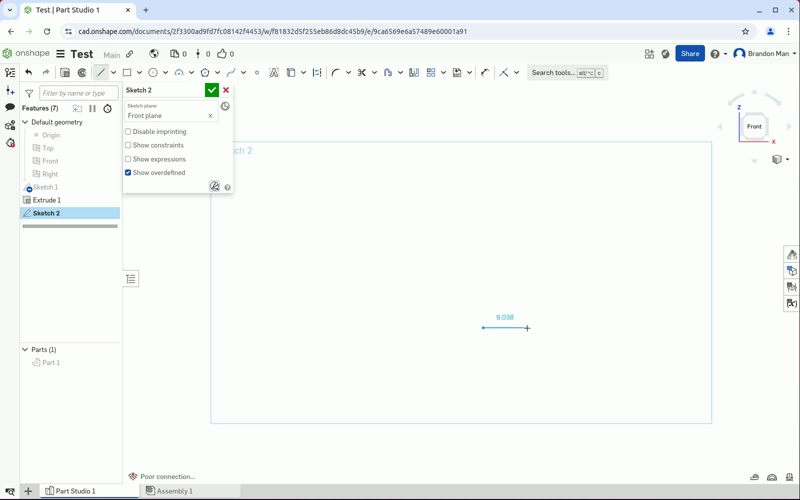
key_up(shift)
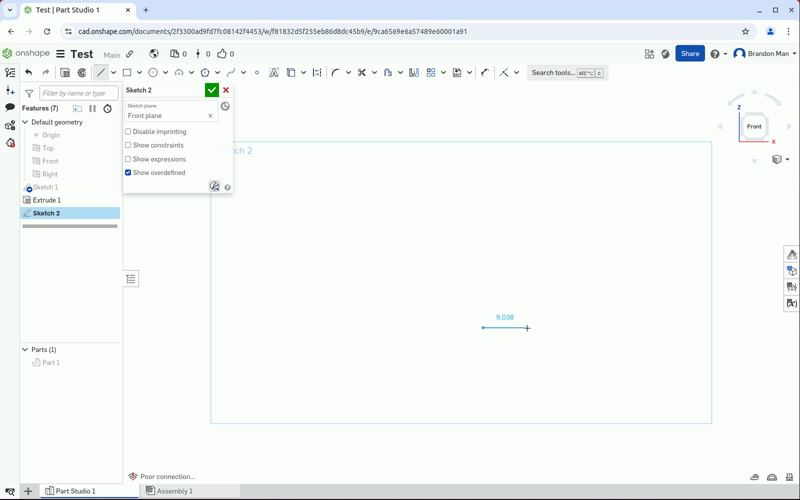
key_down(shift)
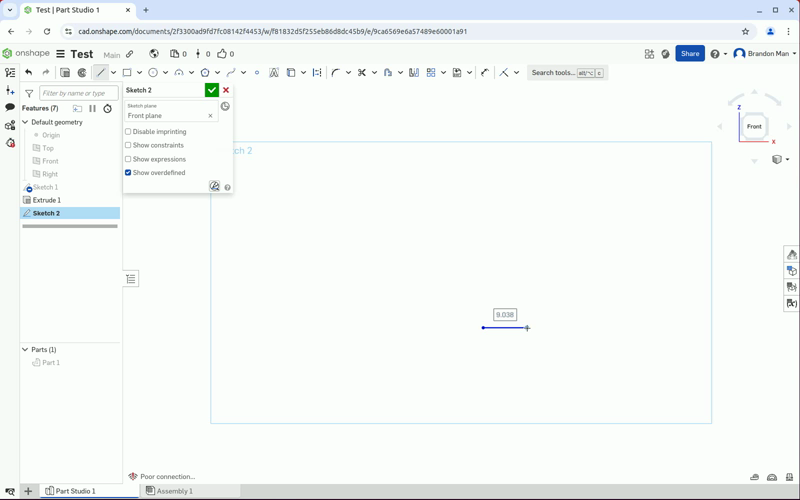
mouse_move(527, 238)
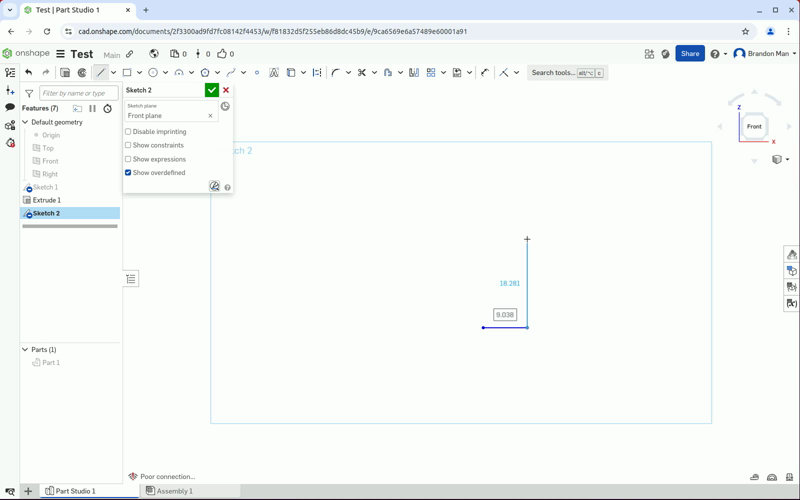
click(527, 238)
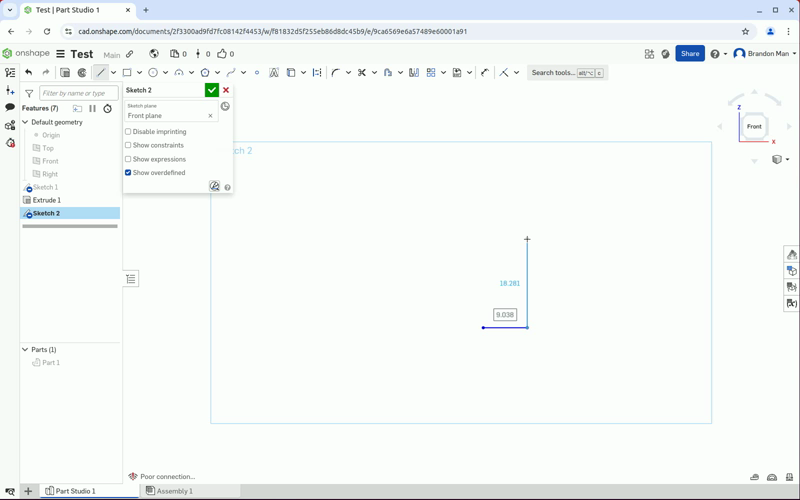
key_up(shift)
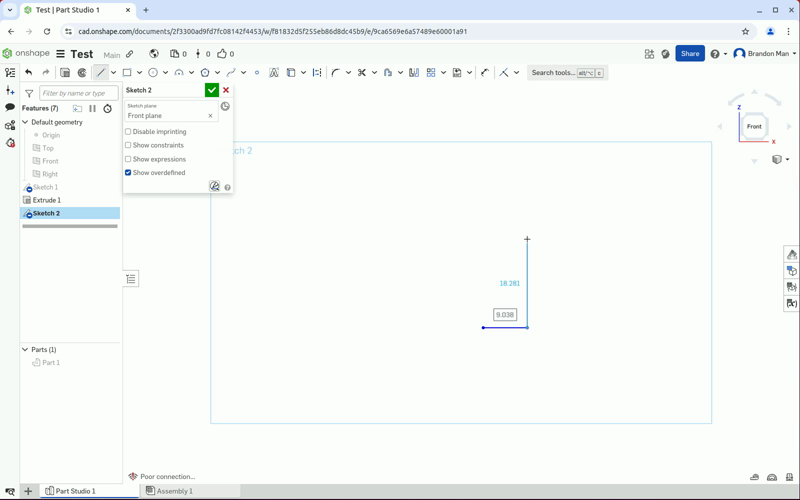
key_down(shift)
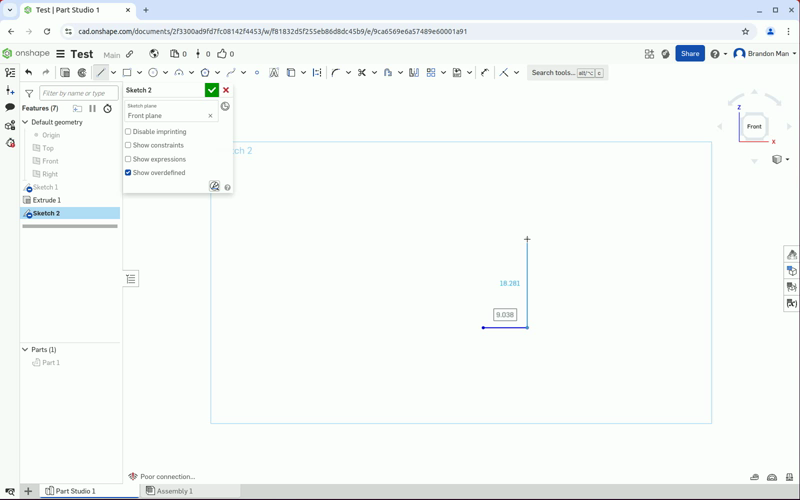
mouse_move(557, 238)
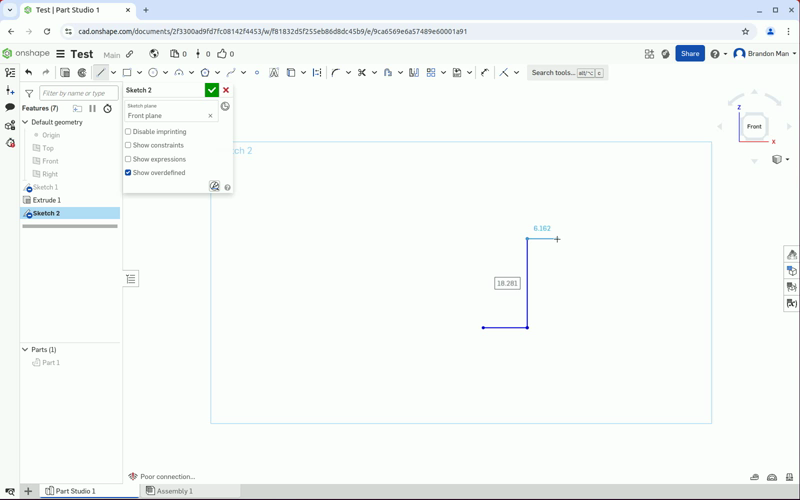
mouse_move(572, 238)
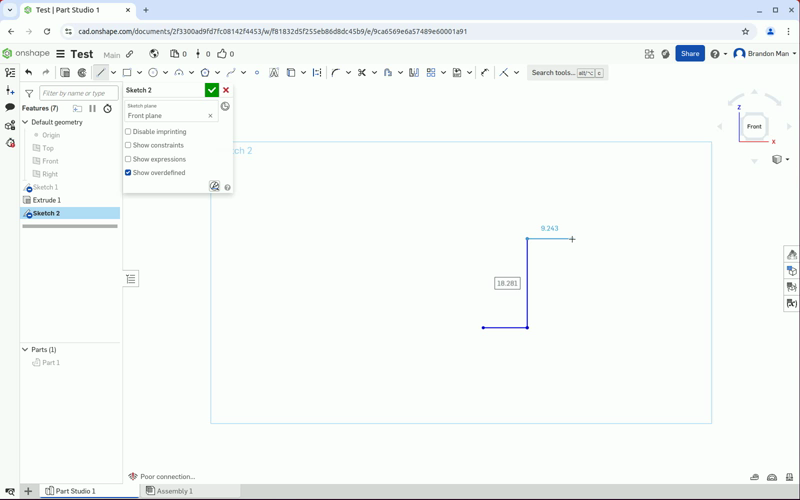
click(572, 238)
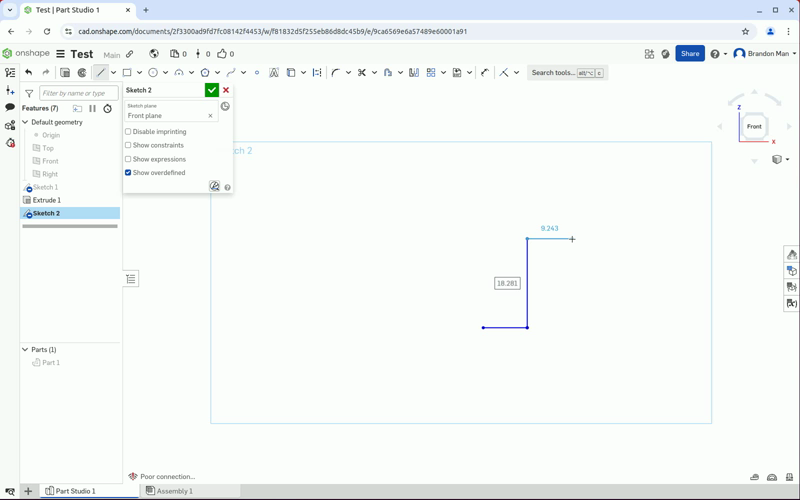
key_up(shift)
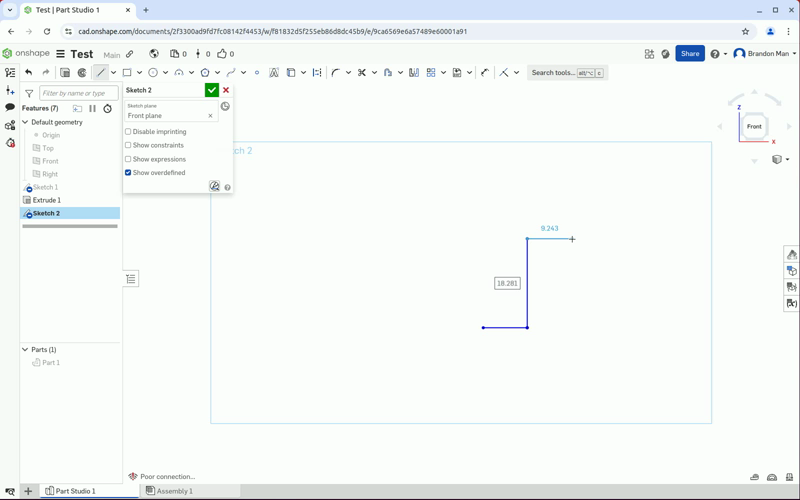
key_down(shift)
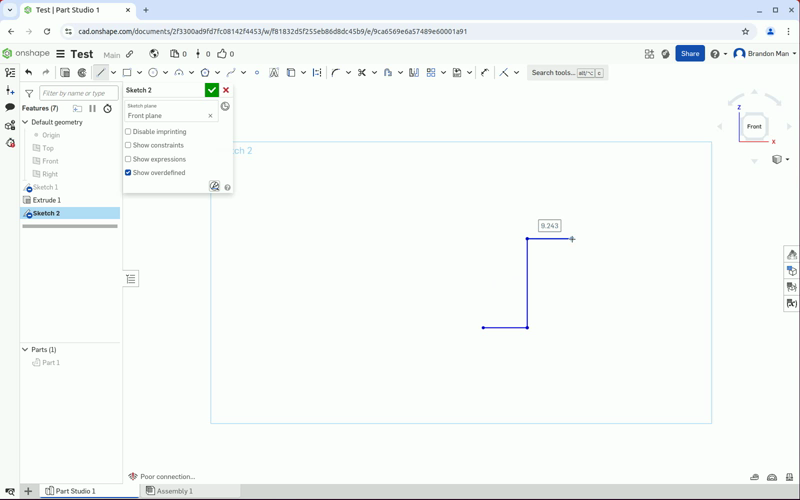
mouse_move(572, 170)
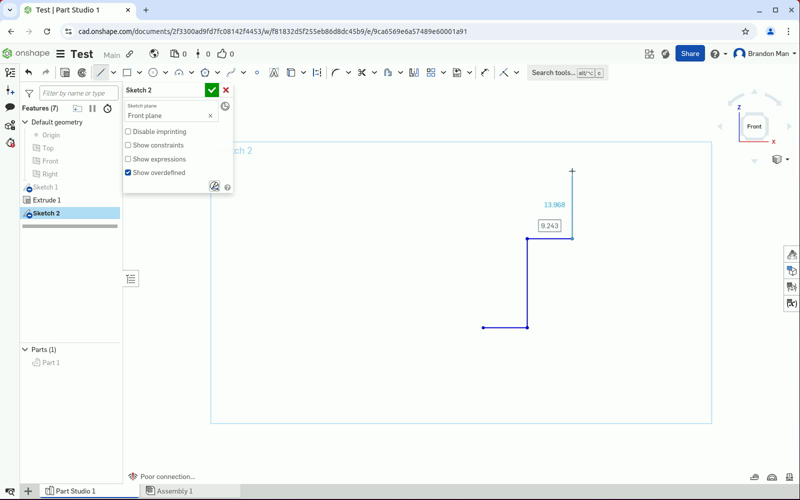
click(572, 170)
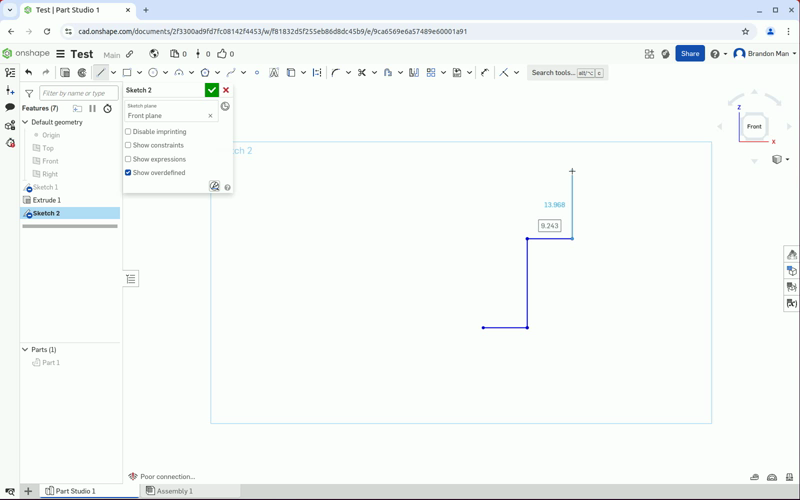
key_up(shift)
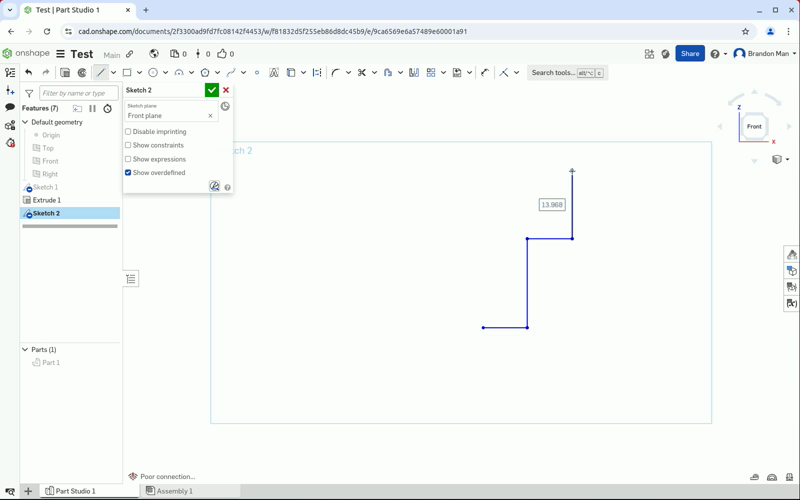
key_down(shift)
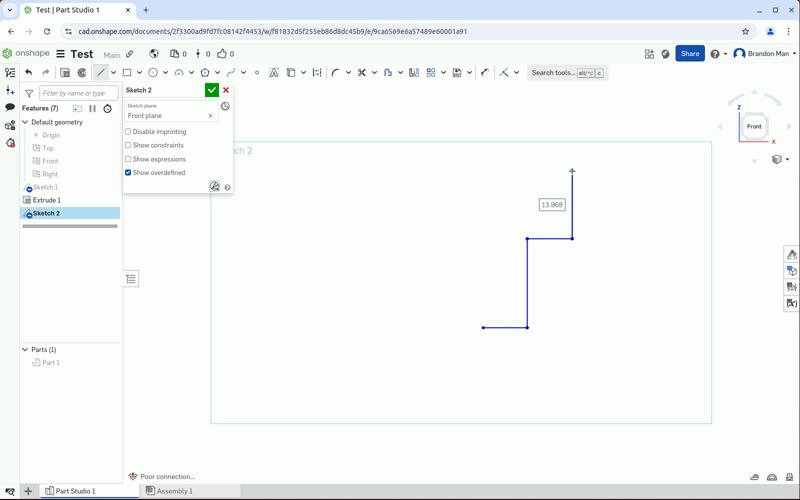
mouse_move(483, 170)
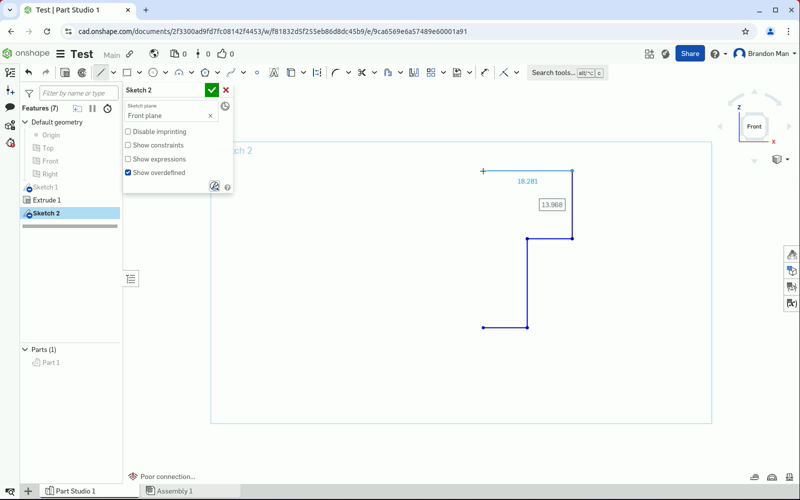
click(483, 170)
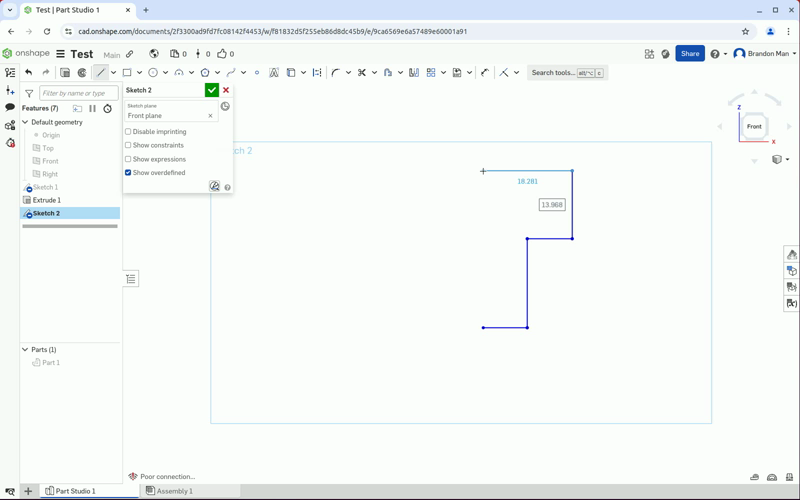
key_up(shift)
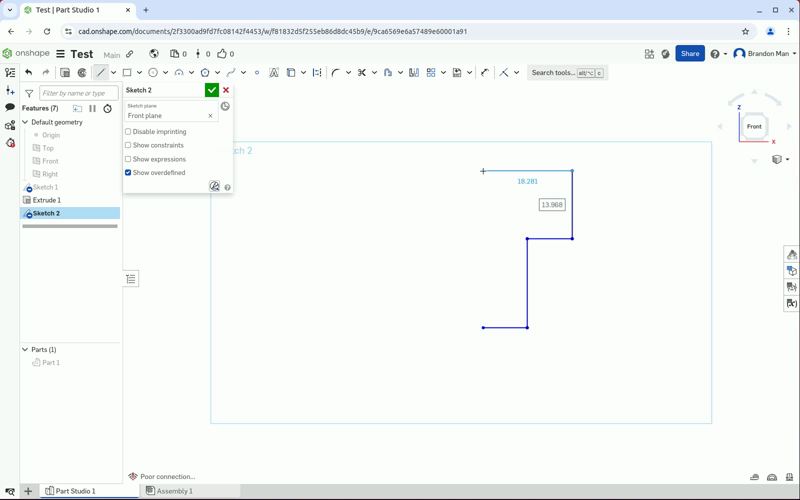
key_down(shift)
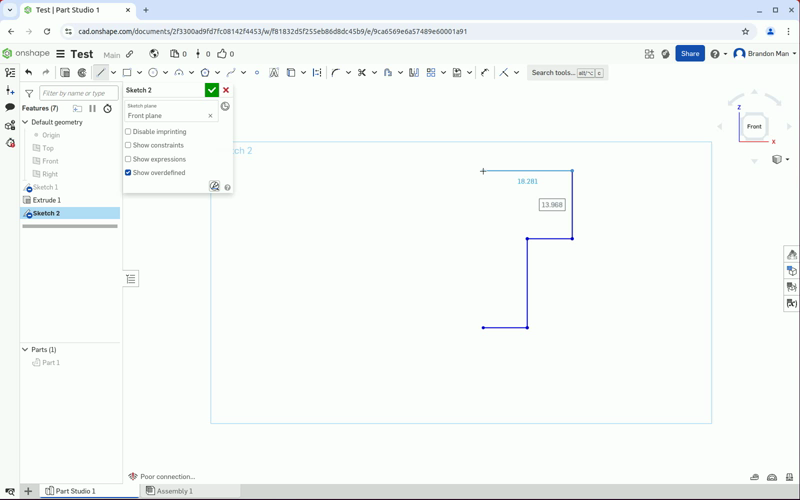
mouse_move(483, 259)
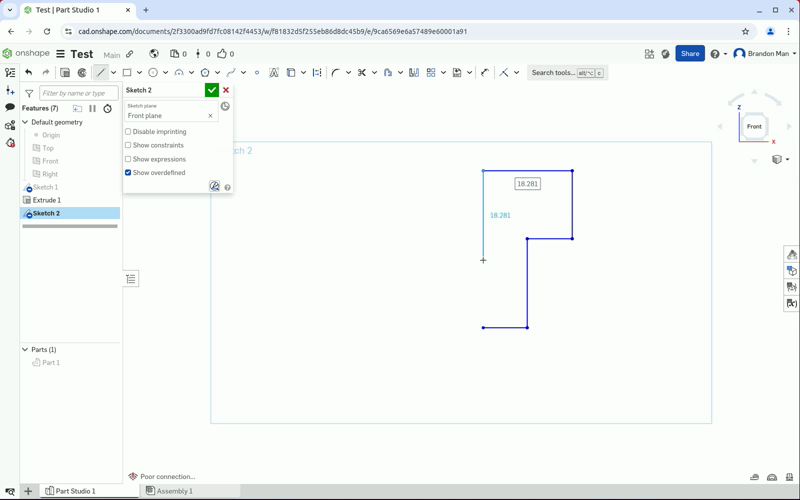
click(483, 259)
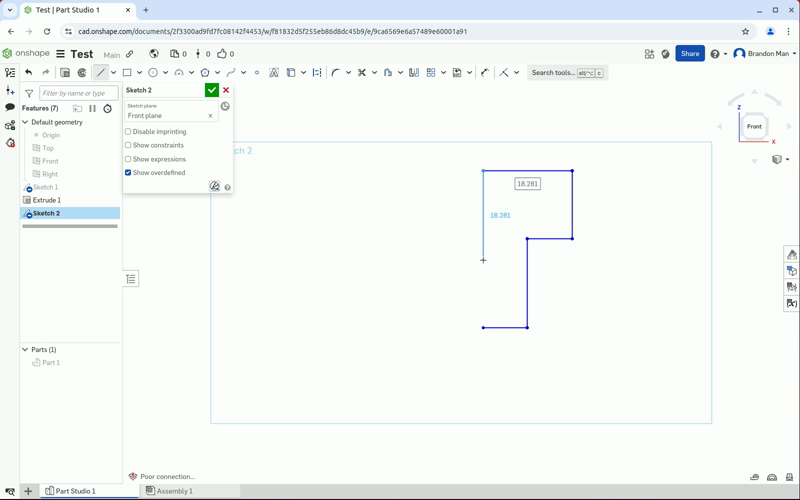
key_up(shift)
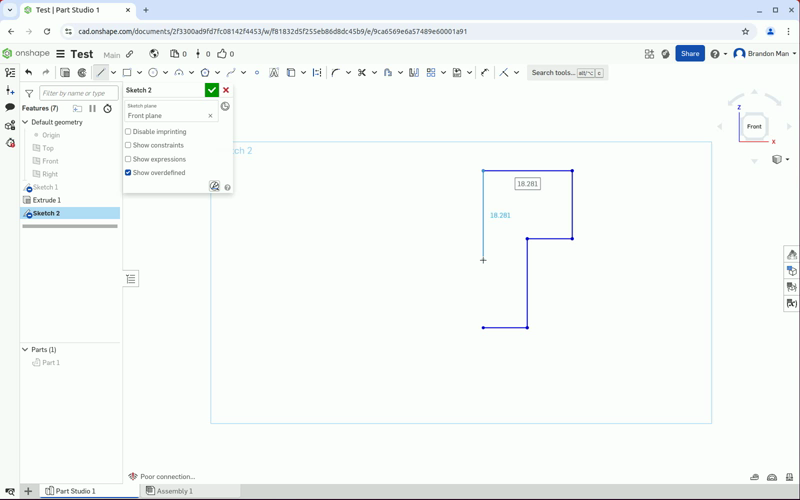
key_down(shift)
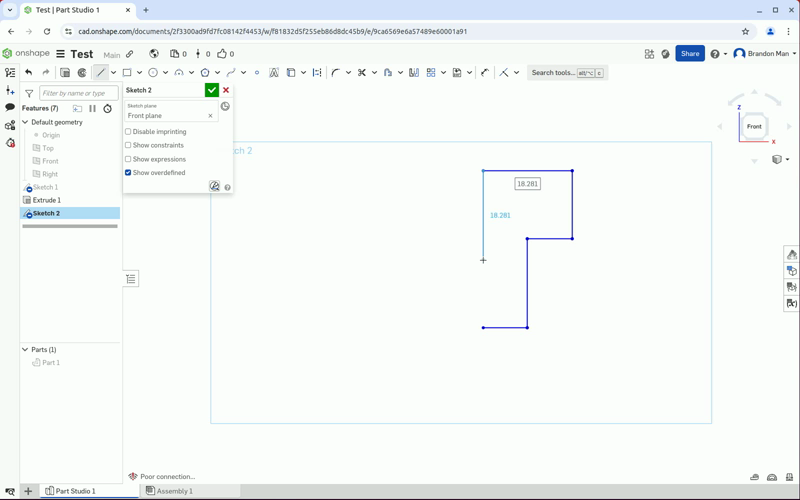
mouse_move(483, 327)
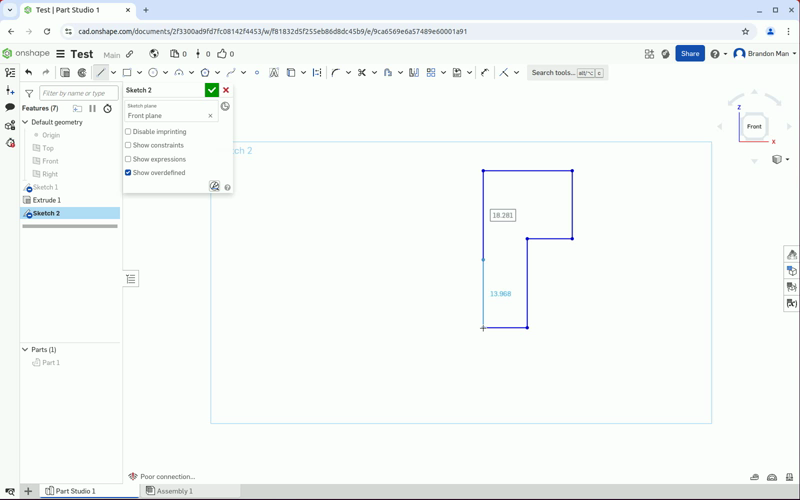
key_up(shift)
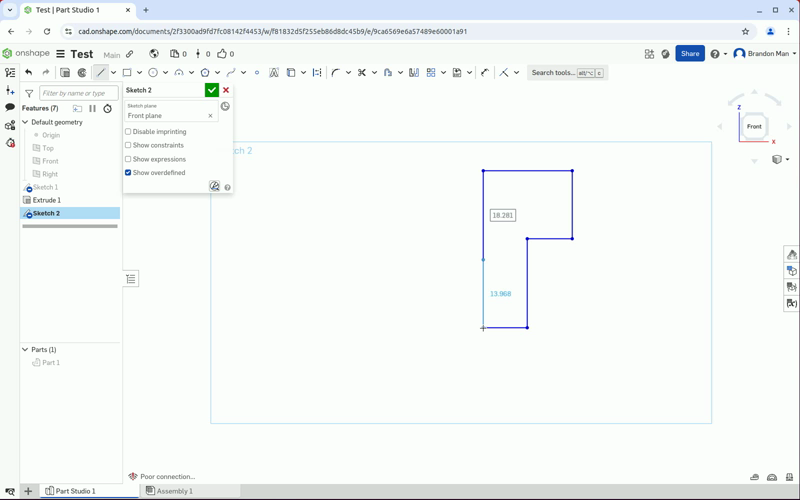
click(483, 327)
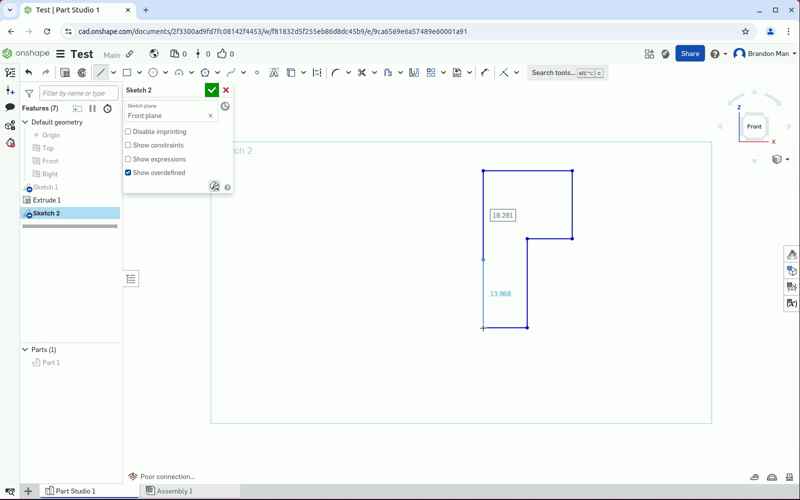
key(esc)
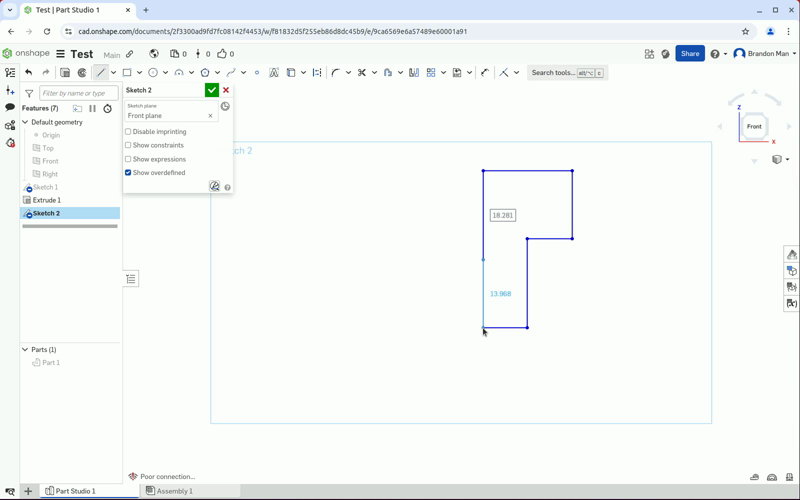
mouse_move(518, 187)
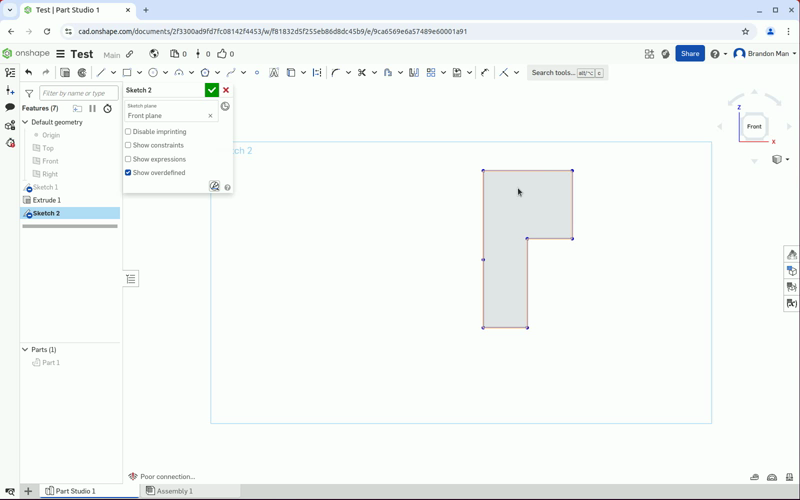
click(518, 187)
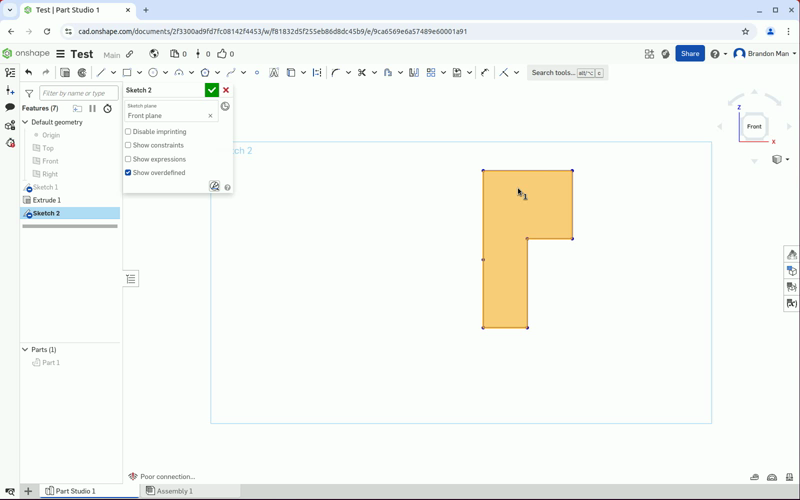
mouse_move(73, 352)
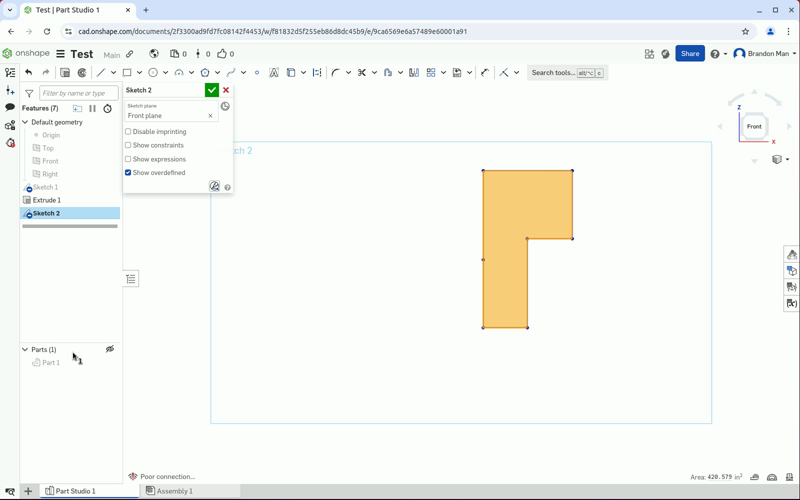
key(shift+y)
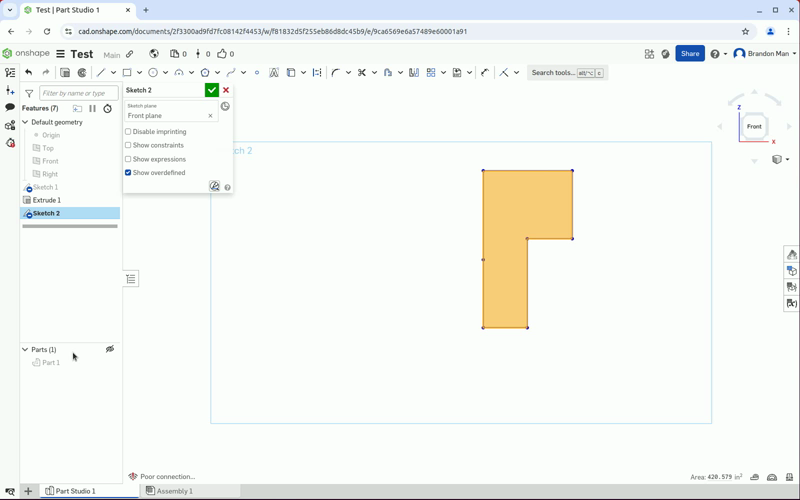
key(shift+e)
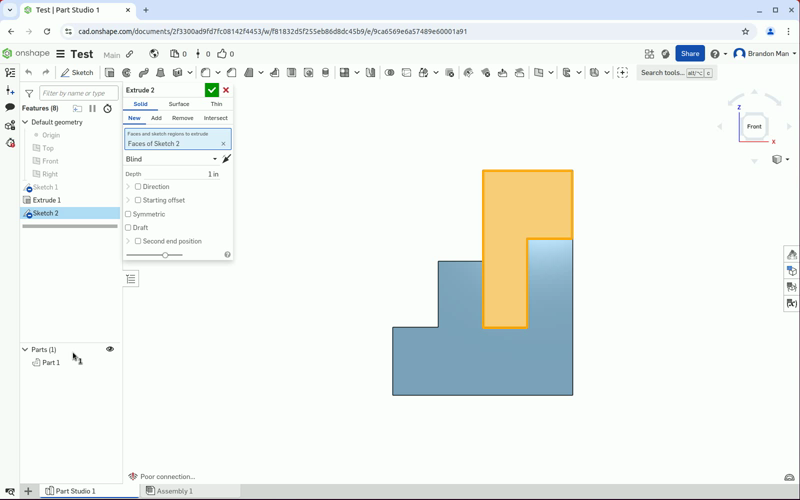
mouse_move(143, 106)
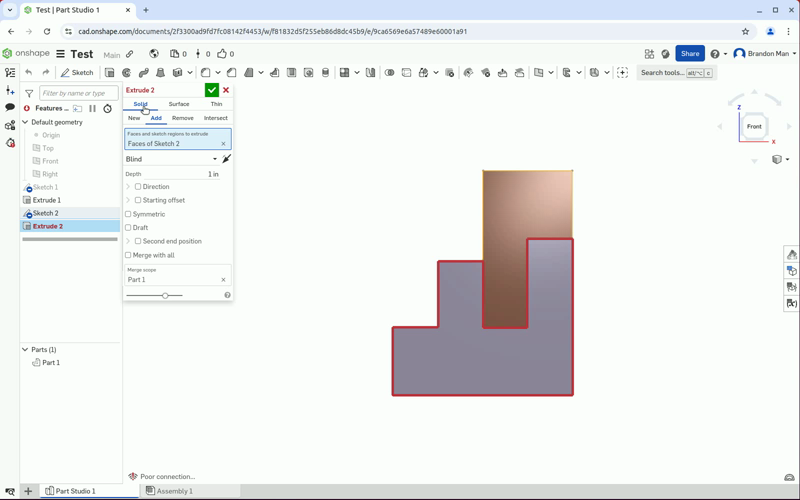
click(143, 106)
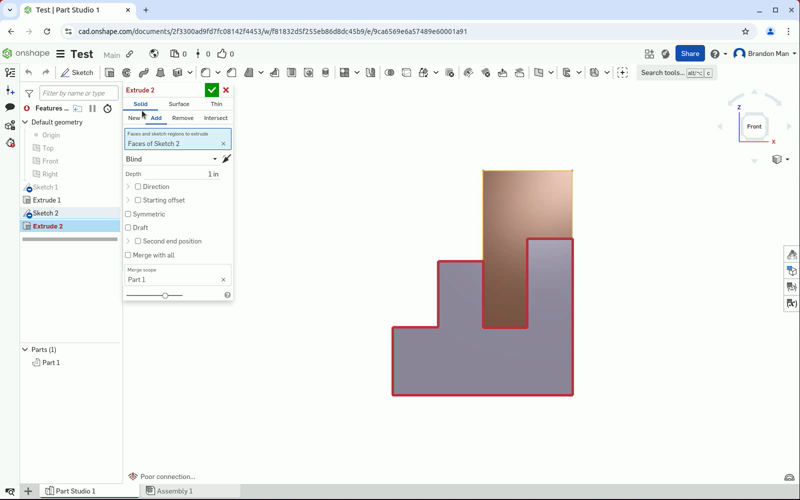
mouse_move(137, 120)
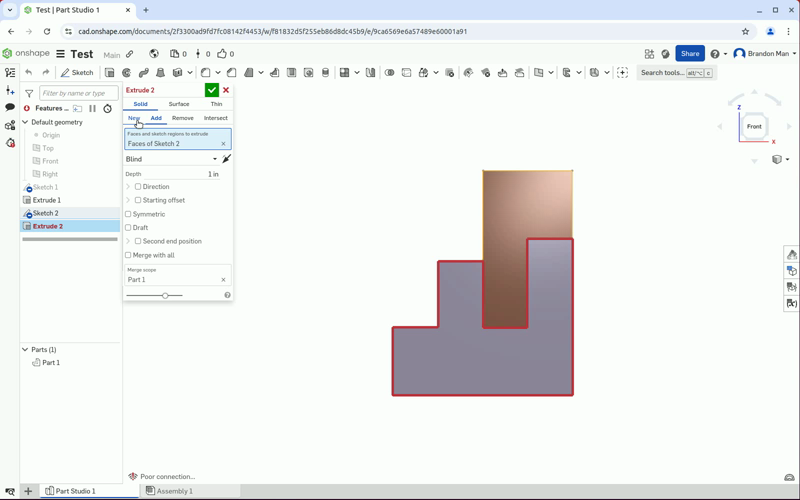
click(137, 120)
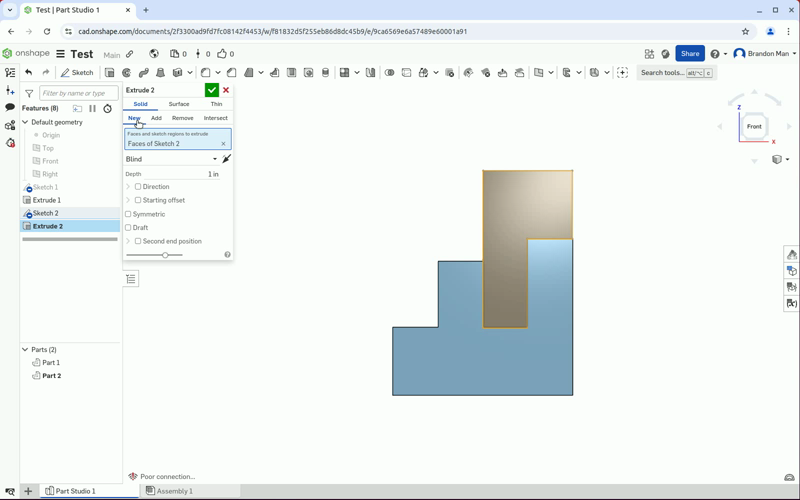
key(tab, 4)
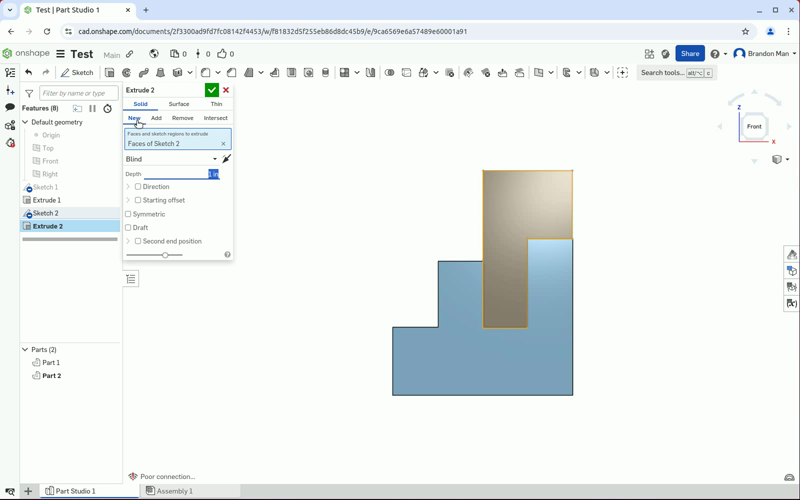
text(-23.108)
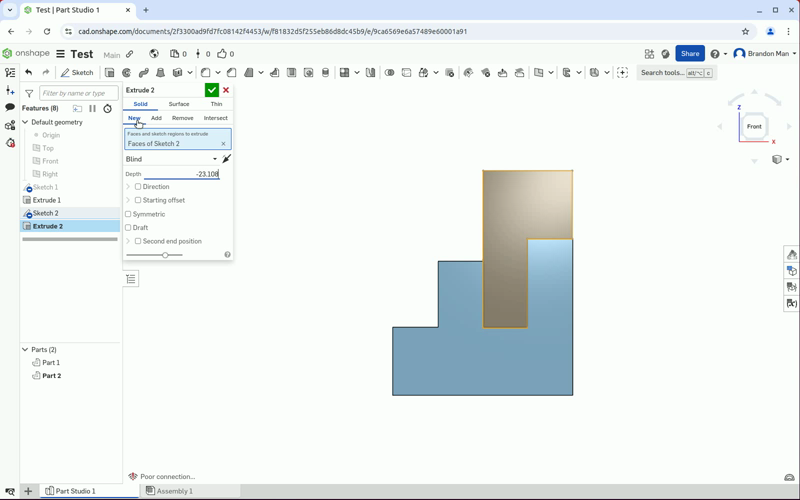
key(enter)
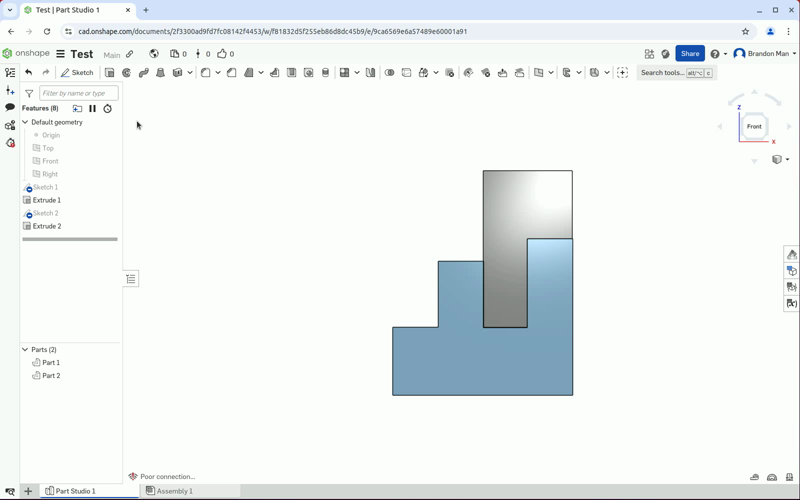
key(shift+h)
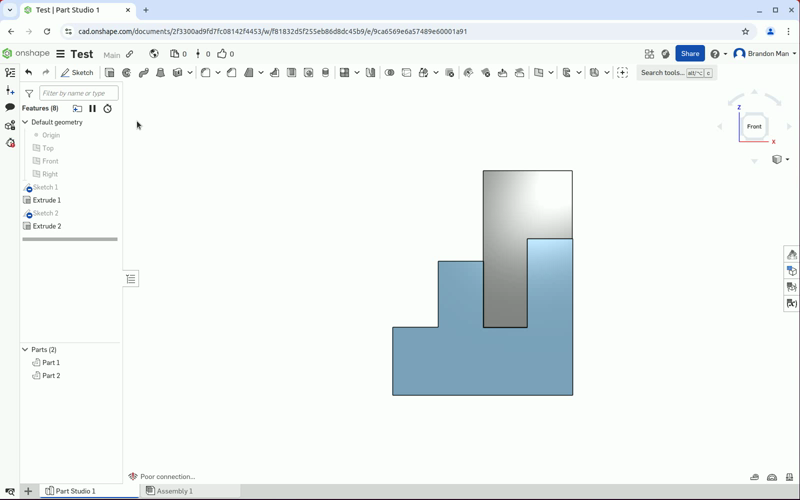
key(shift+h)
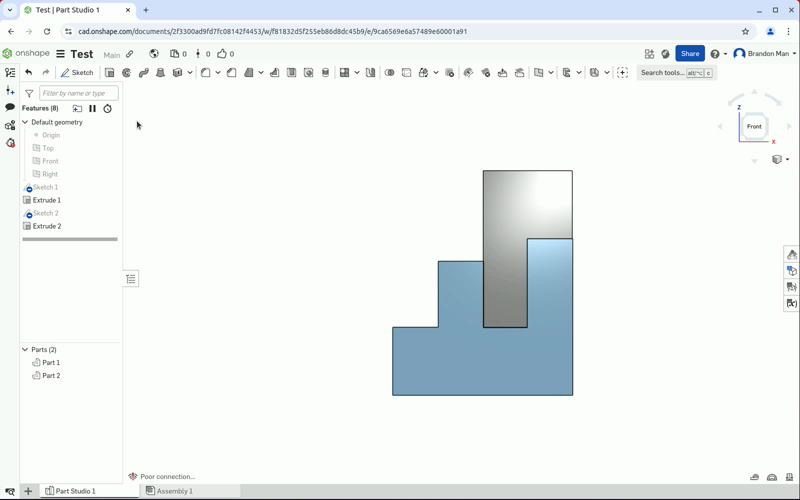
mouse_move(73, 189)
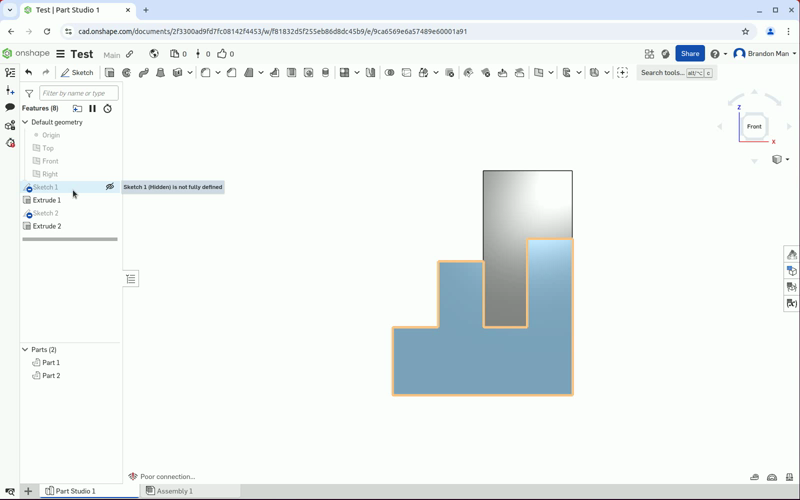
click(73, 189)
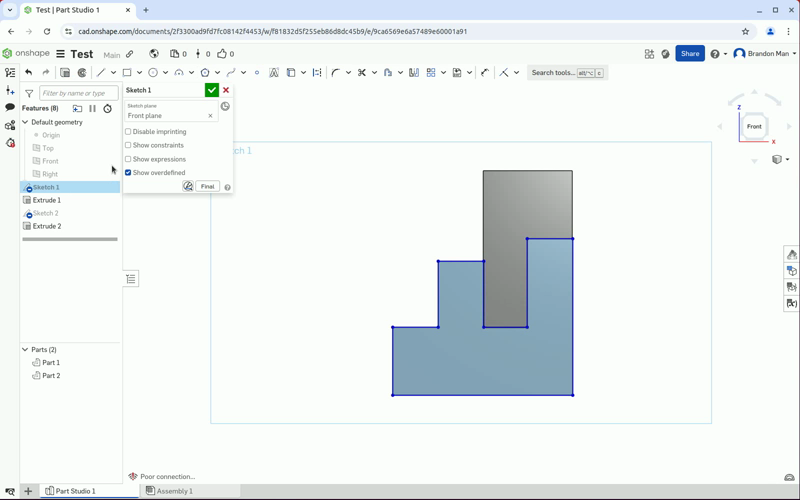
mouse_move(229, 92)
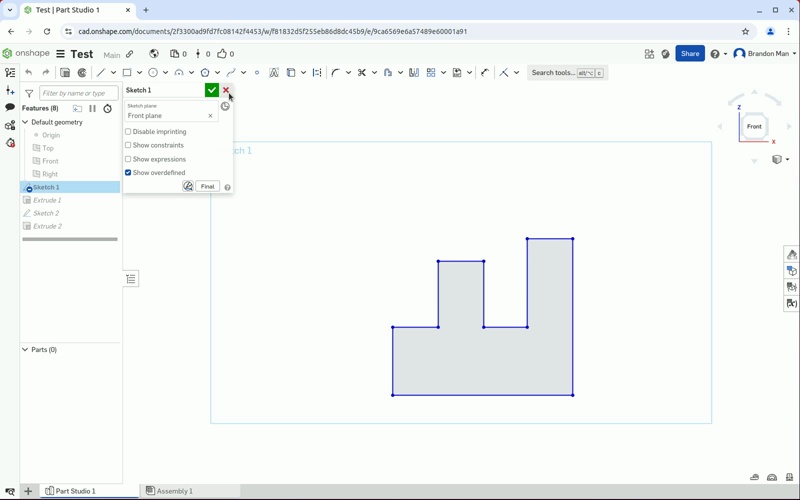
click(229, 92)
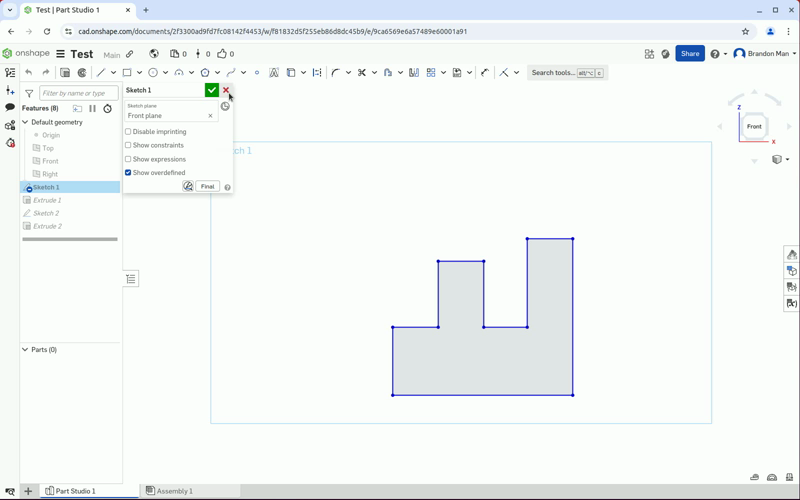
key(shift+s)
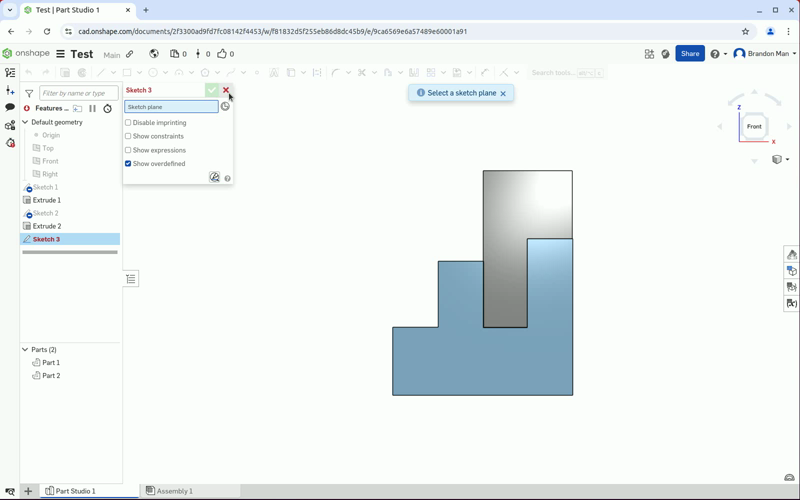
mouse_move(73, 163)
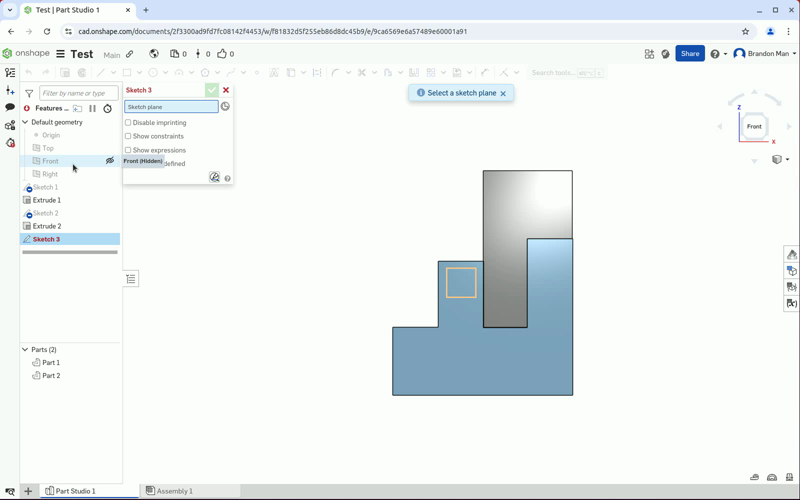
click(73, 163)
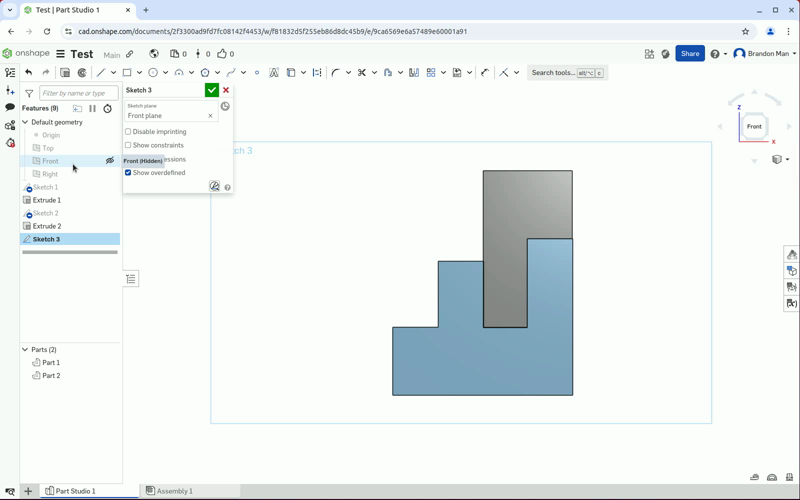
mouse_move(73, 352)
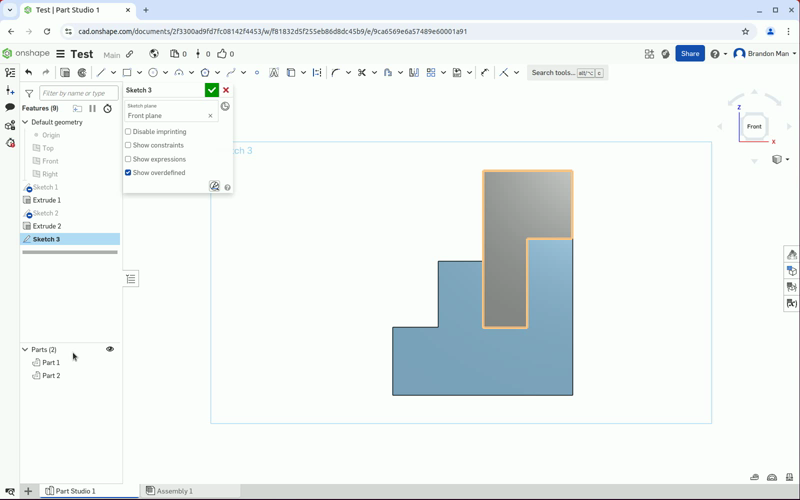
key(y)
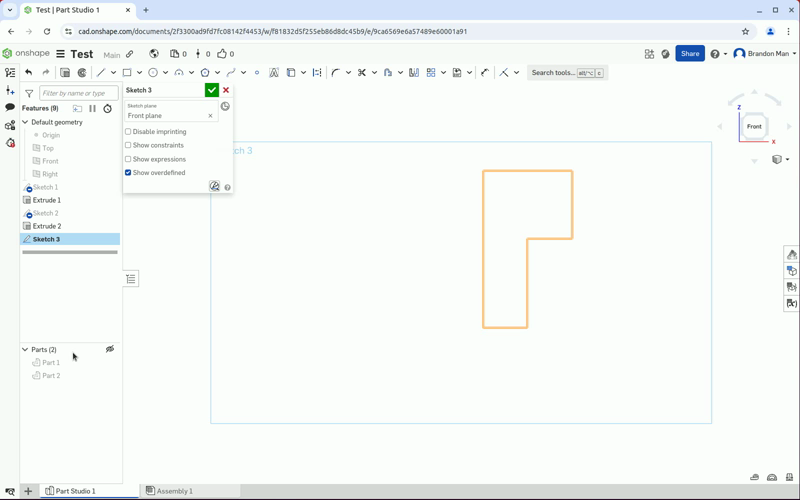
key(l)
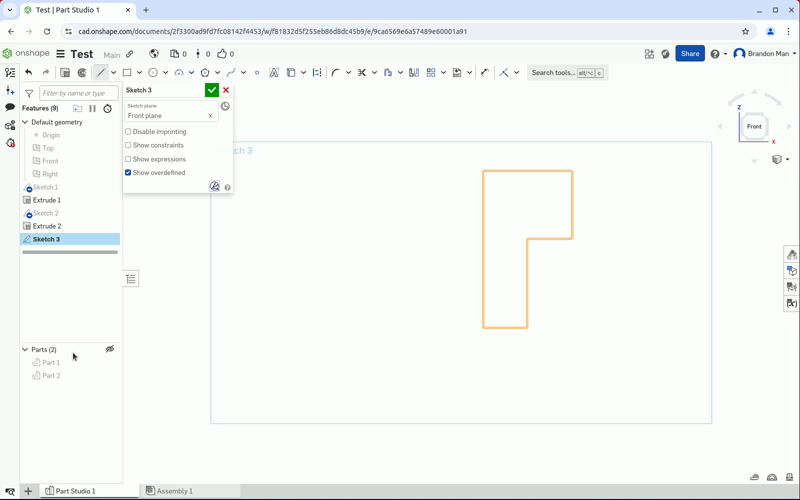
key_down(shift)
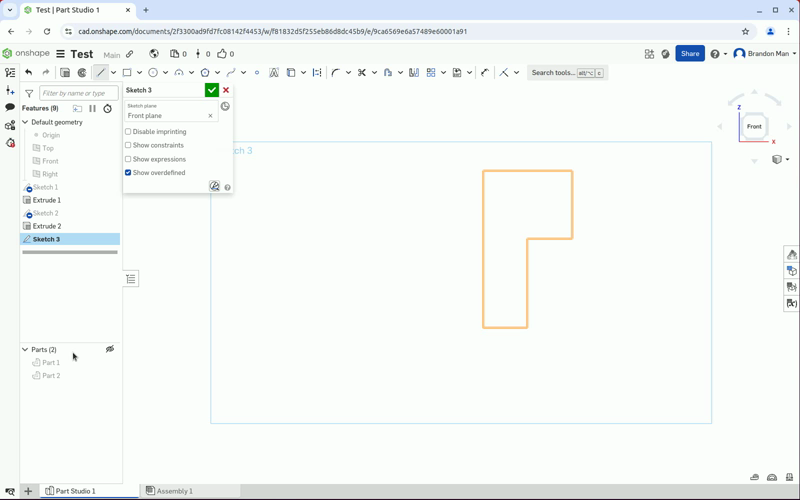
mouse_move(392, 260)
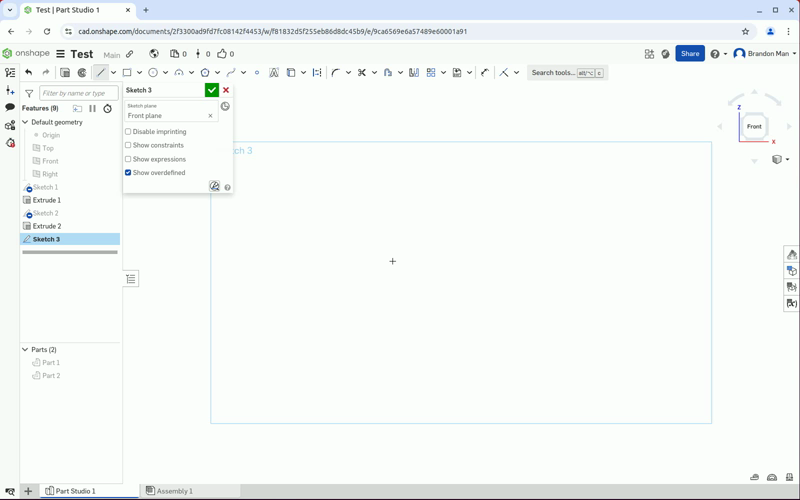
click(392, 260)
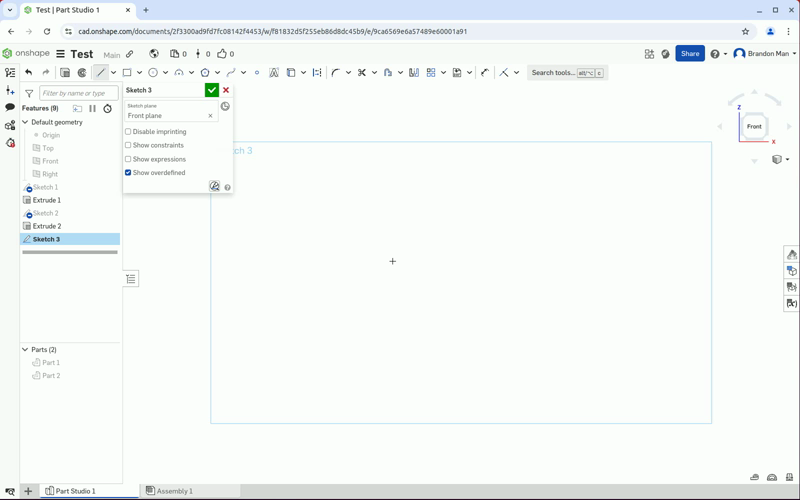
key_up(shift)
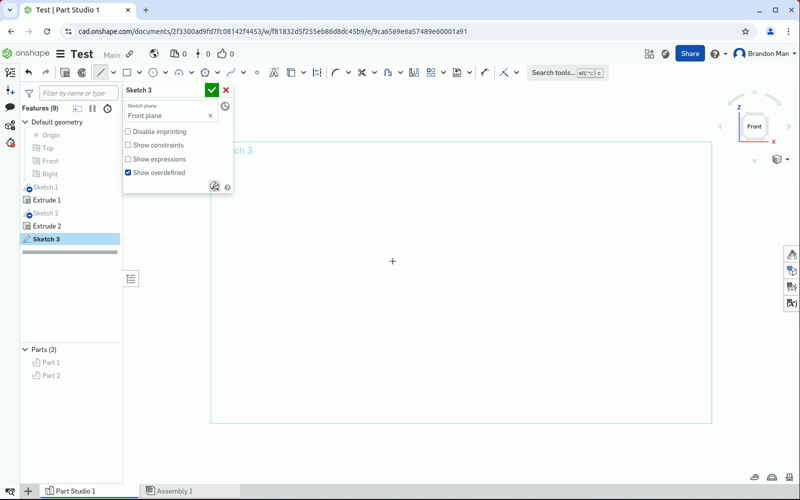
key_down(shift)
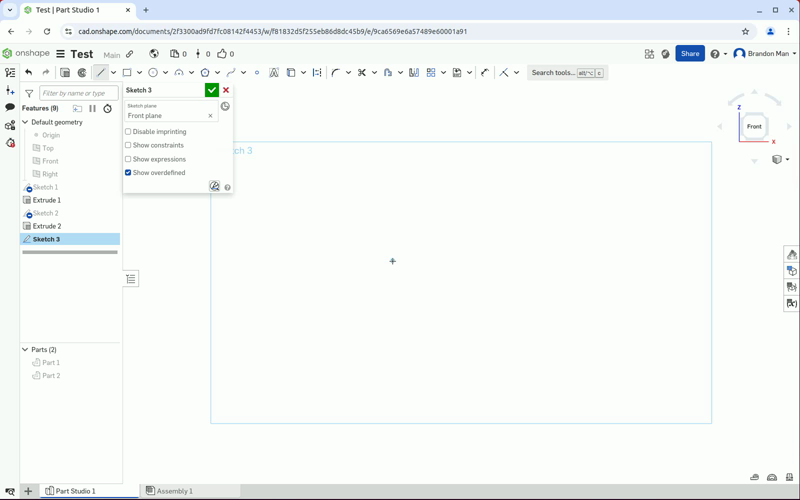
mouse_move(422, 260)
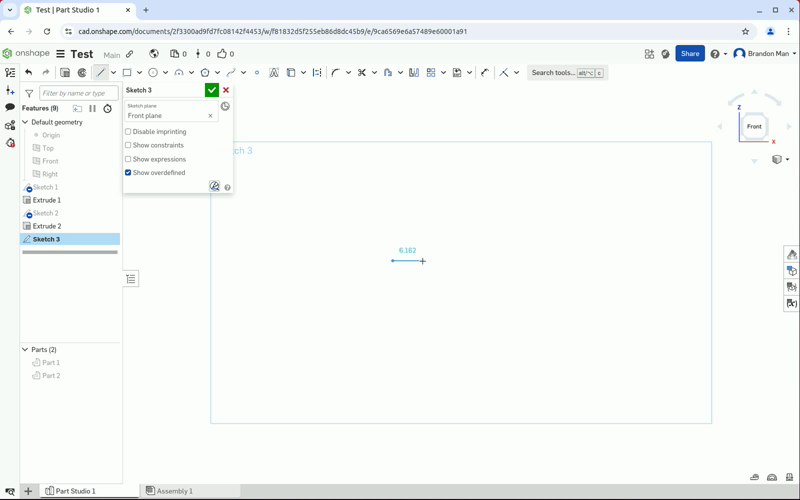
mouse_move(438, 260)
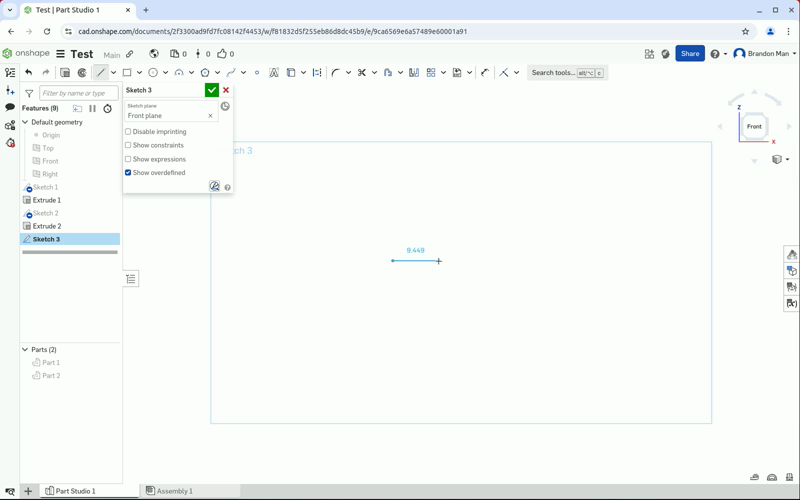
click(438, 260)
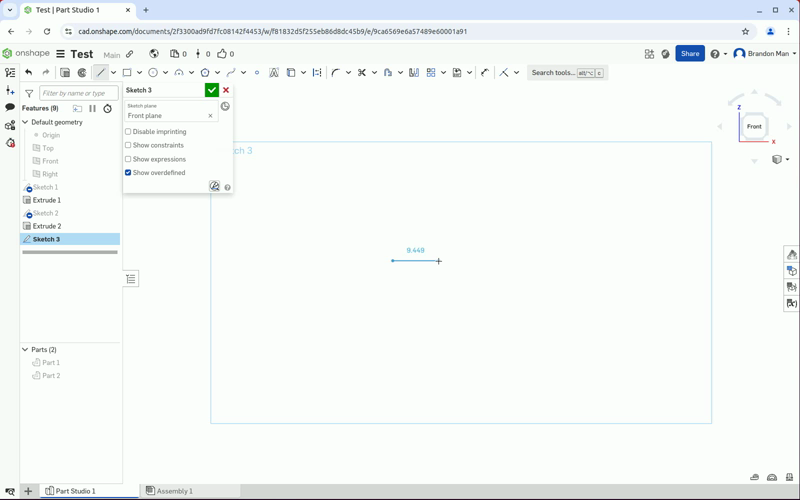
key_up(shift)
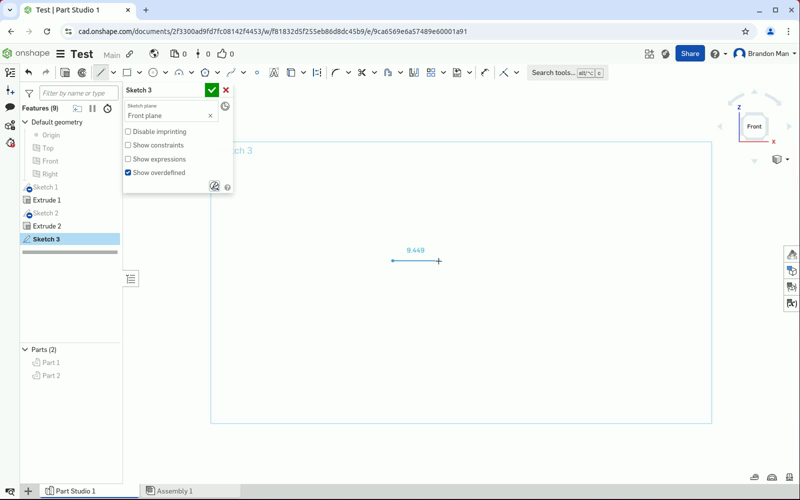
key_down(shift)
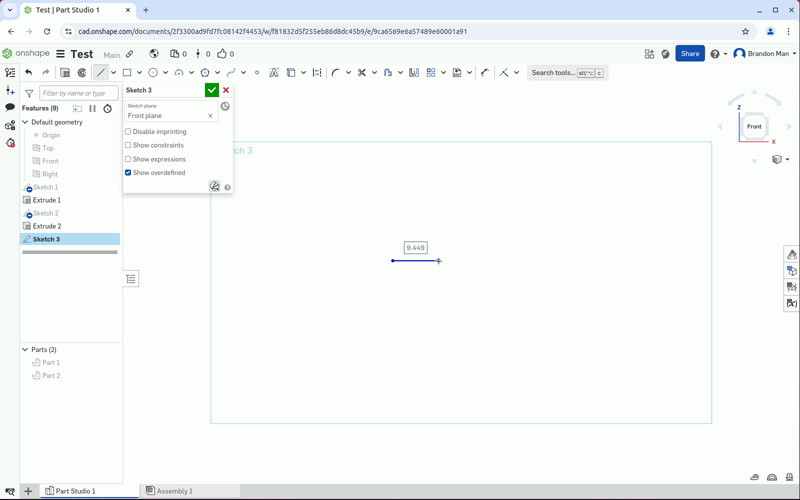
mouse_move(468, 260)
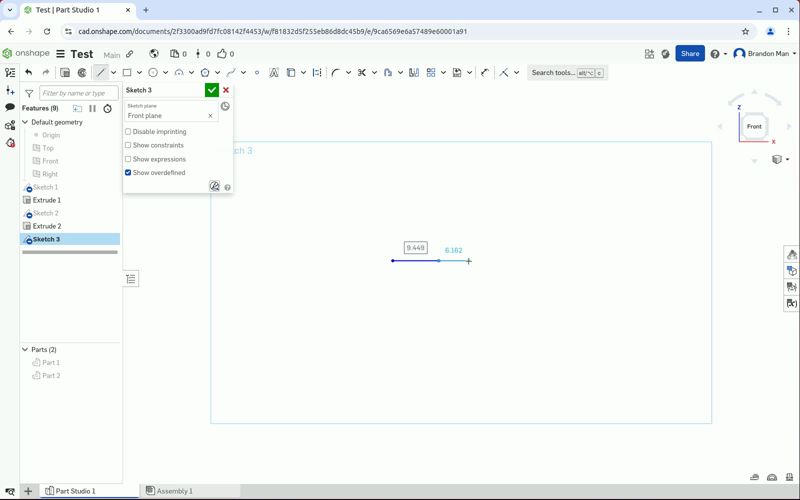
mouse_move(483, 260)
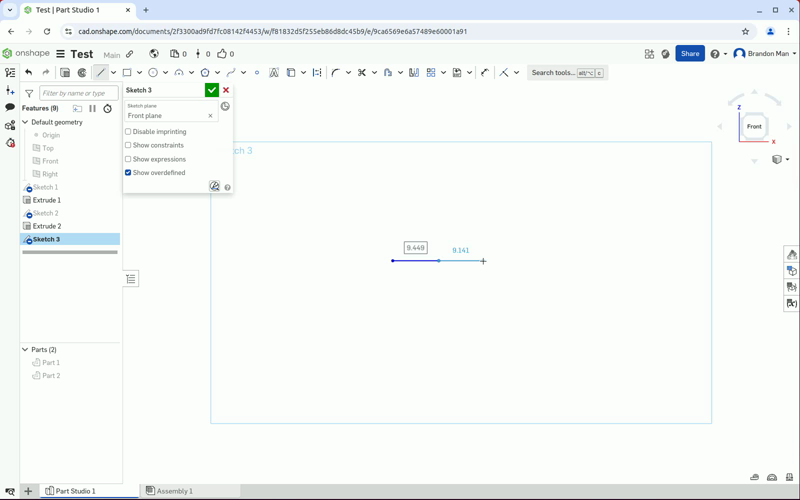
click(483, 260)
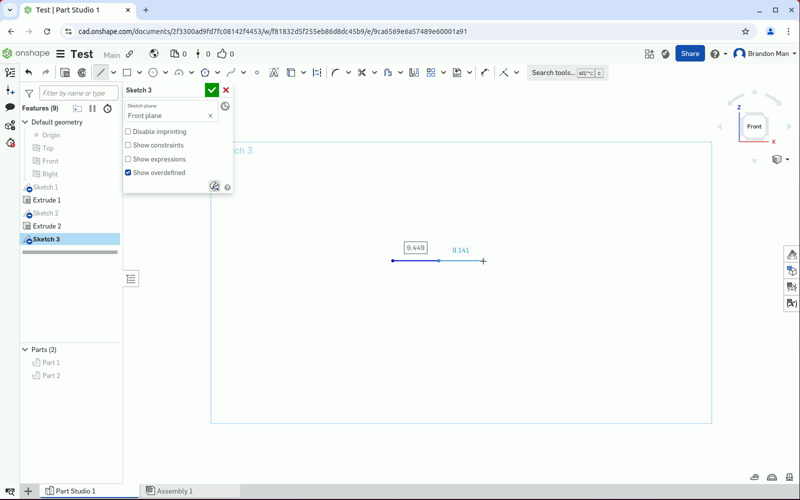
key_up(shift)
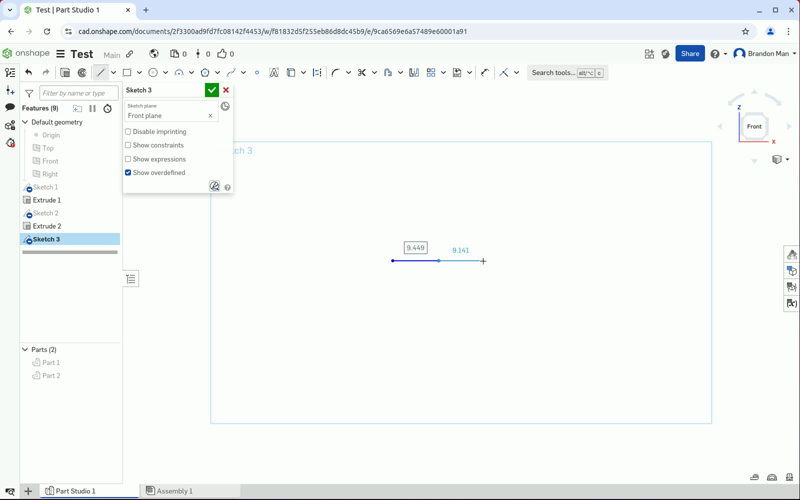
key_down(shift)
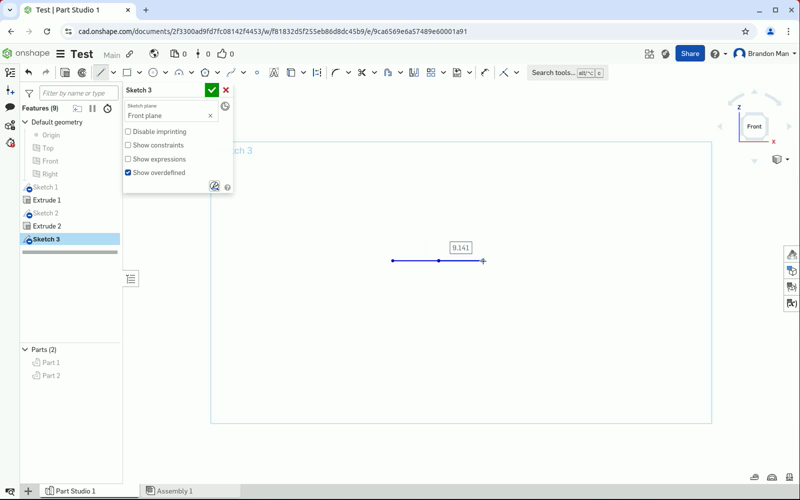
mouse_move(483, 170)
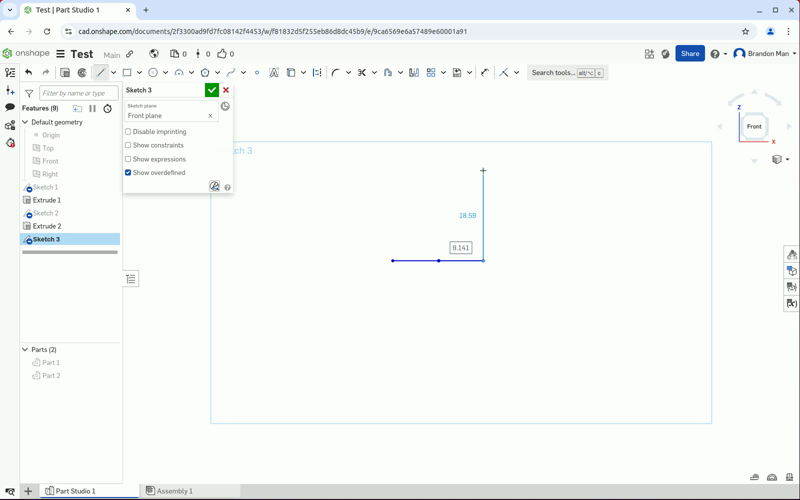
click(483, 170)
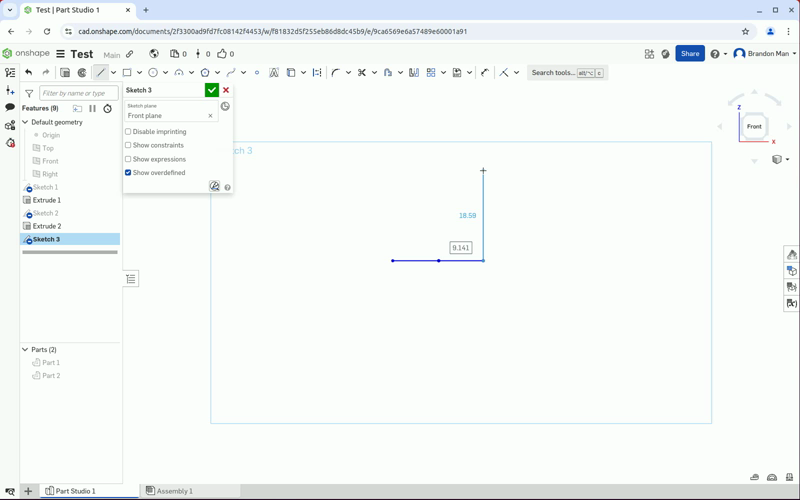
key_up(shift)
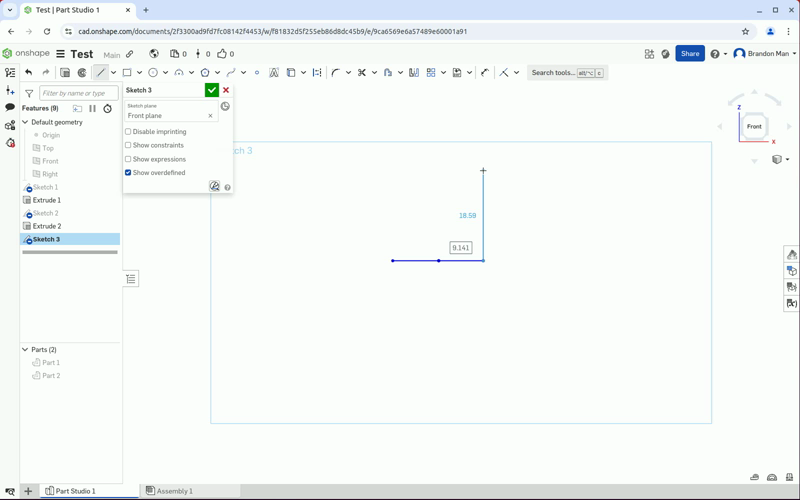
key_down(shift)
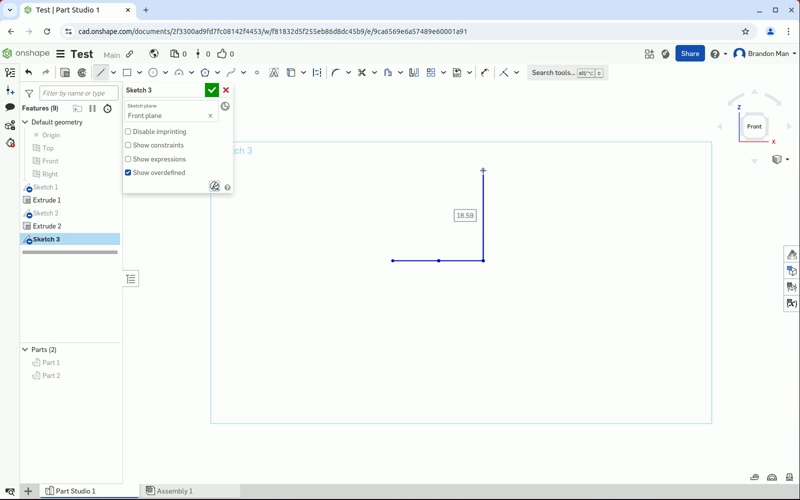
mouse_move(392, 170)
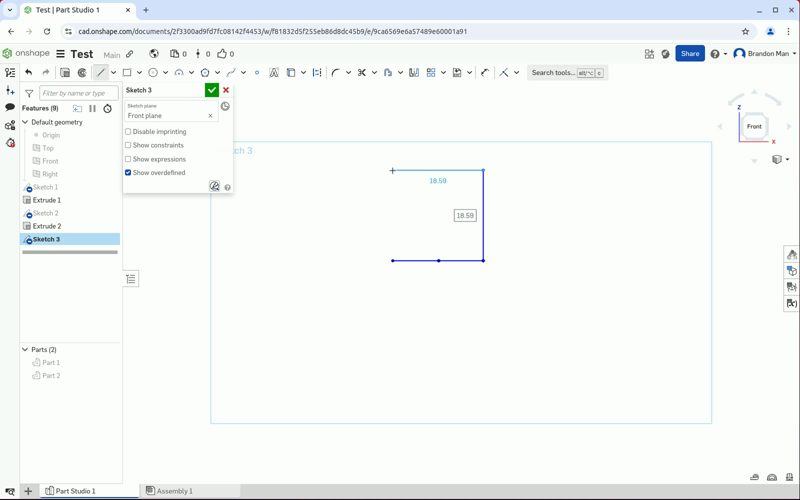
click(392, 170)
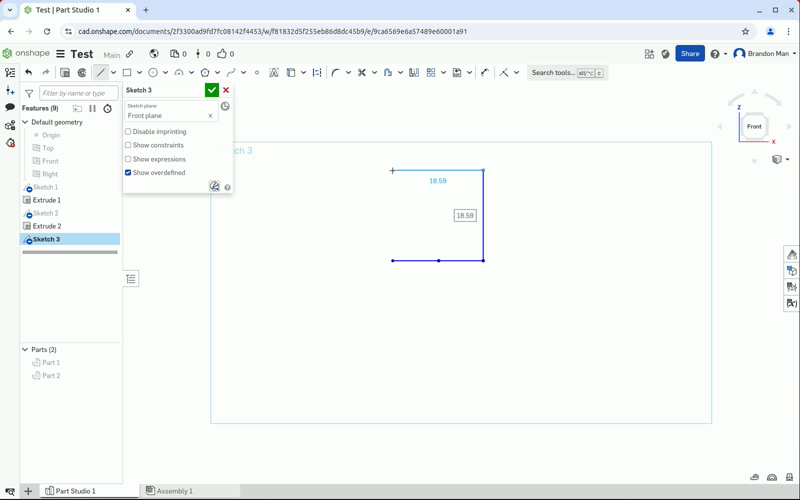
key_up(shift)
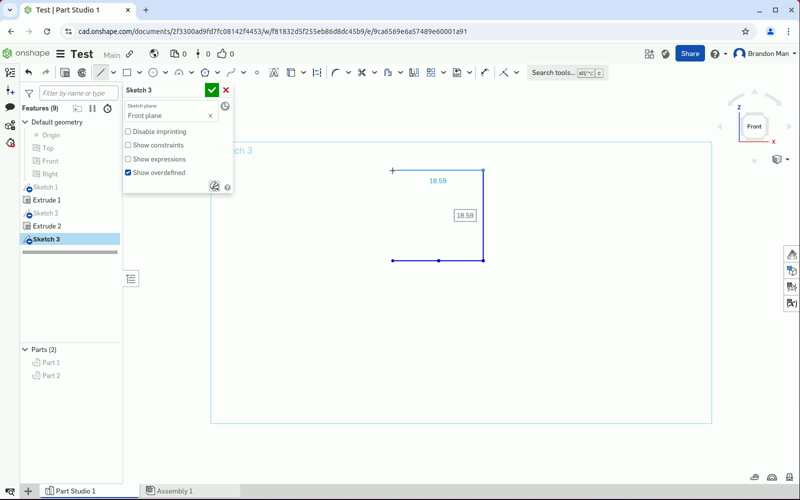
key_down(shift)
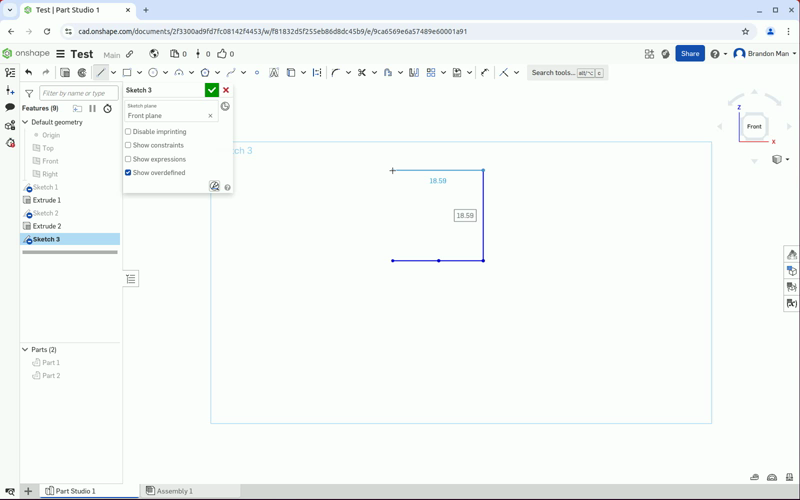
mouse_move(392, 260)
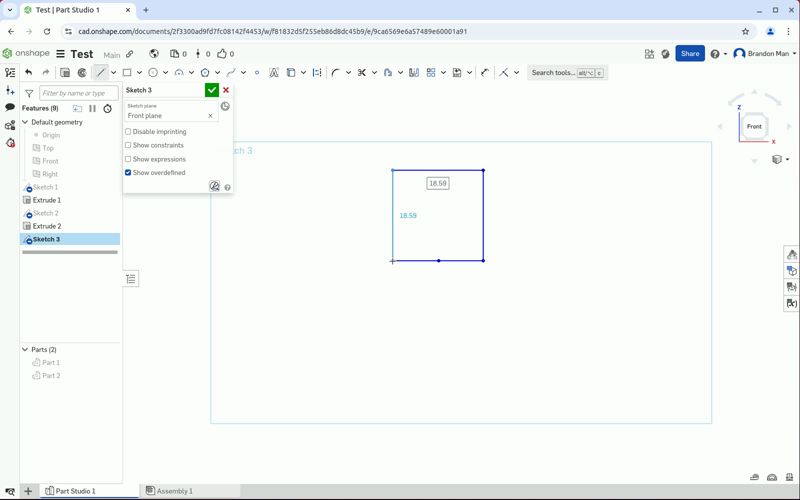
key_up(shift)
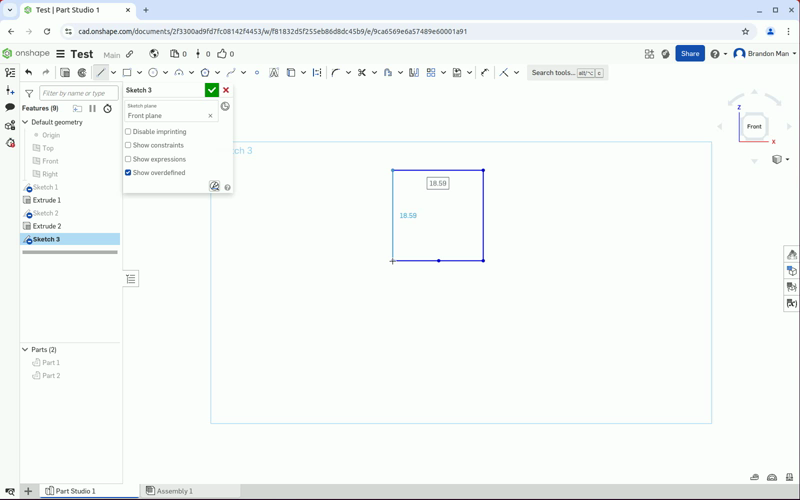
click(392, 260)
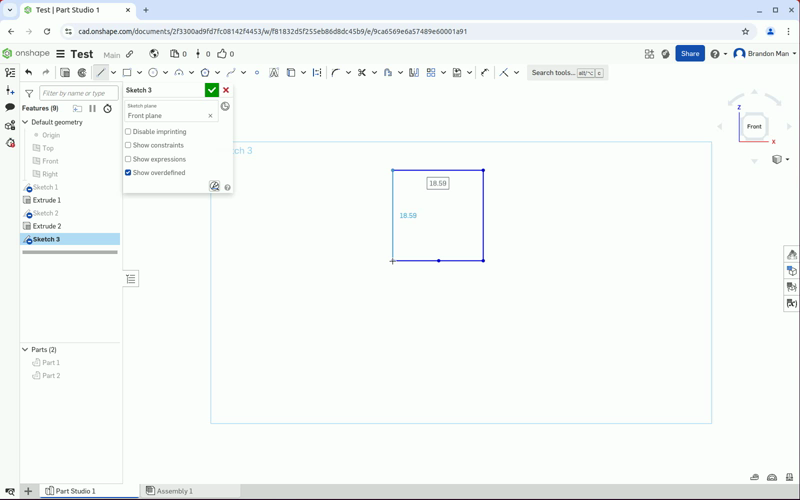
key(esc)
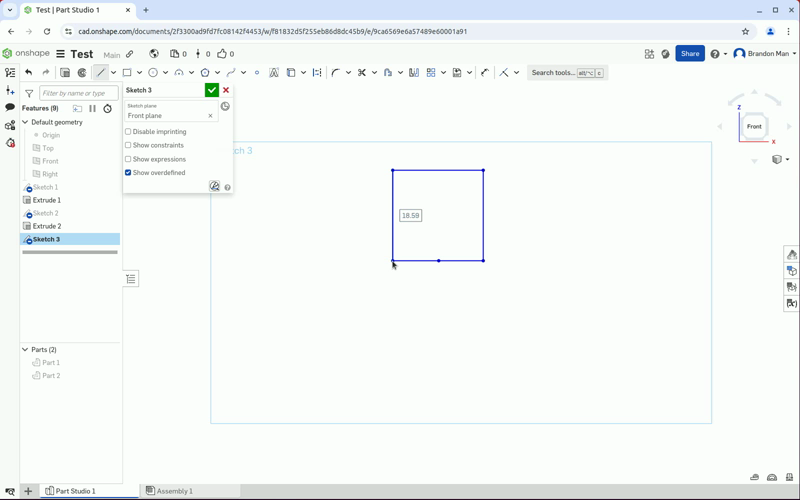
mouse_move(448, 247)
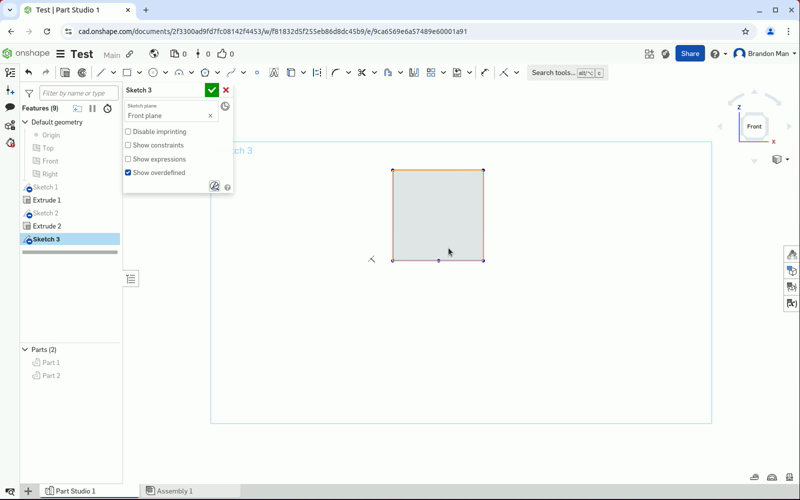
click(448, 247)
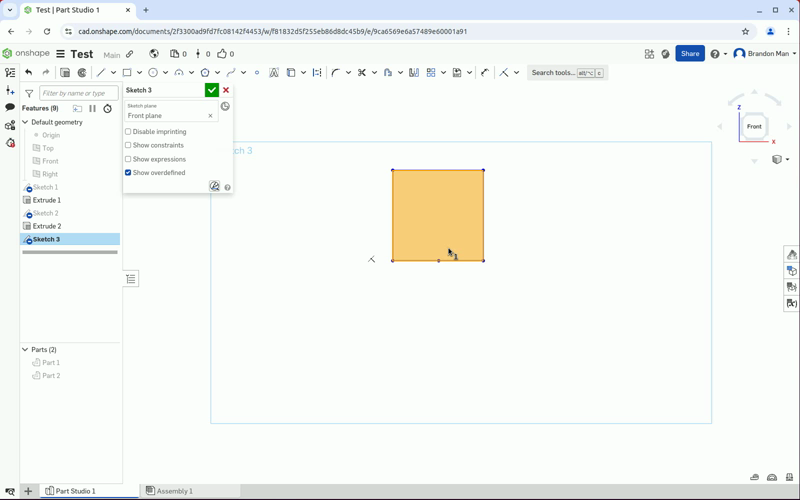
mouse_move(73, 352)
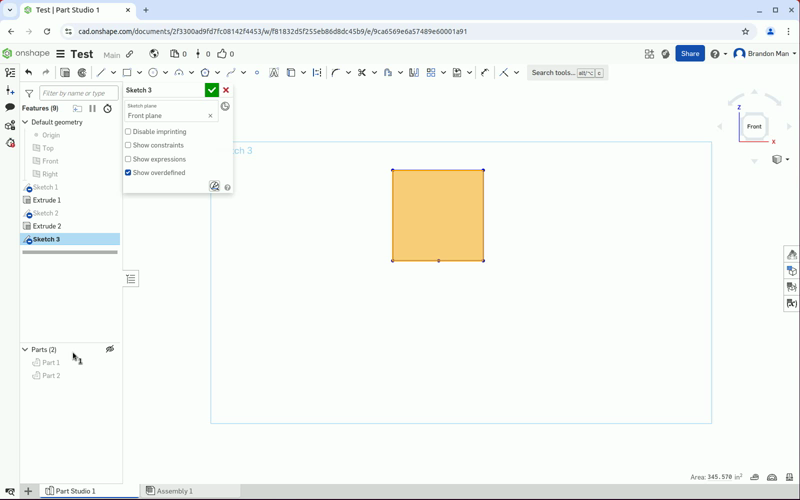
key(shift+y)
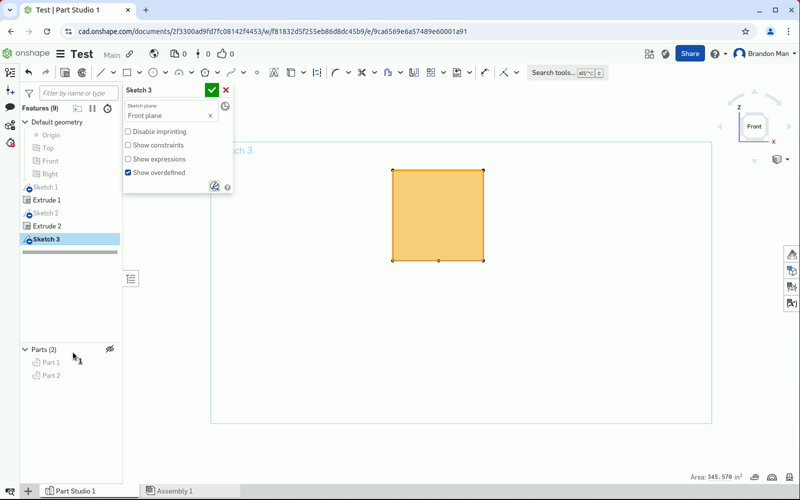
key(shift+e)
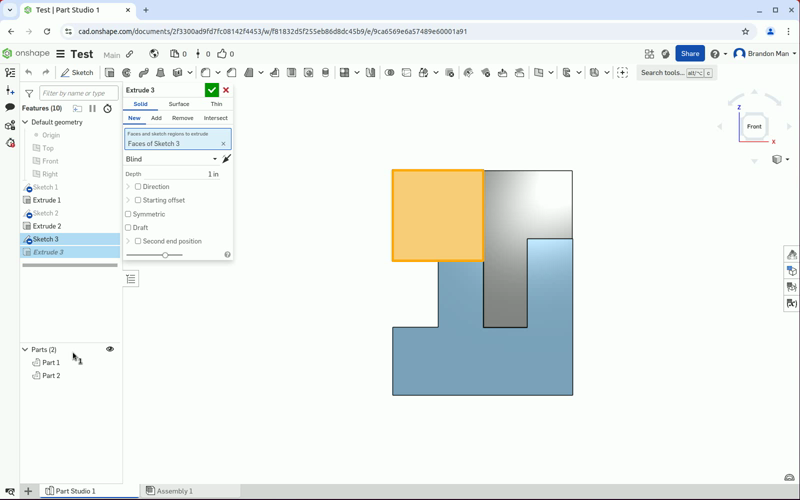
mouse_move(143, 106)
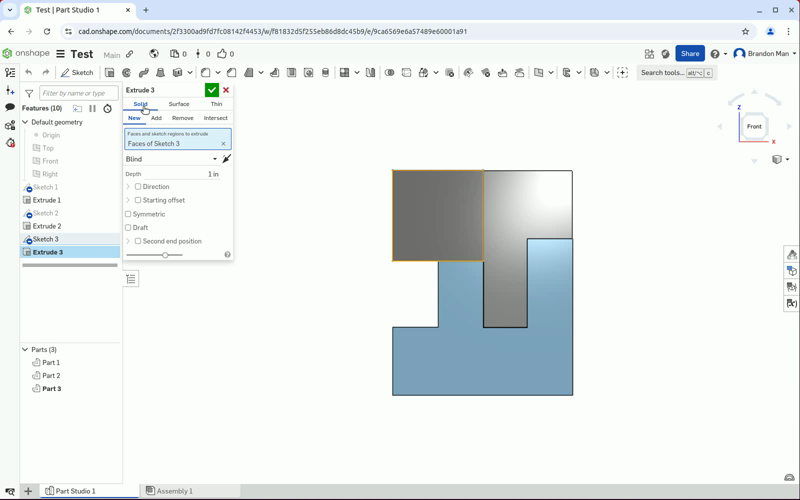
click(143, 106)
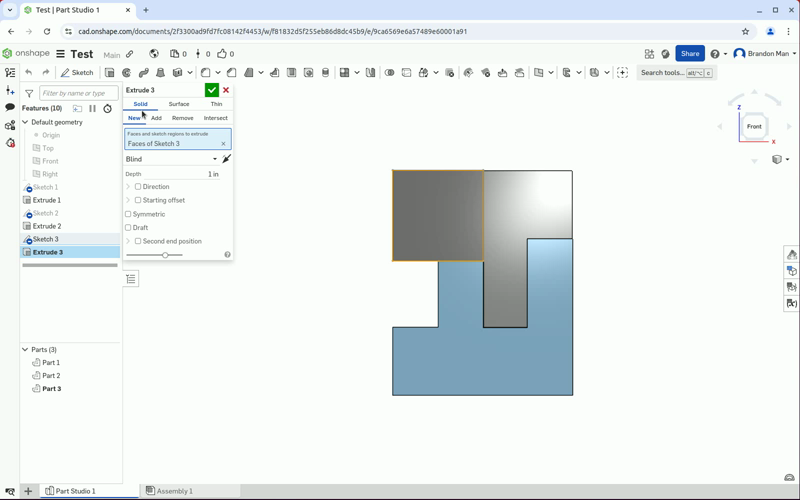
mouse_move(137, 120)
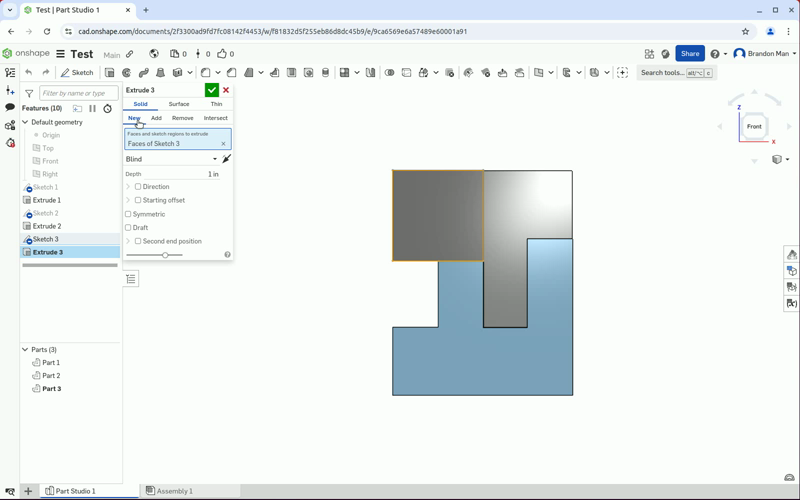
click(137, 120)
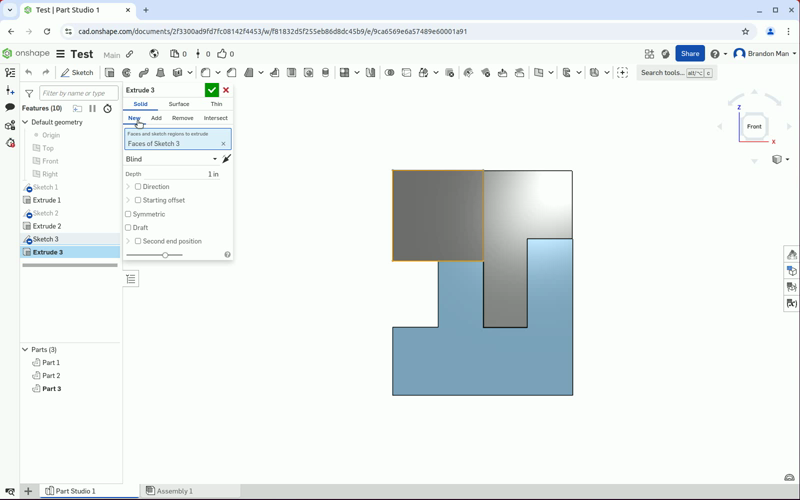
key(tab, 4)
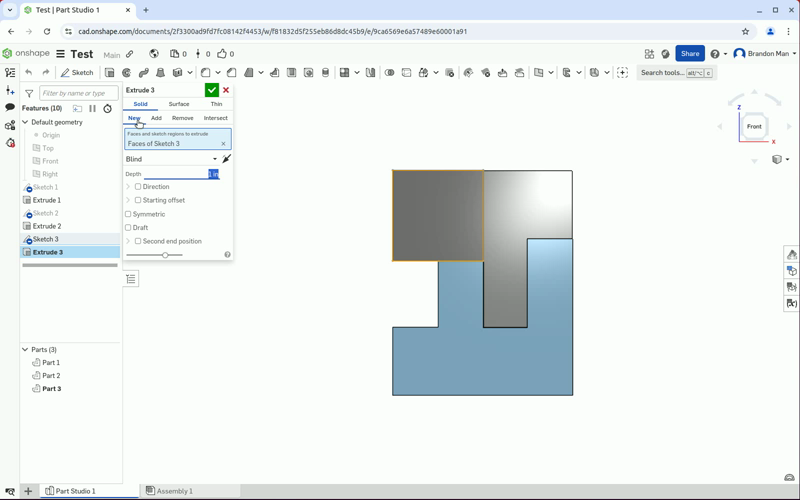
text(-4.574)
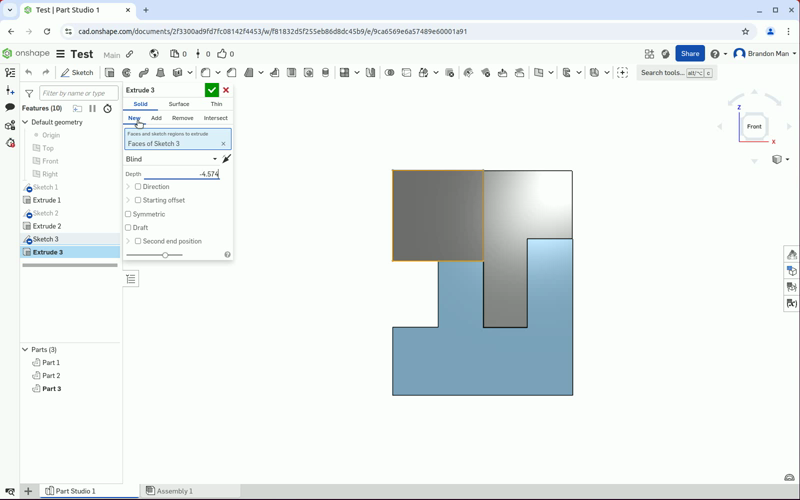
key(enter)
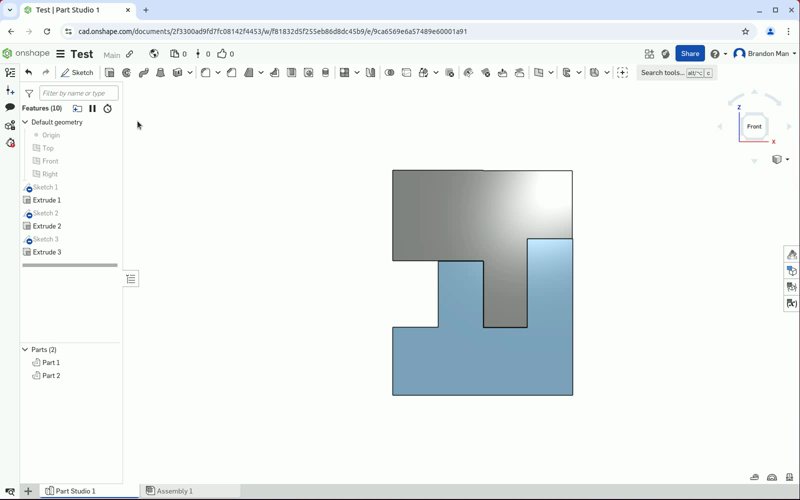
key(shift+h)
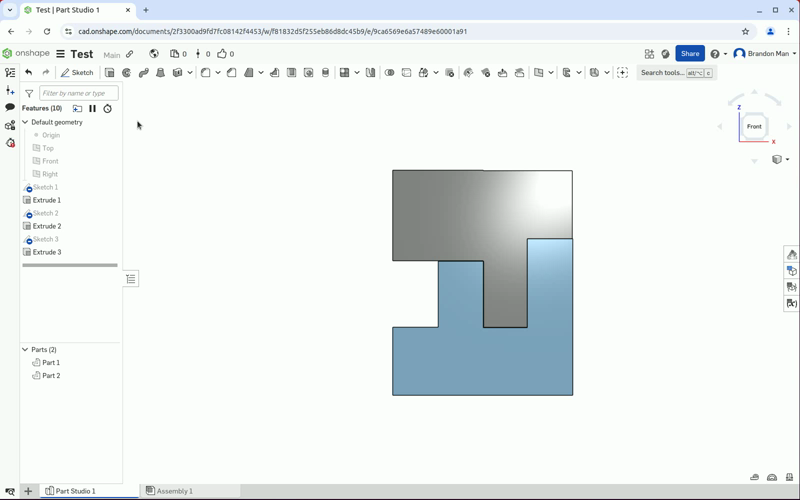
key(shift+h)
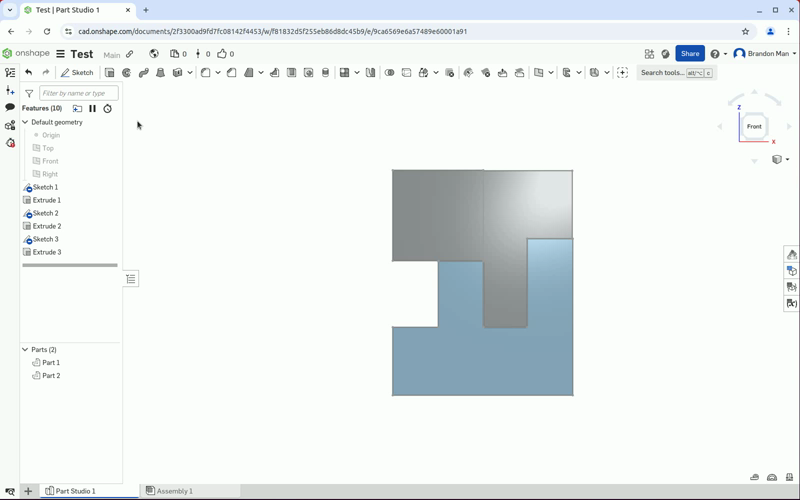
key(shift+7)
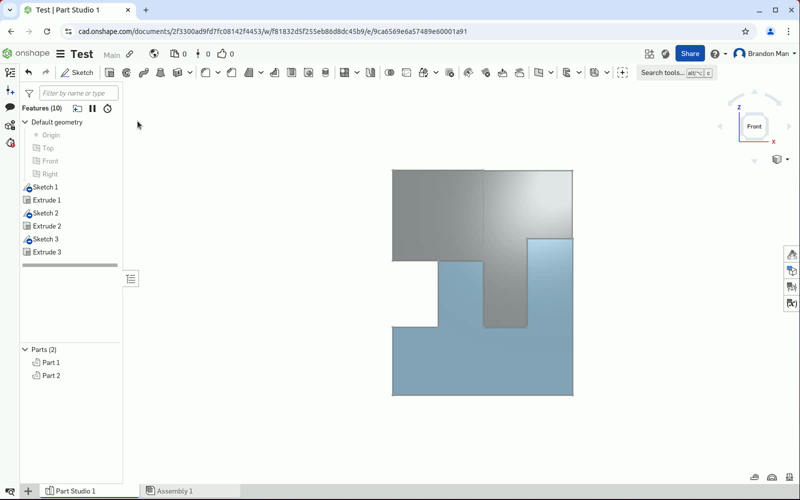
key(left, 2)
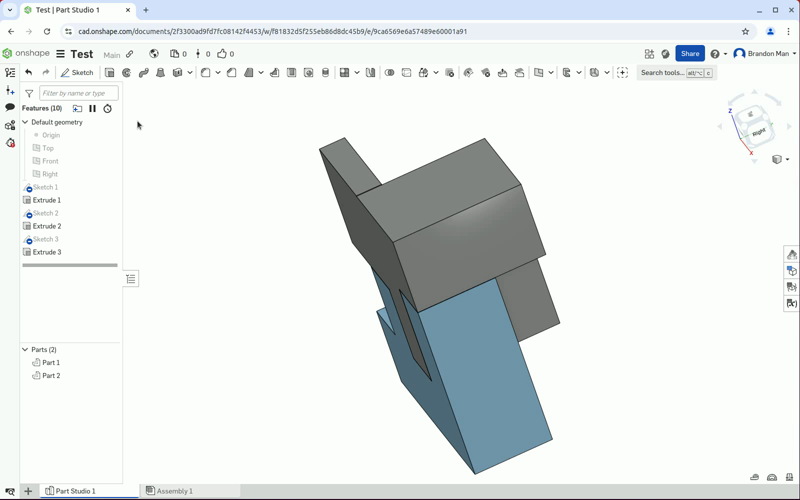
key(down, 2)
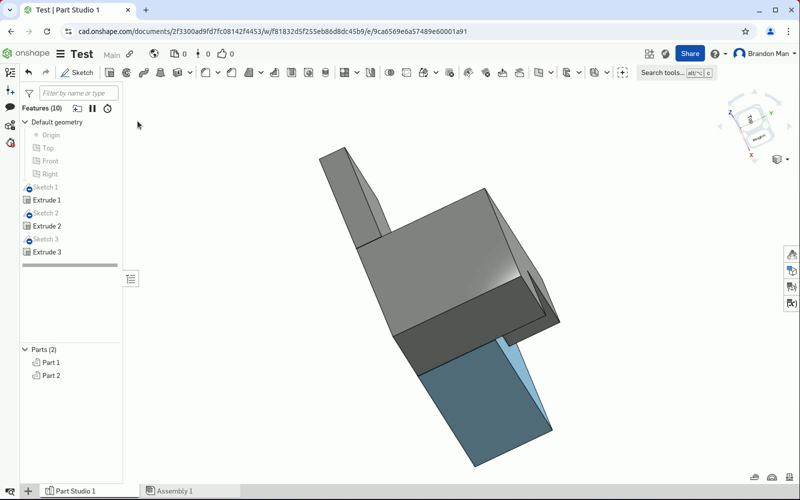
key(up, 2)
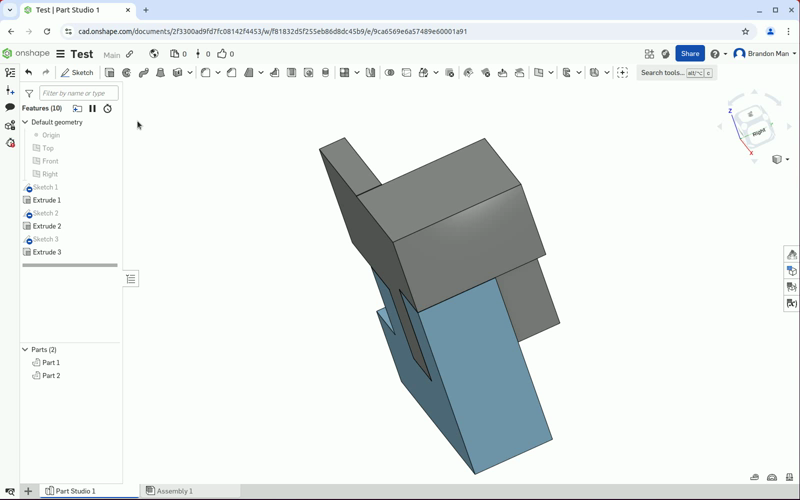
key(right, 2)
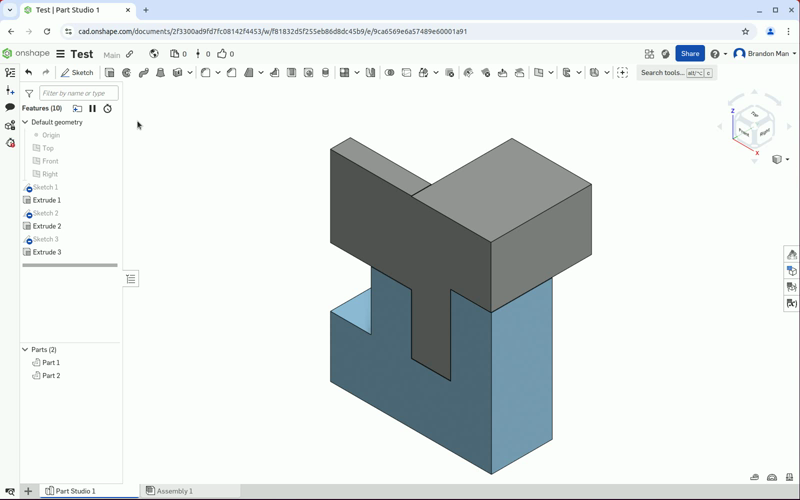
mouse_move(73, 189)
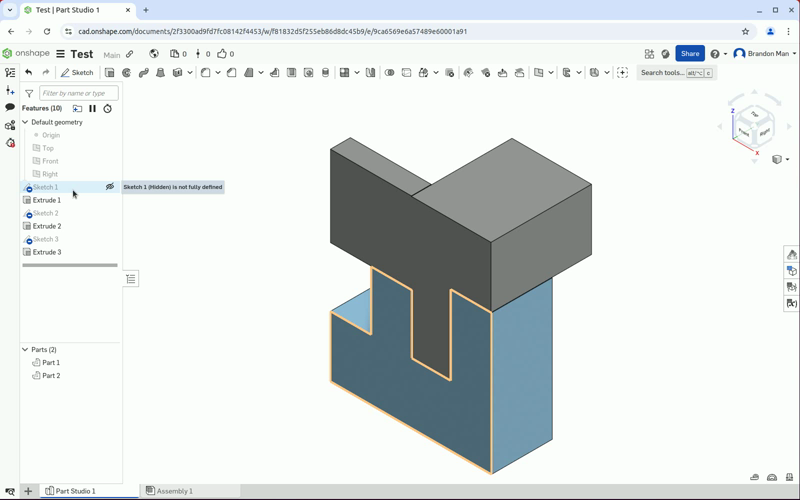
click(73, 189)